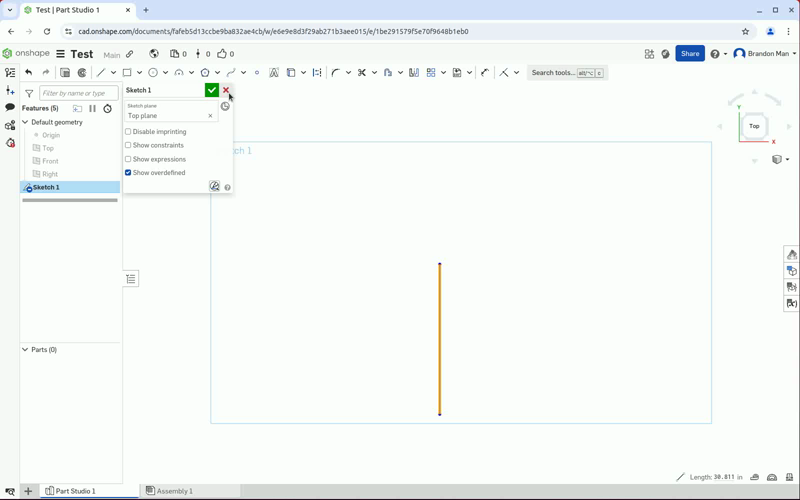
key(shift+h)
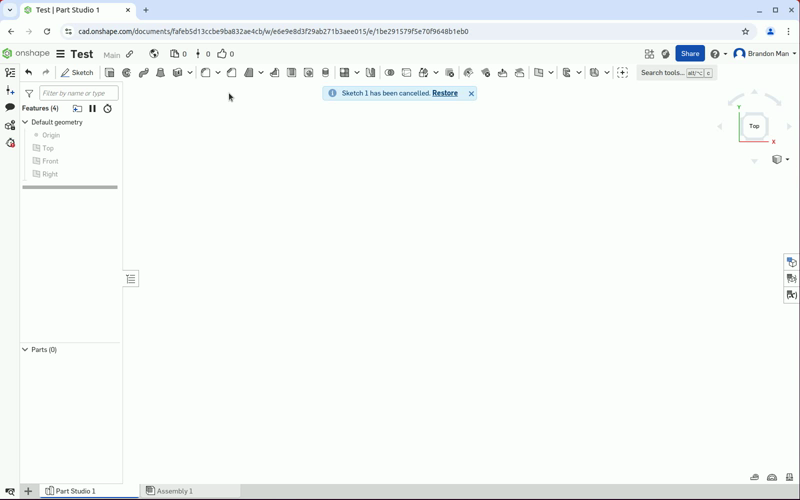
mouse_move(73, 352)
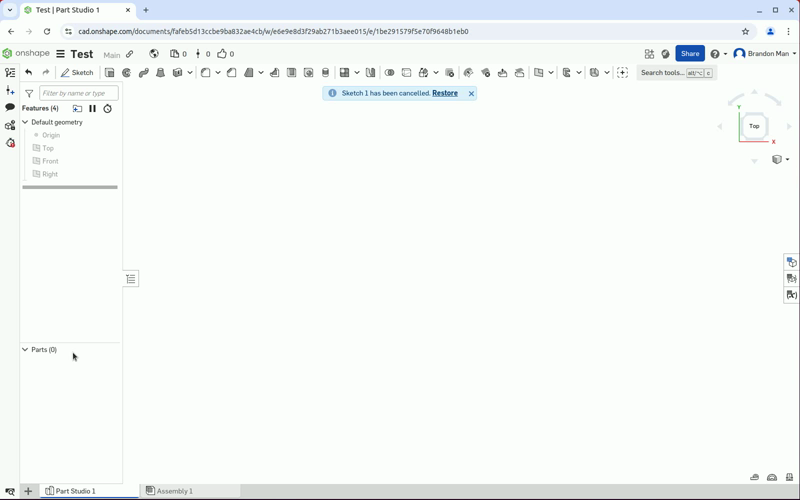
key(y)
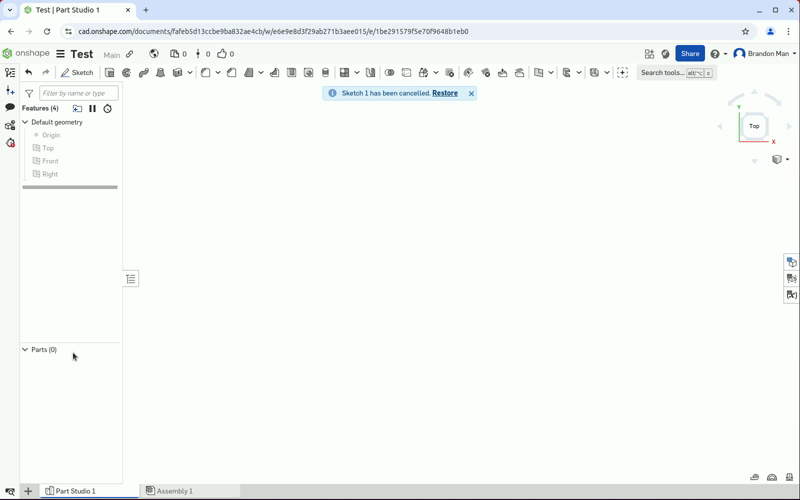
key(shift+p)
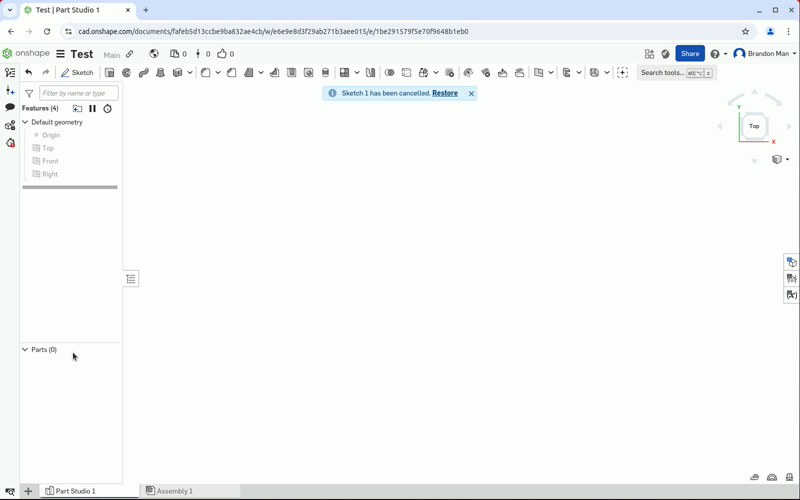
key(space)
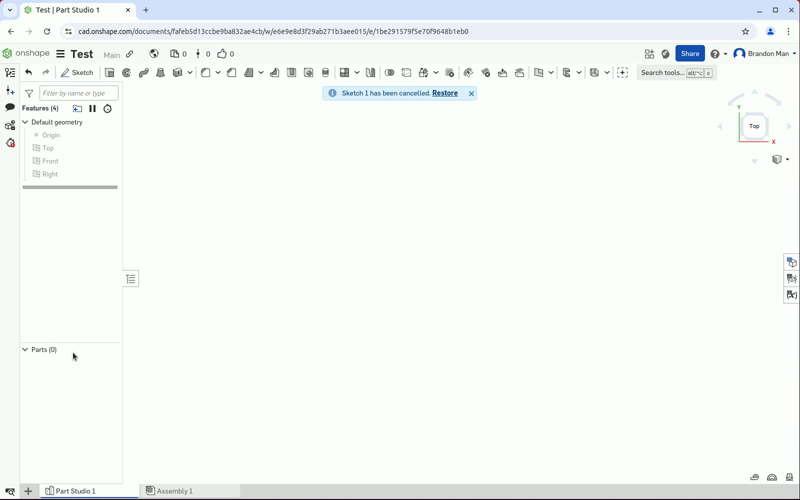
key_down(shift)
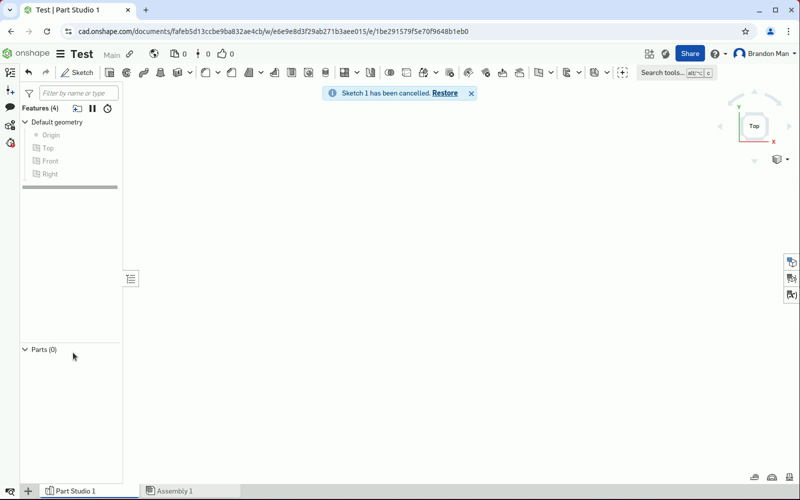
key(up)
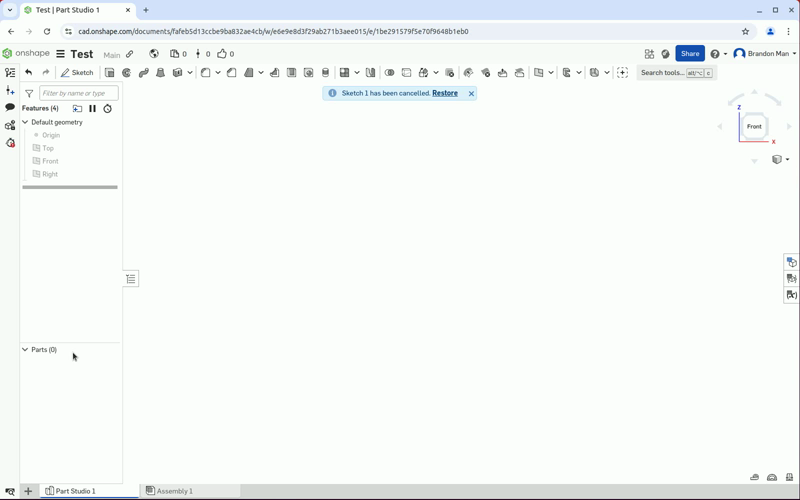
key_up(shift)
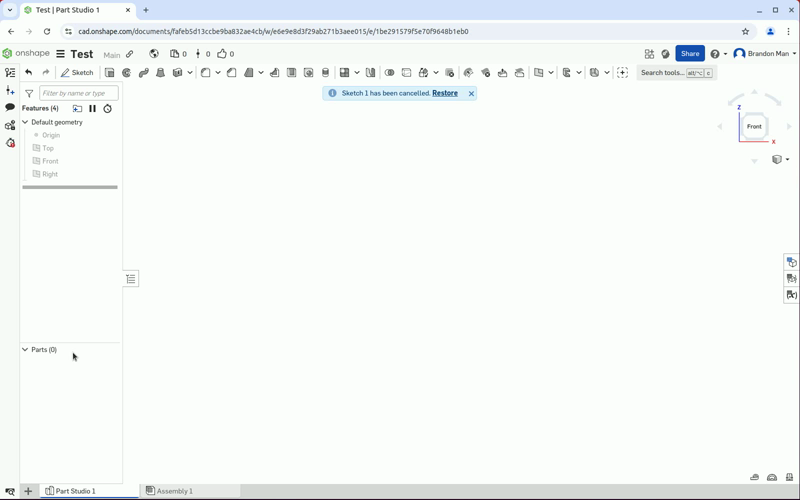
mouse_move(73, 352)
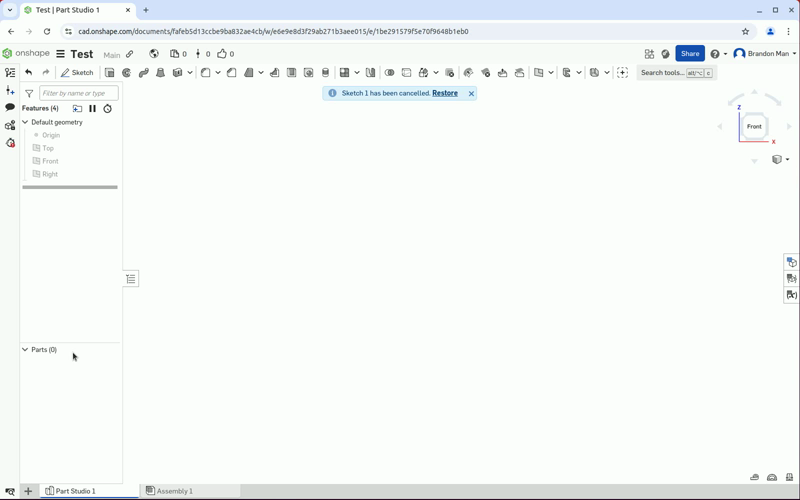
key(shift+y)
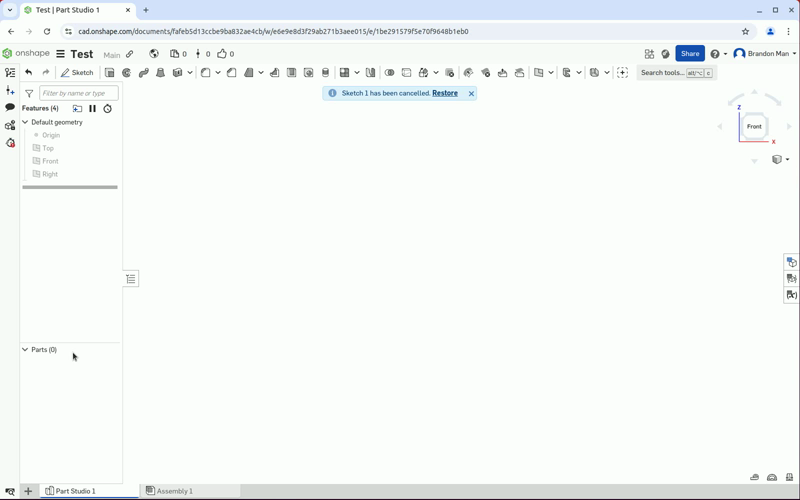
key(shift+s)
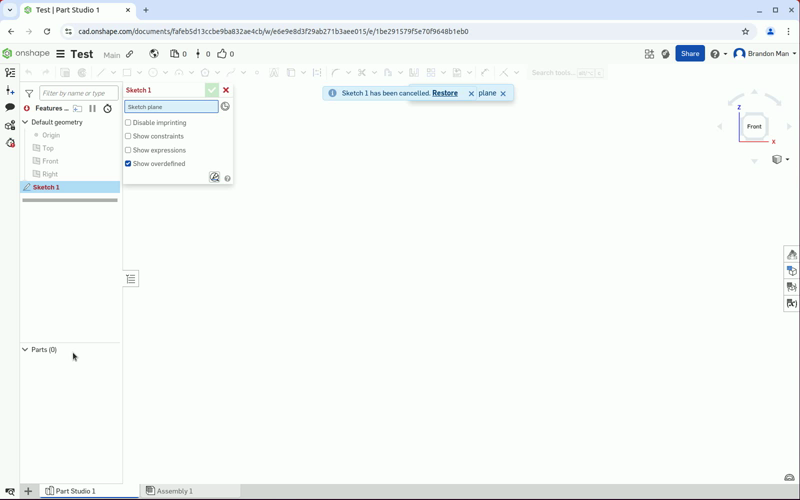
mouse_move(73, 163)
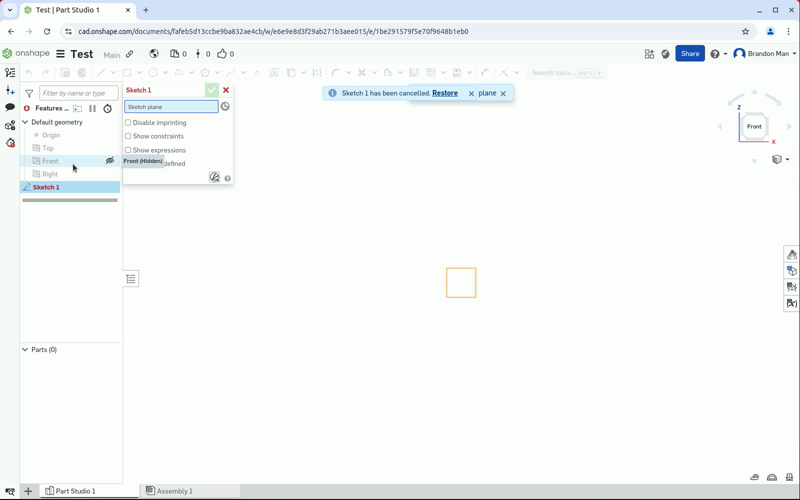
click(73, 163)
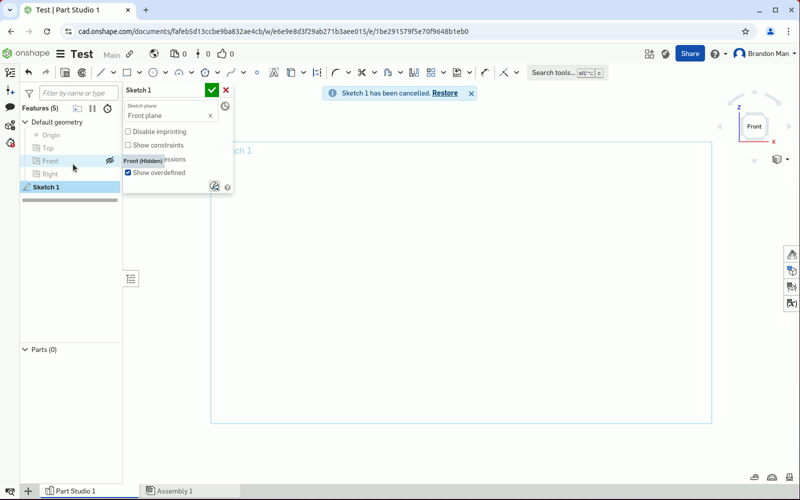
mouse_move(73, 352)
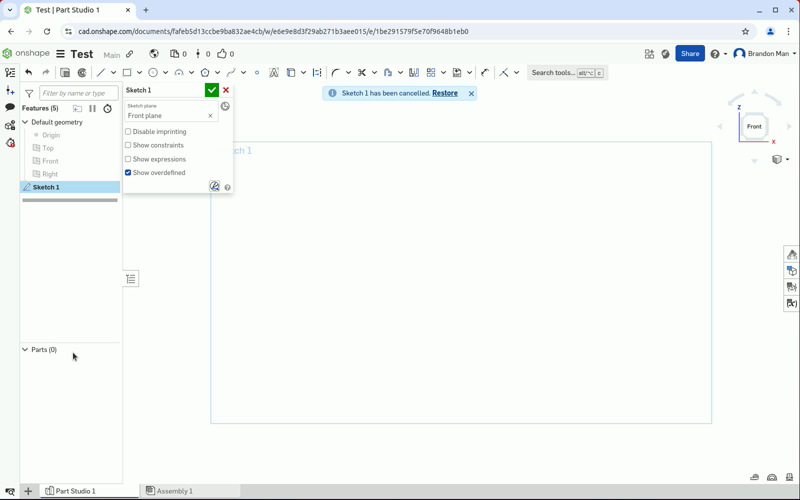
key(y)
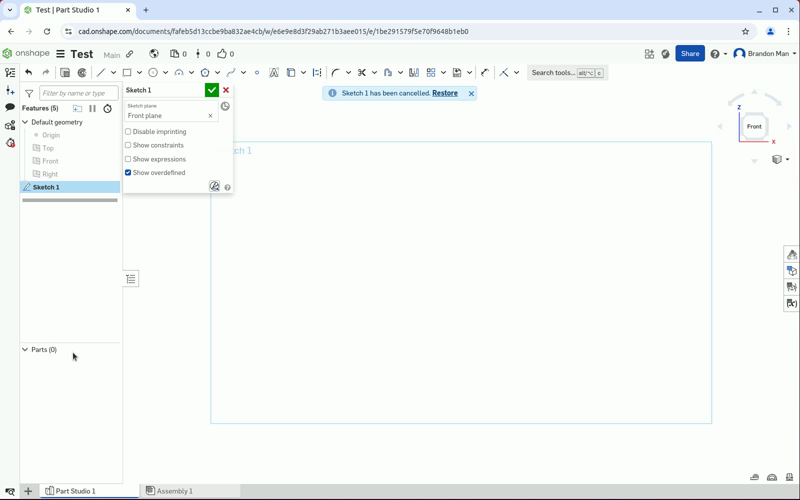
key(a)
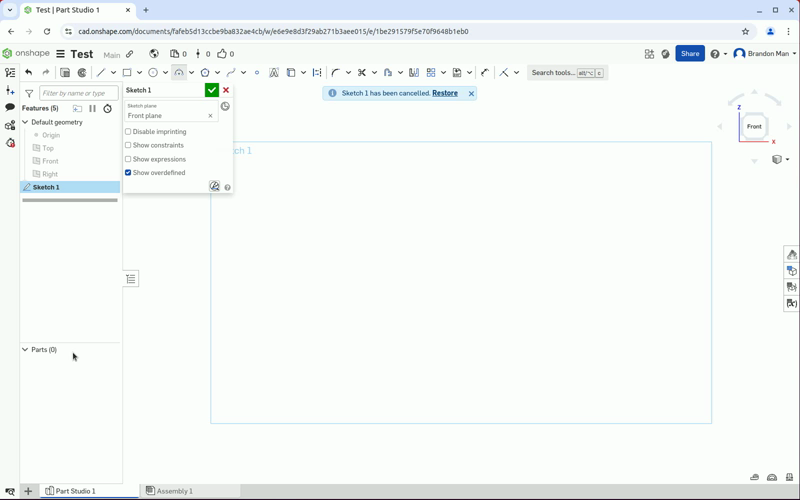
key_down(shift)
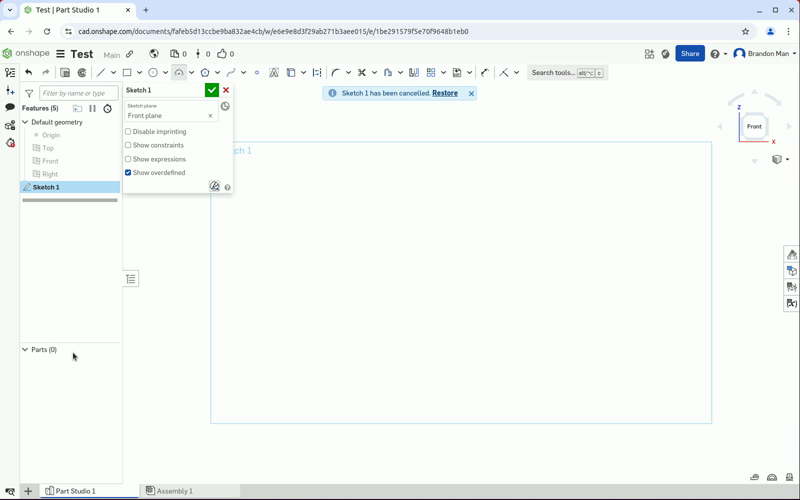
mouse_move(420, 325)
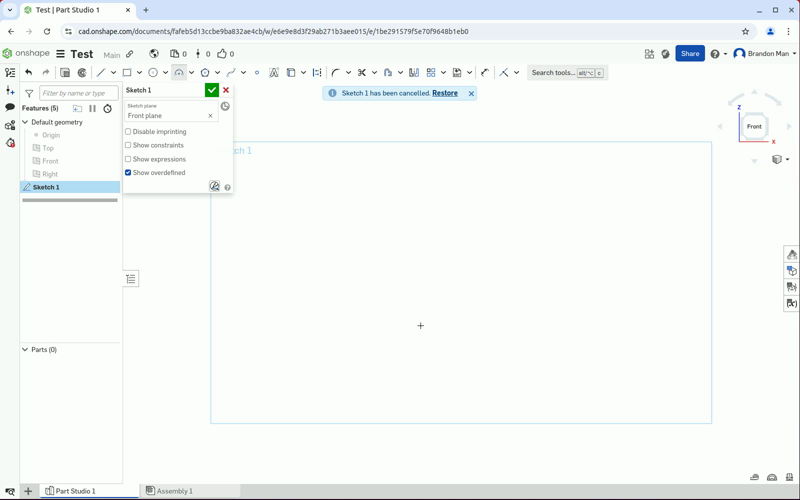
click(420, 325)
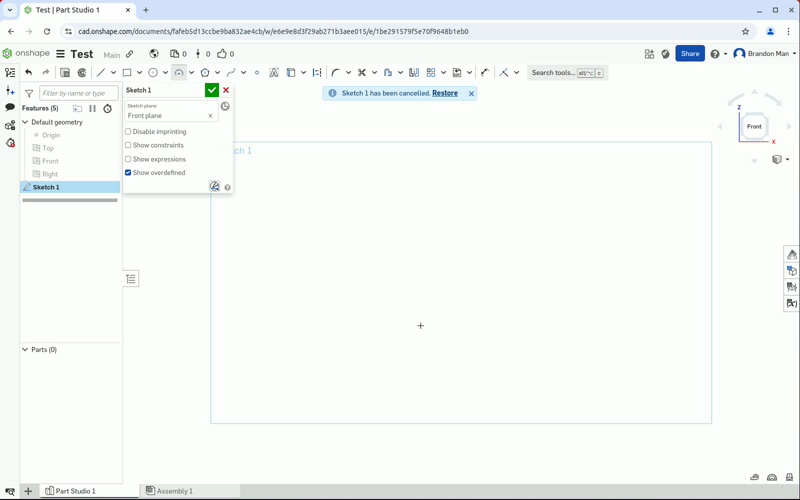
key_up(shift)
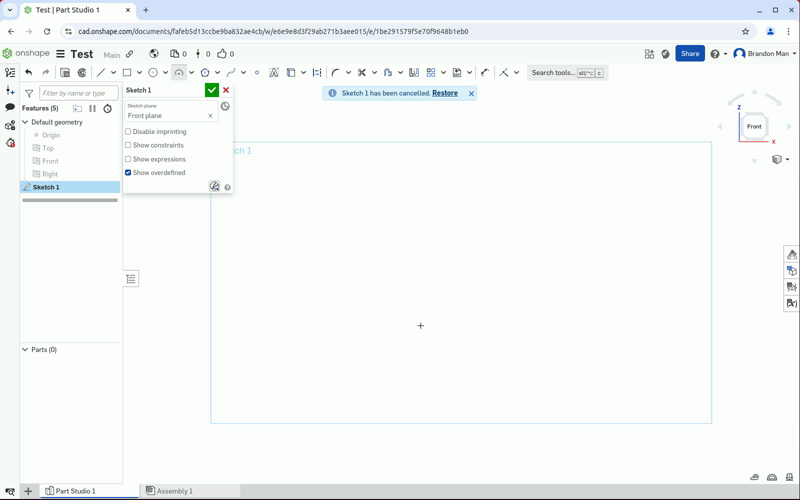
key_down(shift)
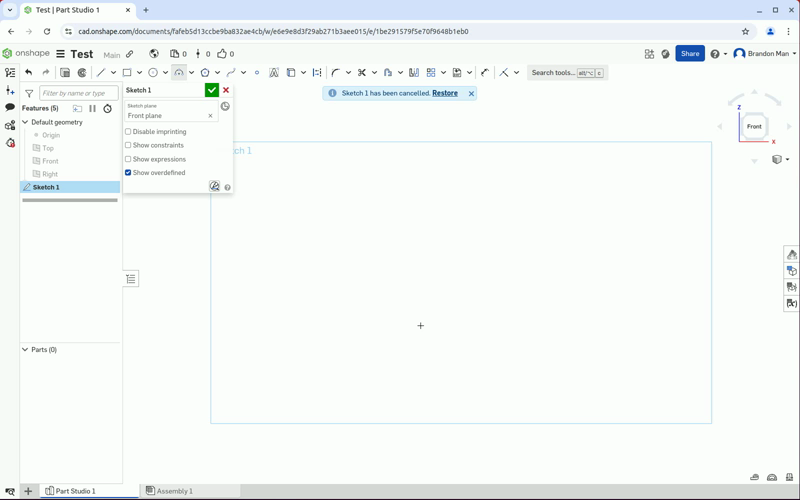
mouse_move(420, 232)
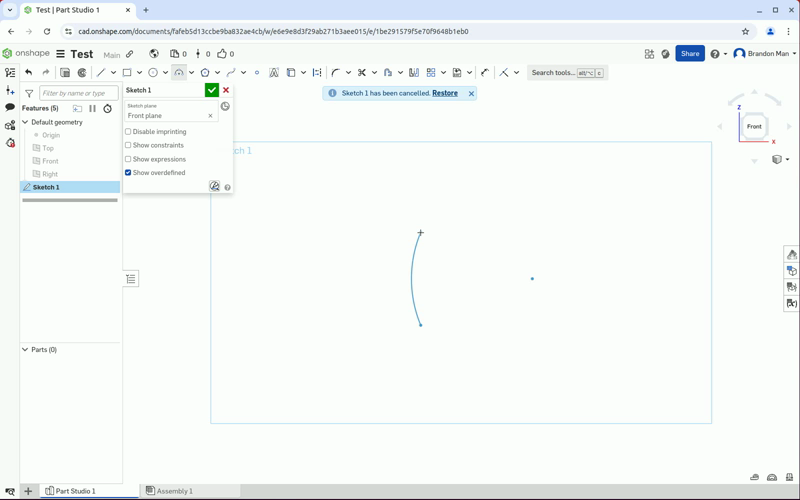
click(420, 232)
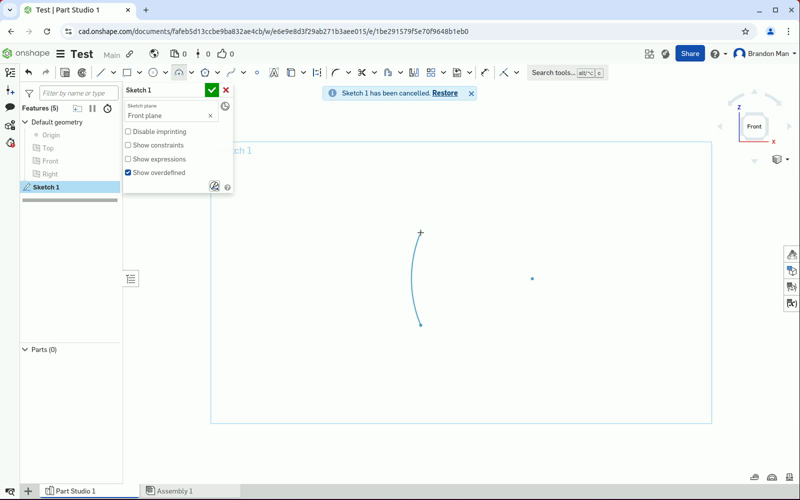
mouse_move(467, 278)
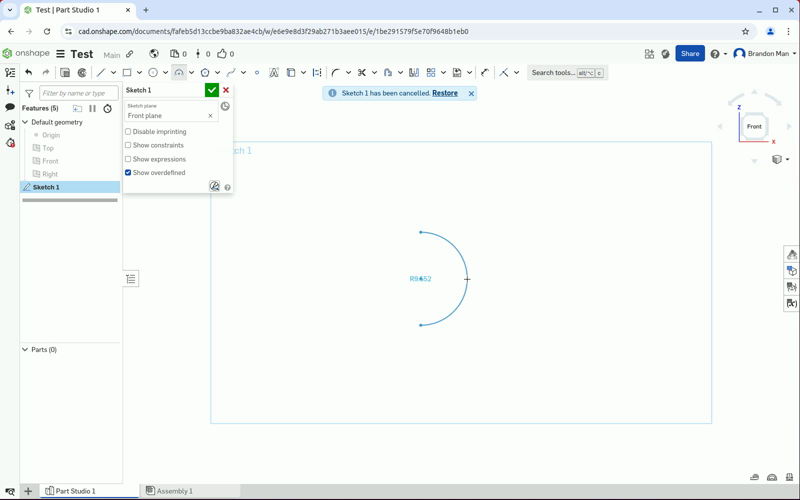
click(467, 278)
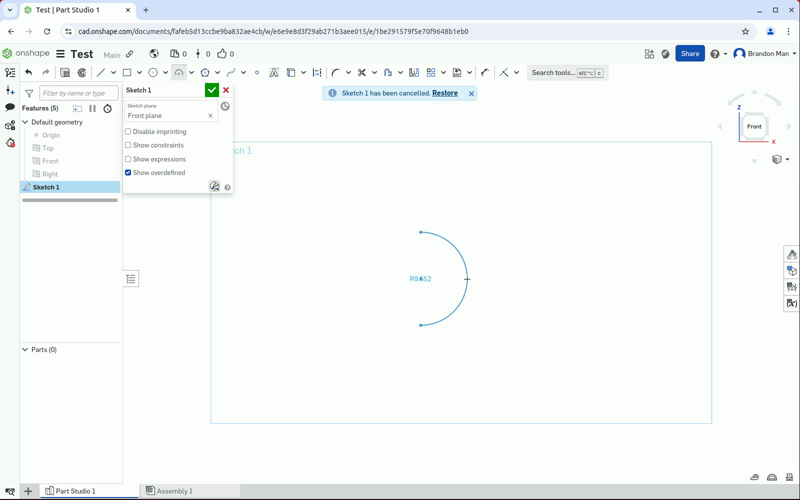
key_up(shift)
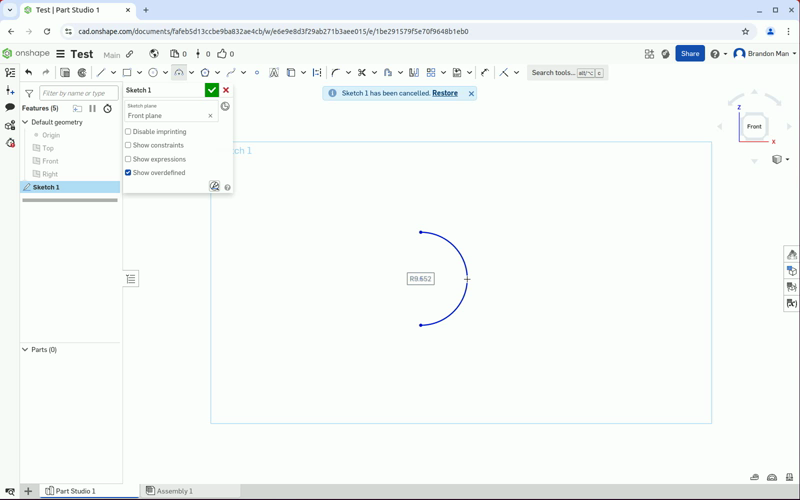
key(esc)
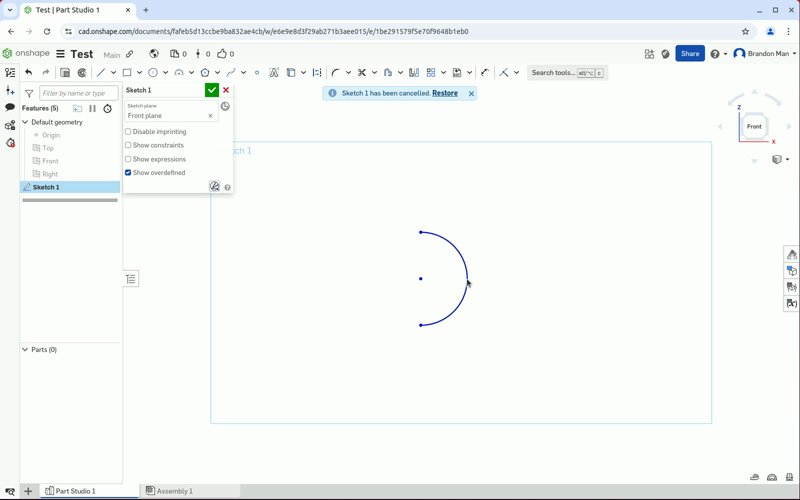
key(l)
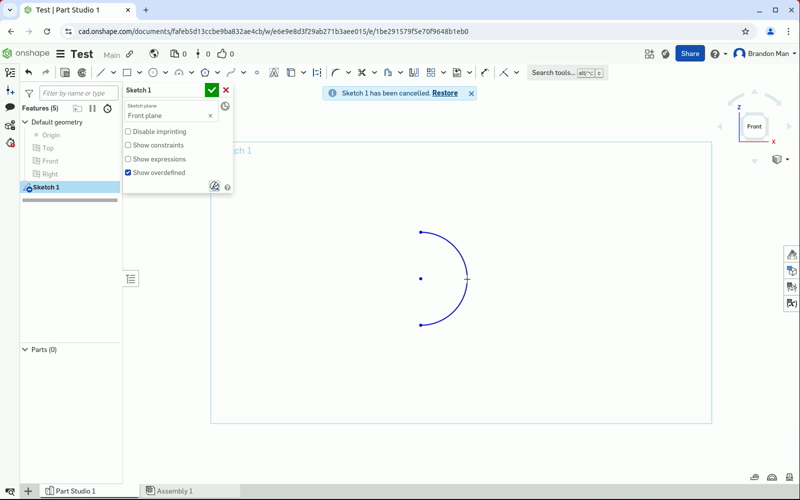
mouse_move(420, 232)
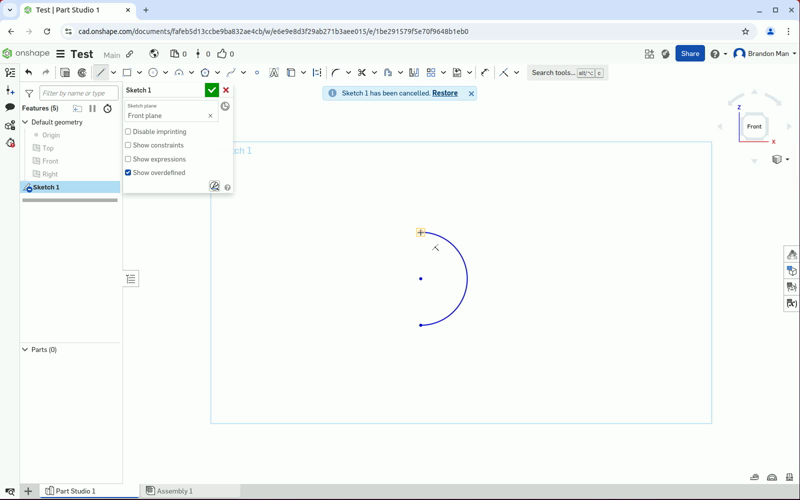
click(420, 232)
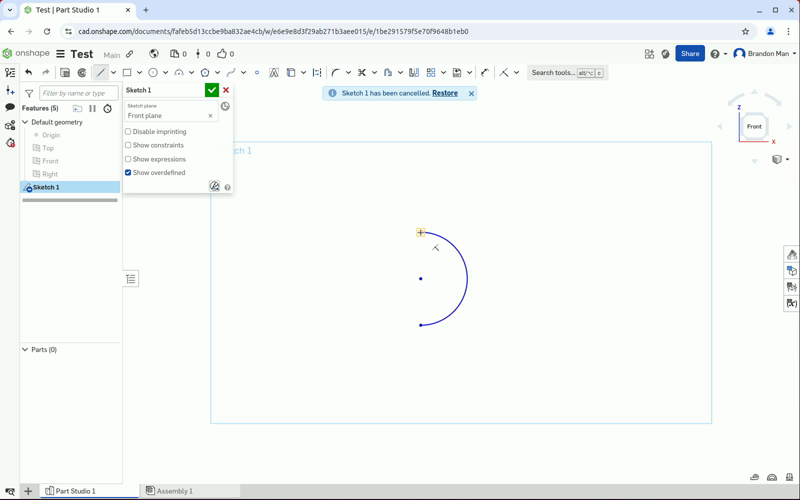
key_down(shift)
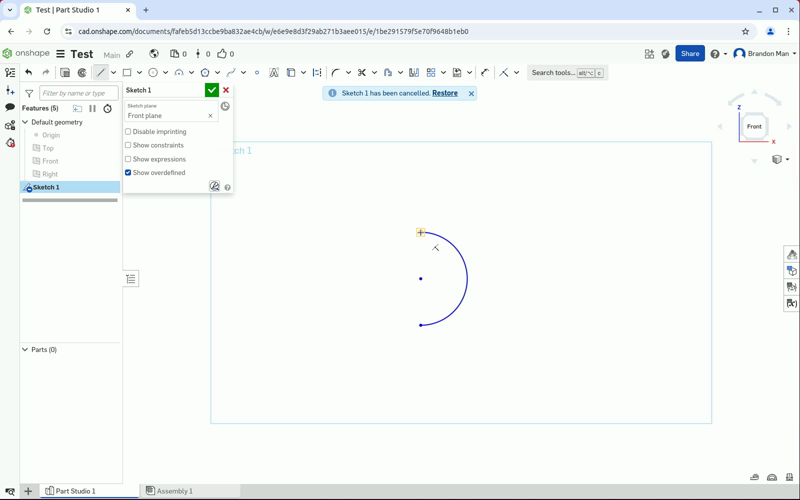
mouse_move(450, 232)
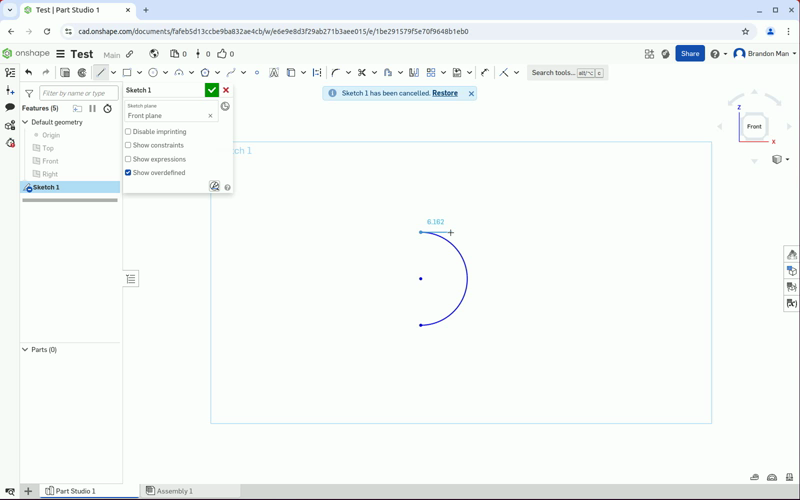
mouse_move(420, 260)
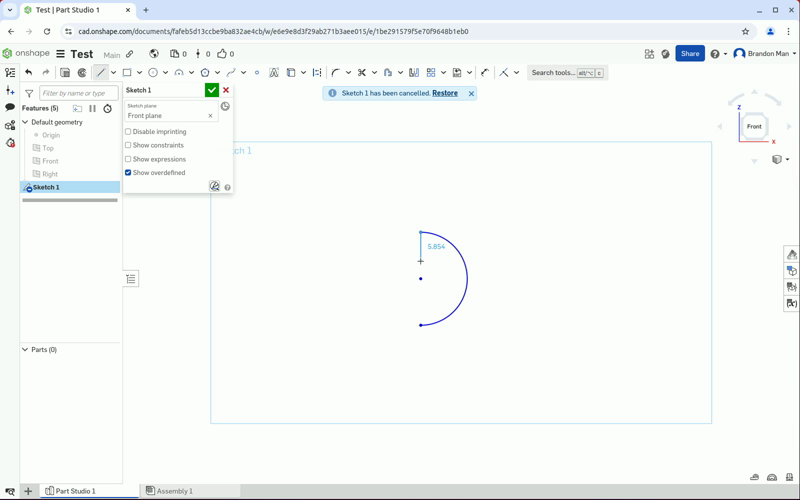
click(420, 260)
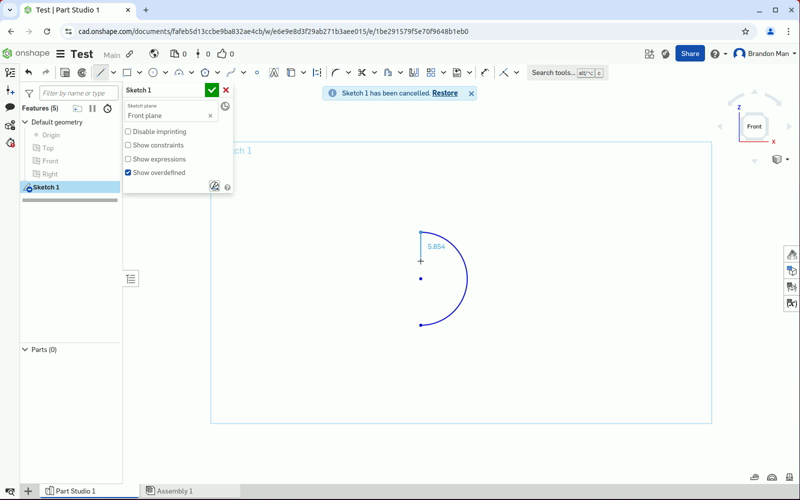
key_up(shift)
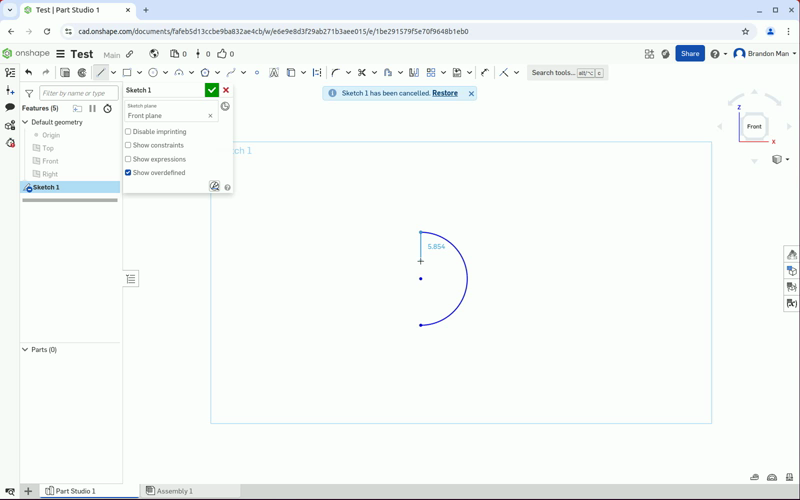
key(esc)
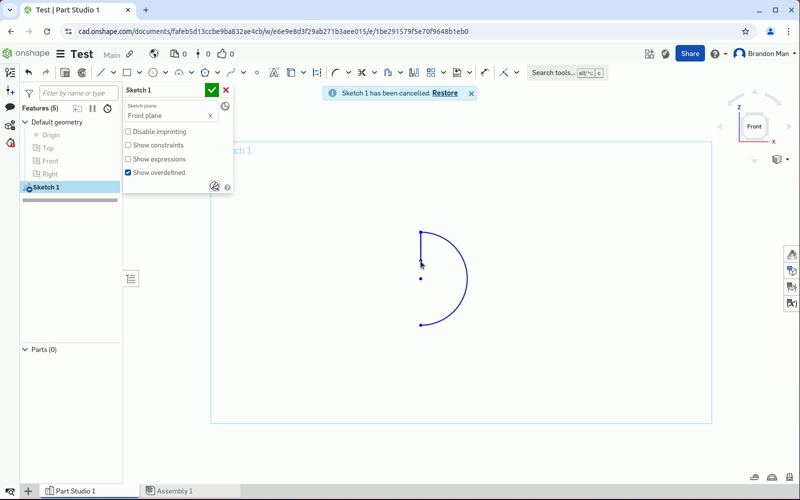
key(a)
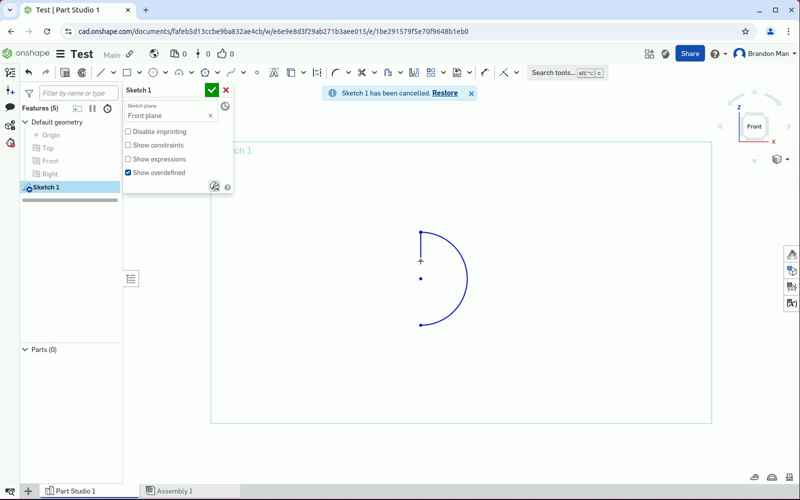
mouse_move(420, 260)
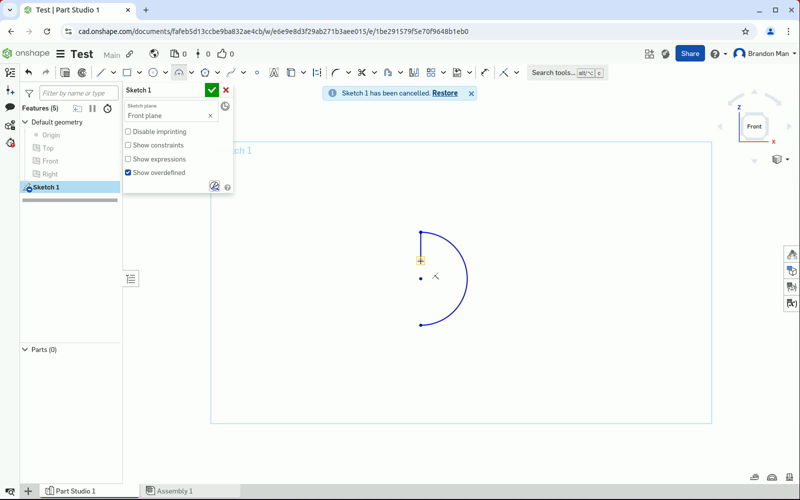
click(420, 260)
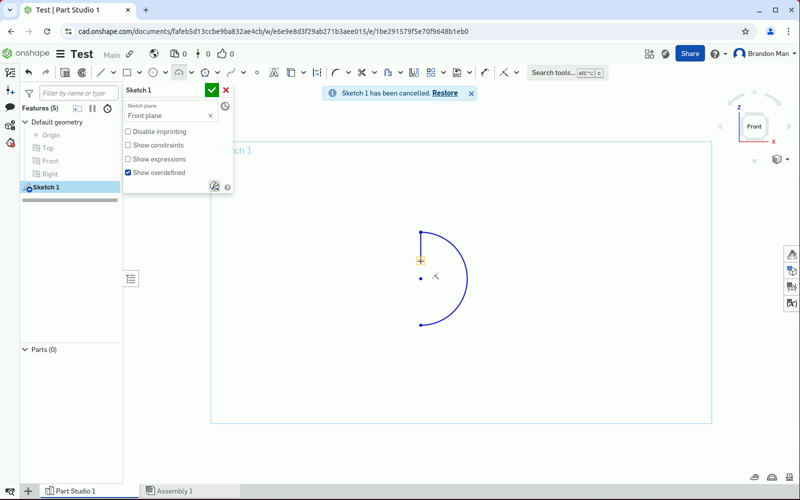
key_down(shift)
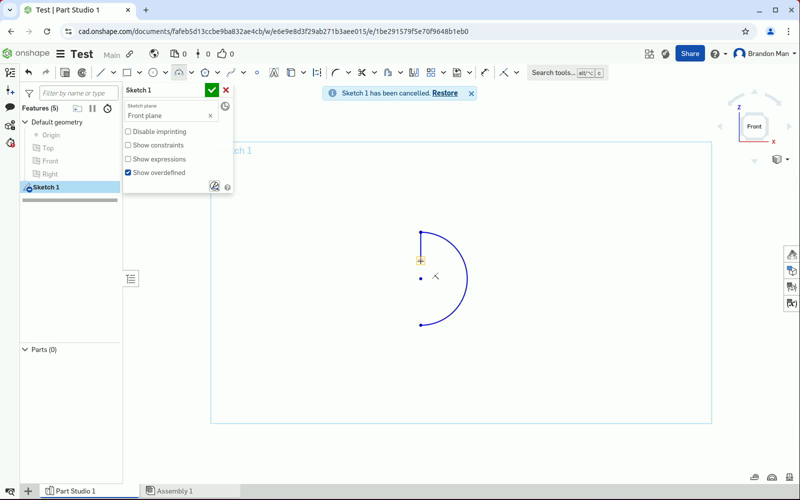
mouse_move(420, 297)
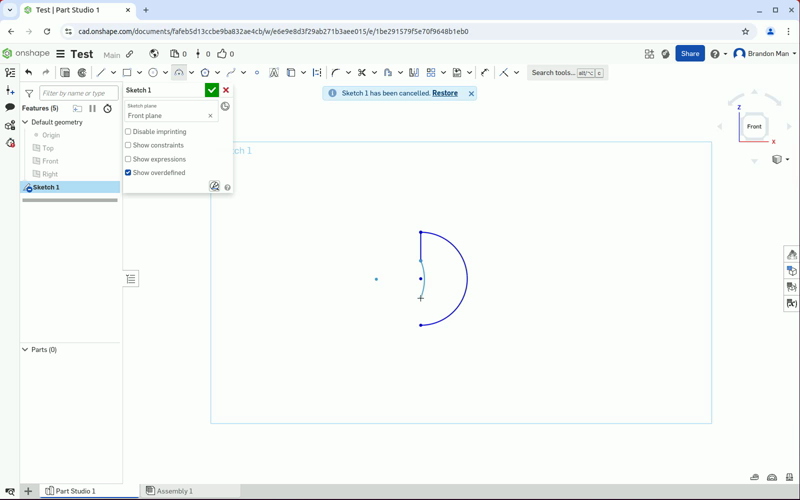
click(420, 297)
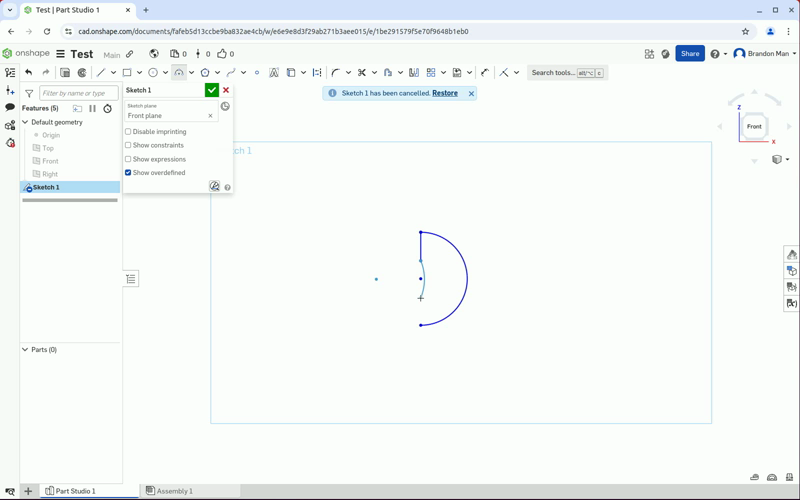
mouse_move(439, 279)
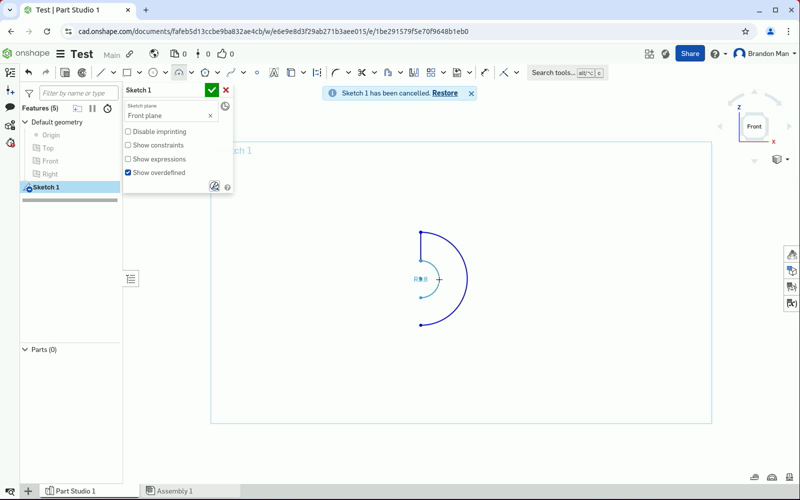
click(439, 279)
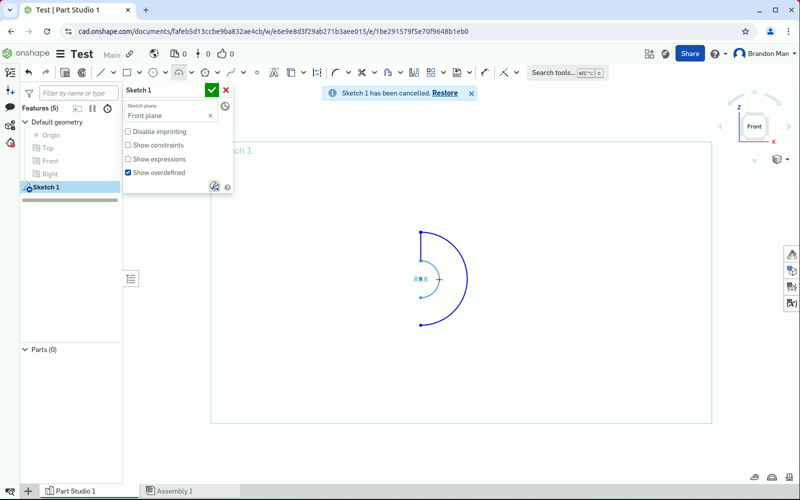
key_up(shift)
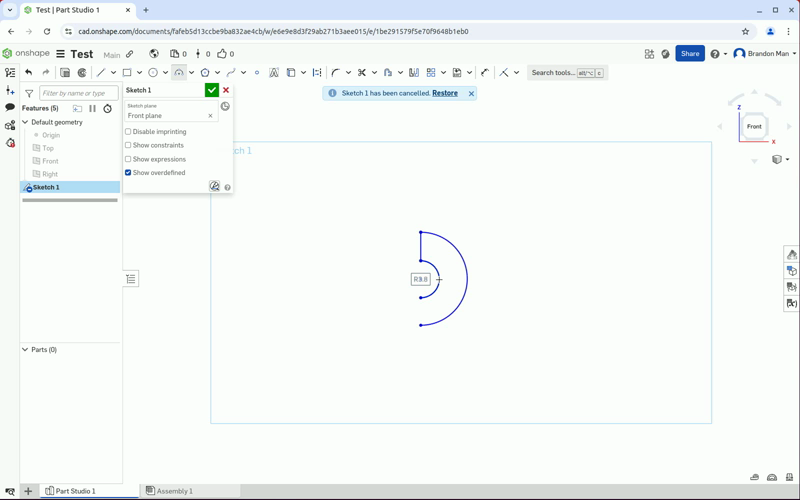
key(esc)
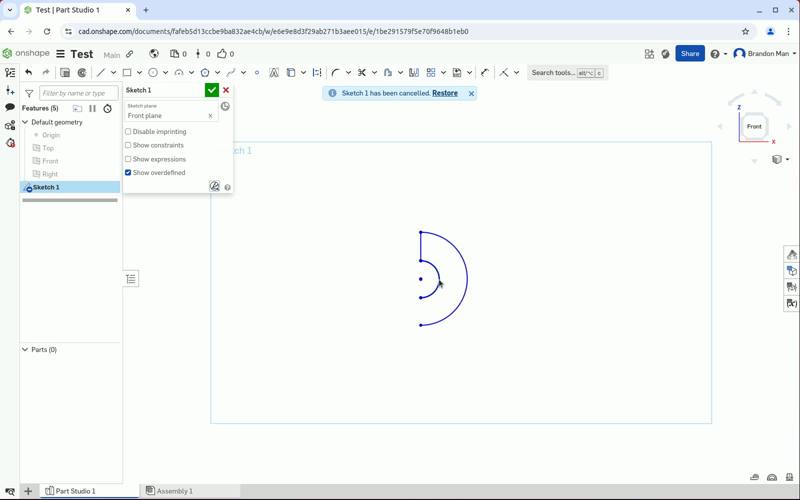
key(l)
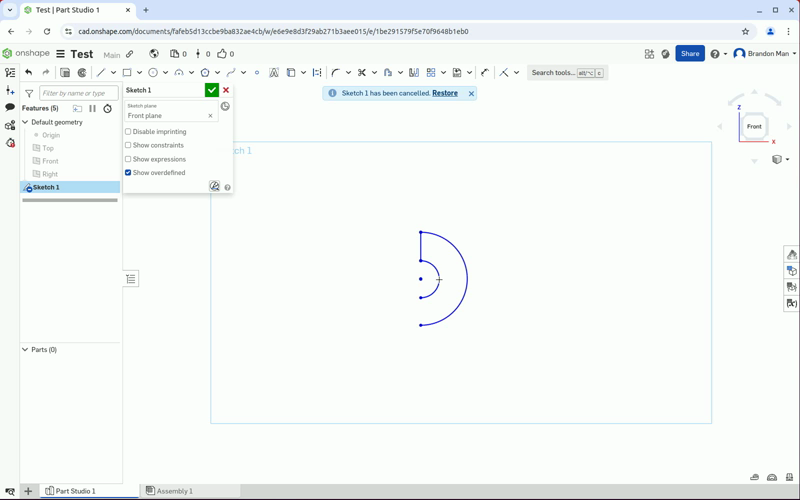
mouse_move(420, 297)
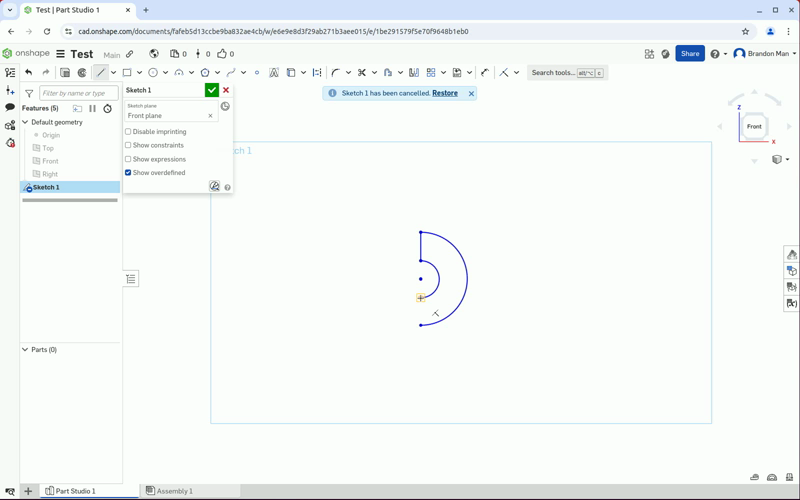
click(420, 297)
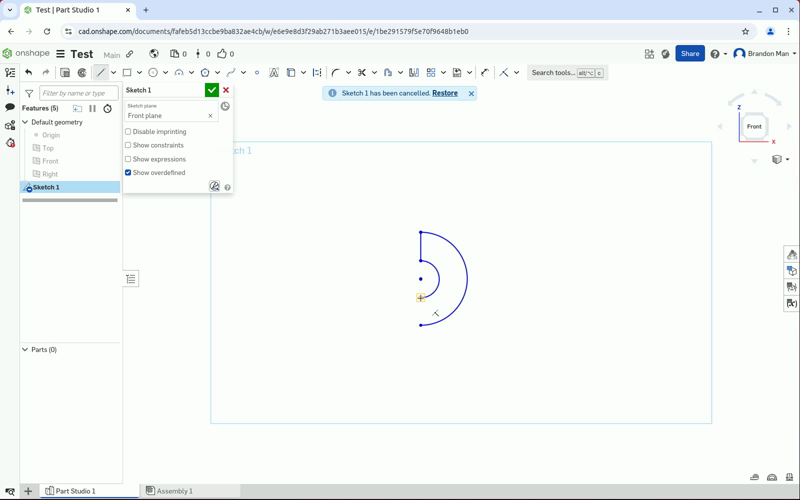
mouse_move(450, 297)
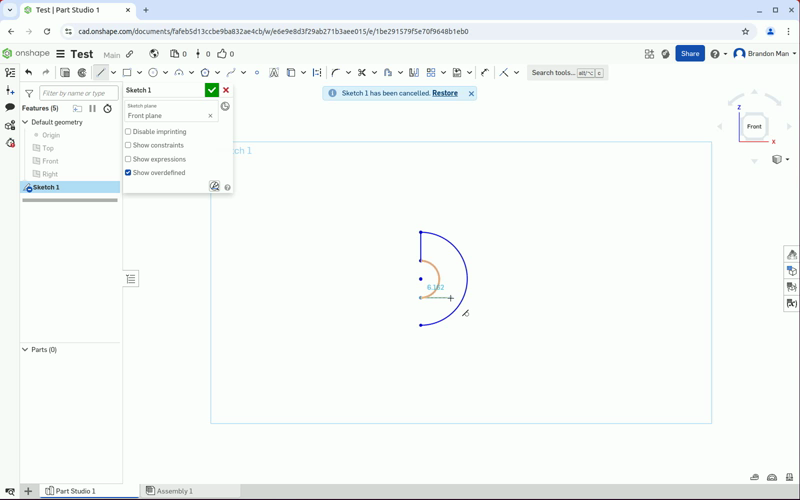
key_down(shift)
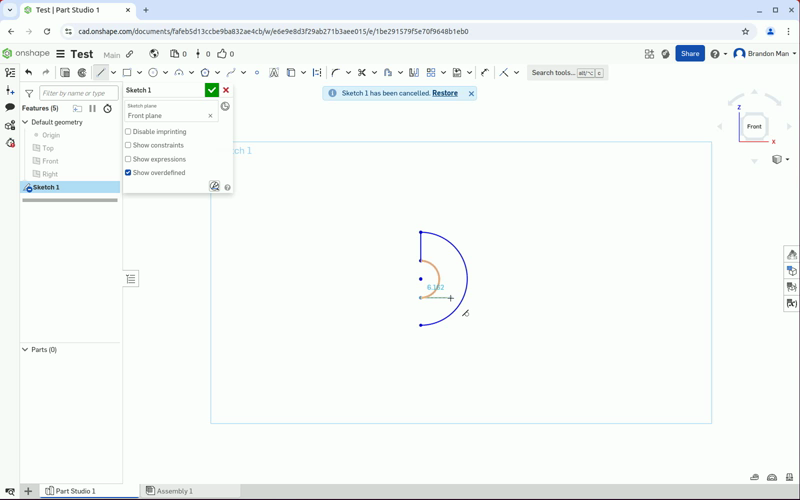
mouse_move(420, 325)
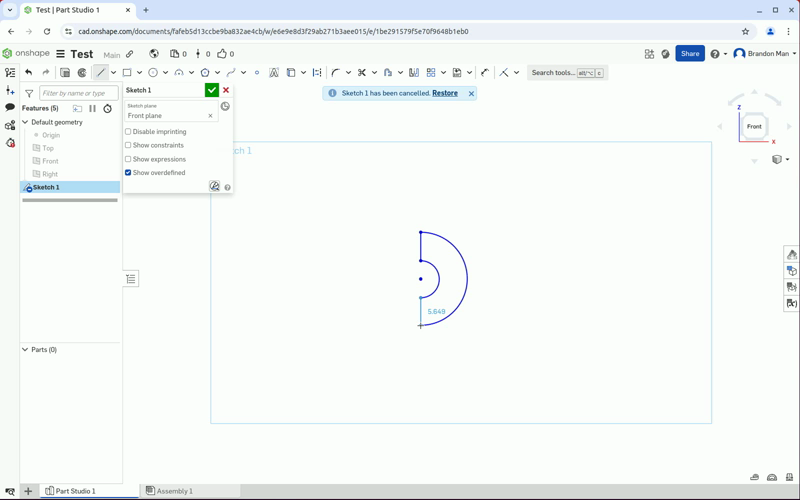
key_up(shift)
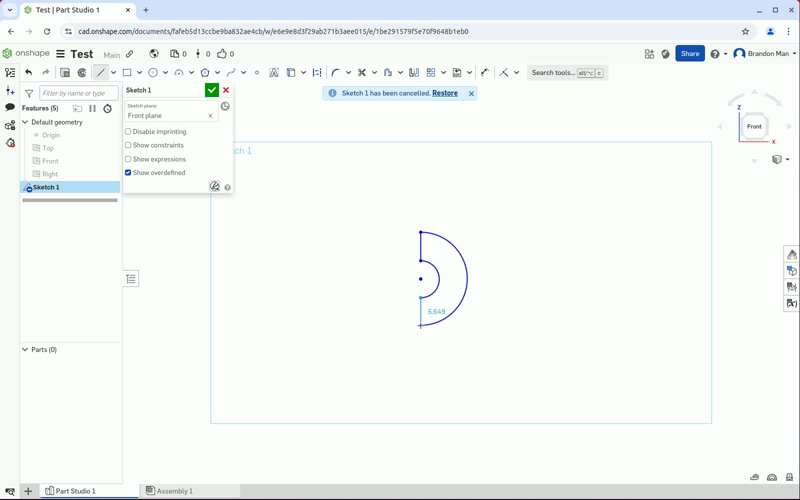
click(420, 325)
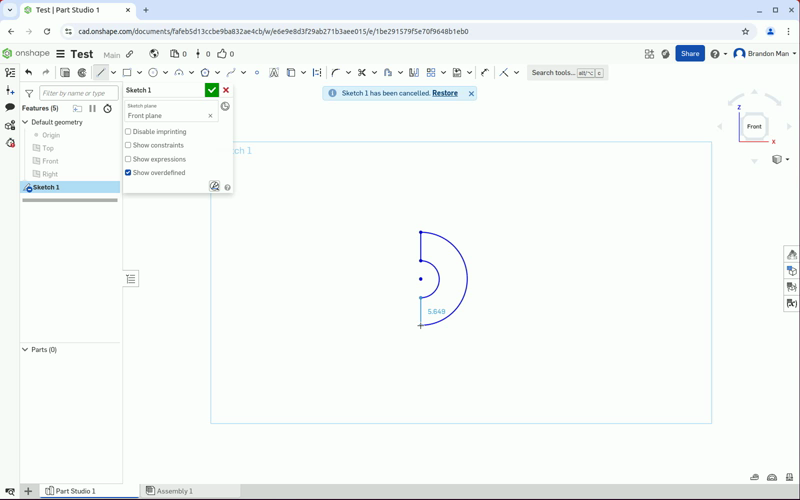
key(esc)
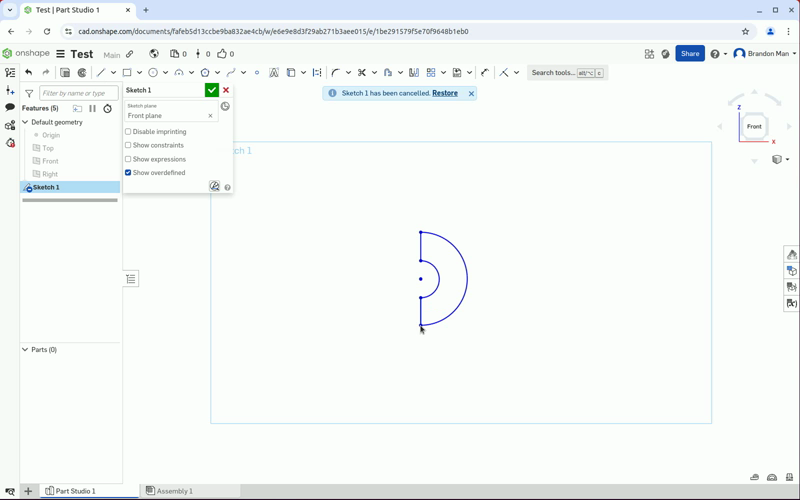
mouse_move(452, 255)
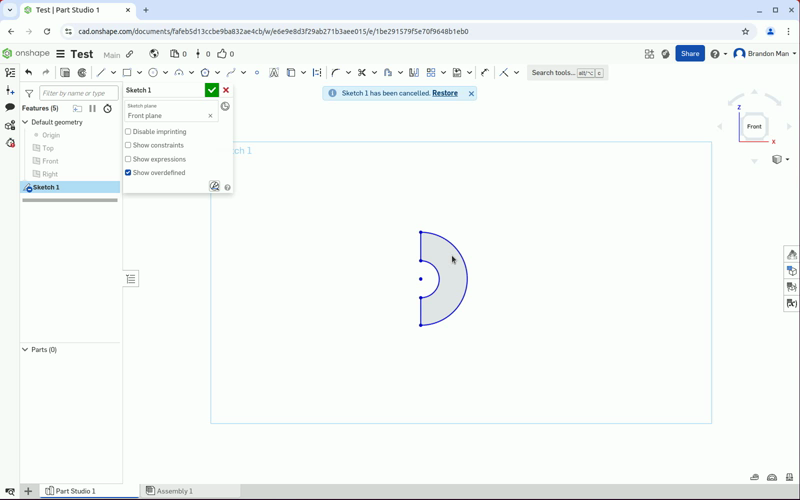
scroll(6)
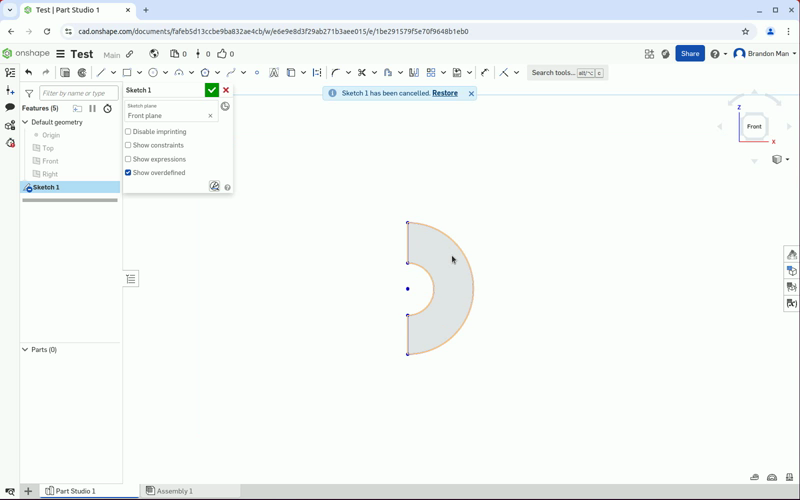
scroll(6)
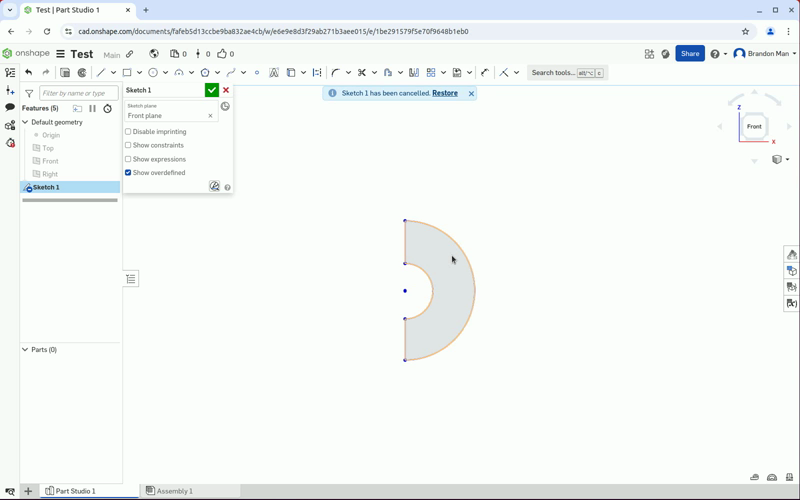
scroll(6)
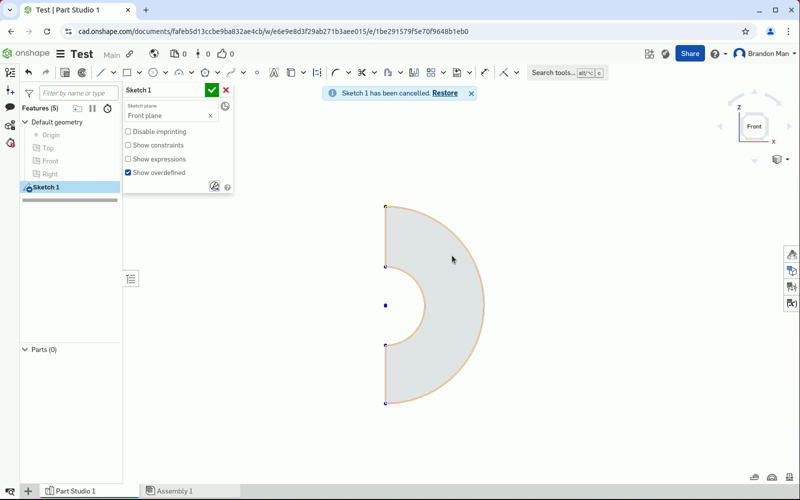
scroll(6)
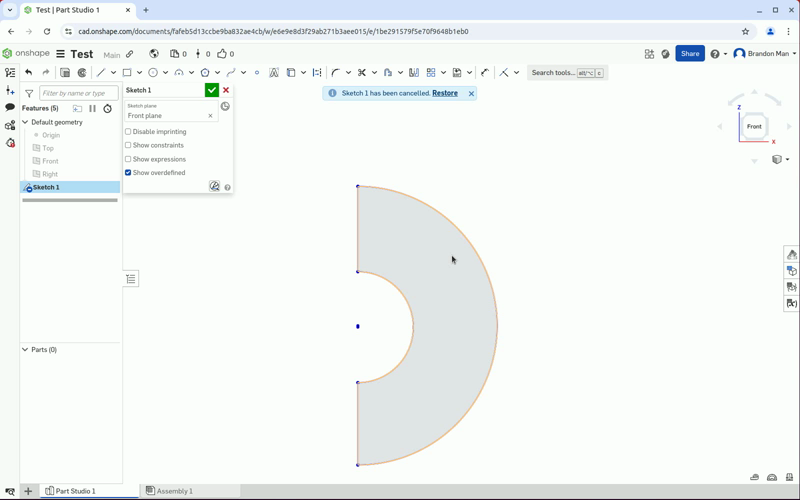
scroll(6)
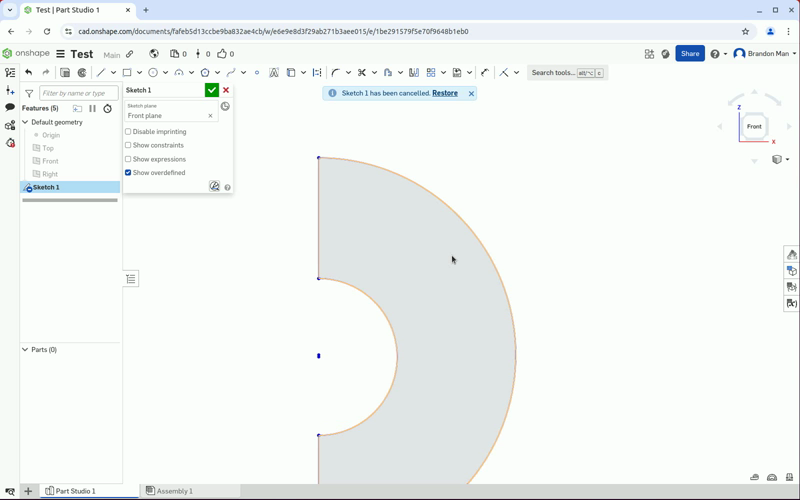
scroll(6)
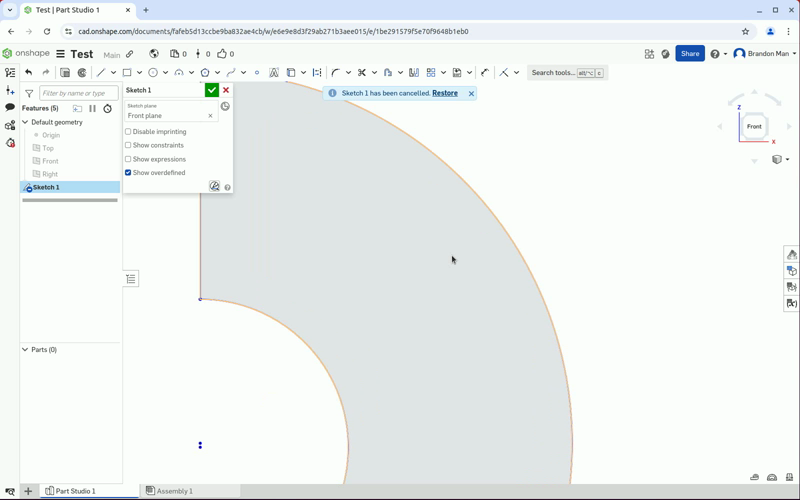
scroll(6)
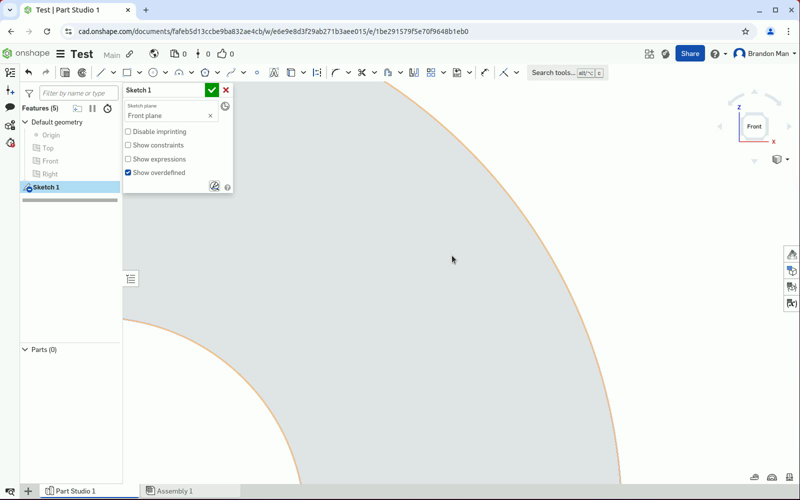
click(452, 255)
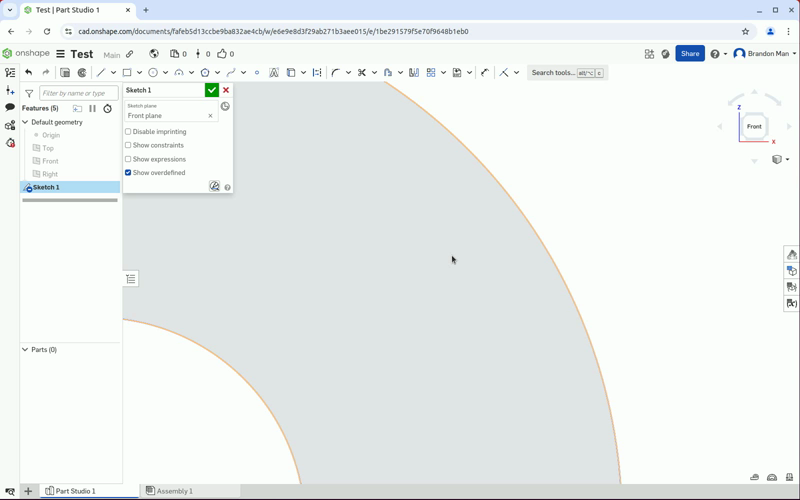
scroll(-6)
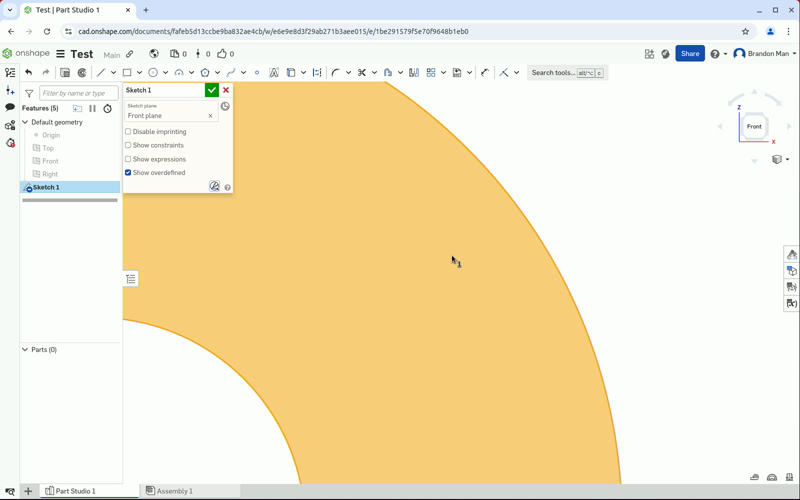
scroll(-6)
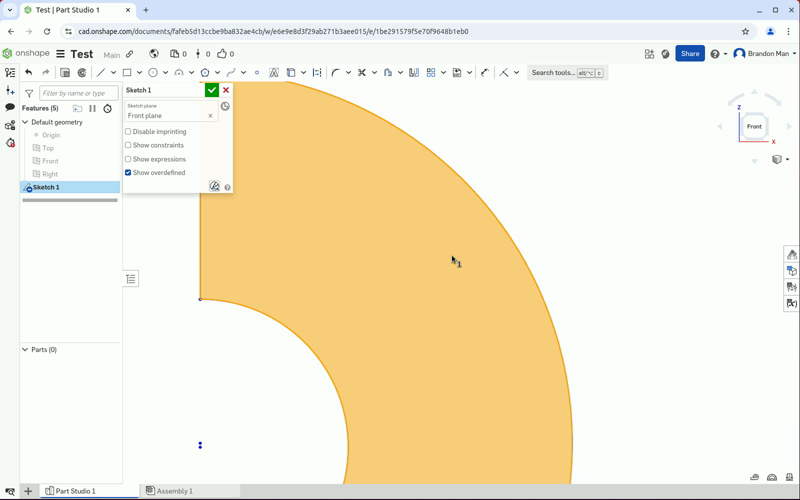
scroll(-6)
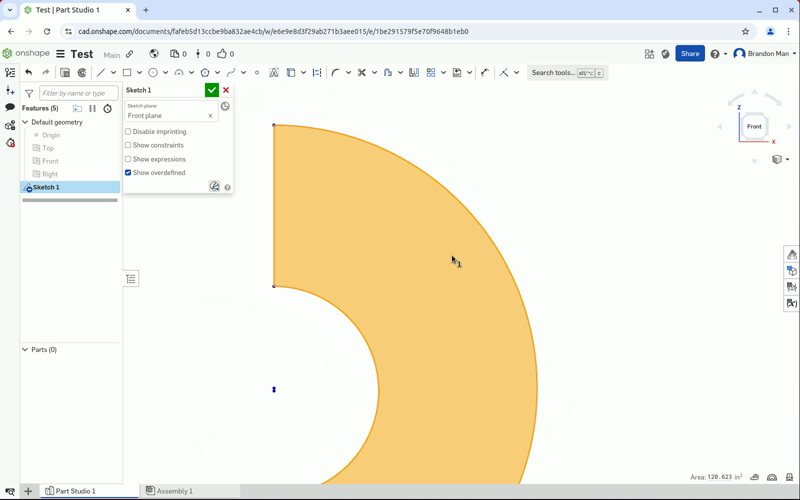
scroll(-6)
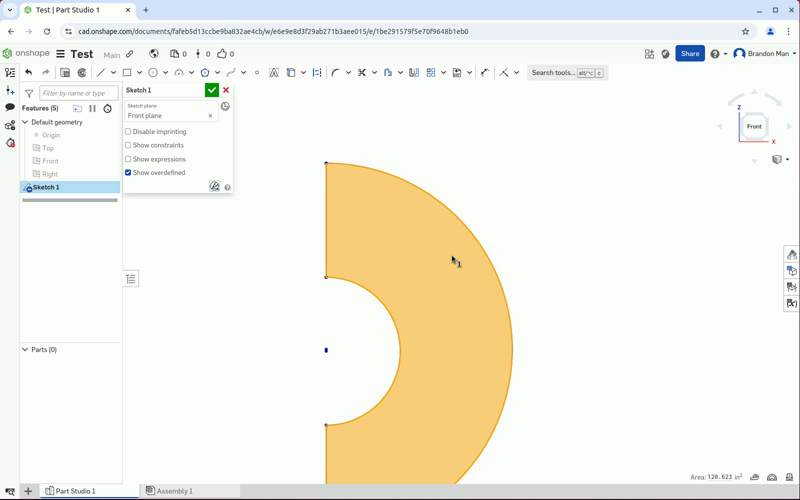
scroll(-6)
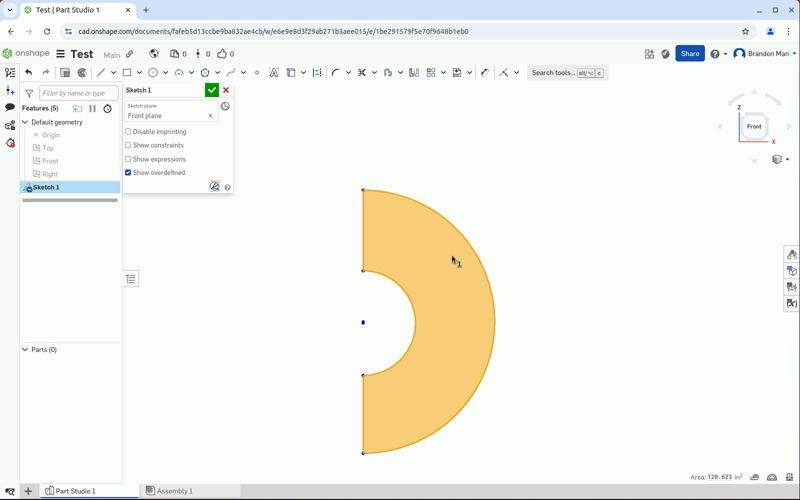
scroll(-6)
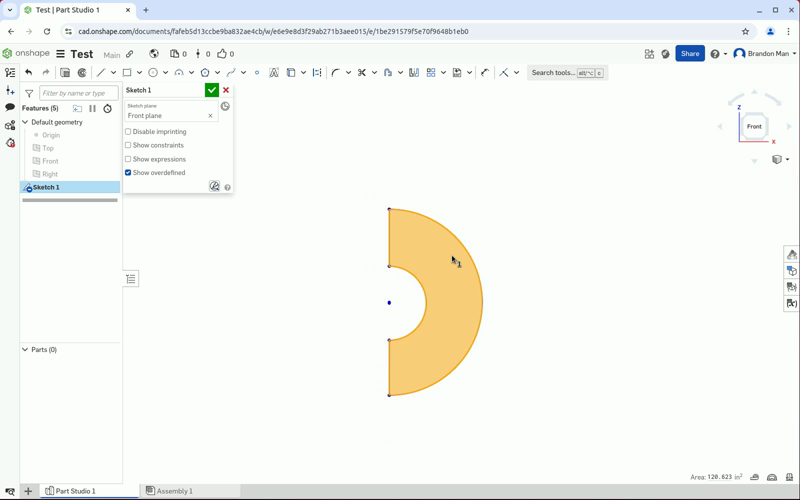
scroll(-6)
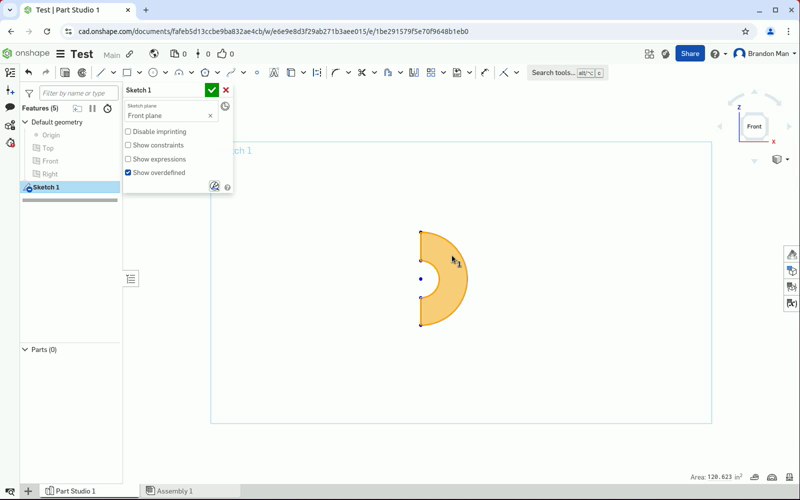
mouse_move(73, 352)
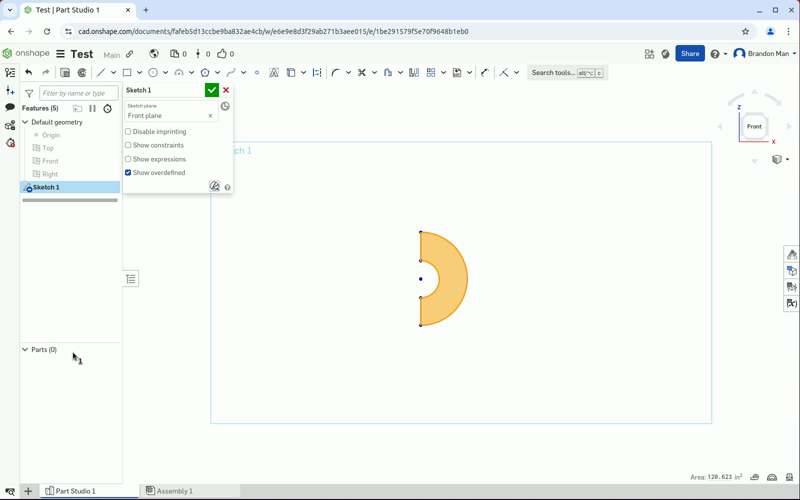
key(shift+y)
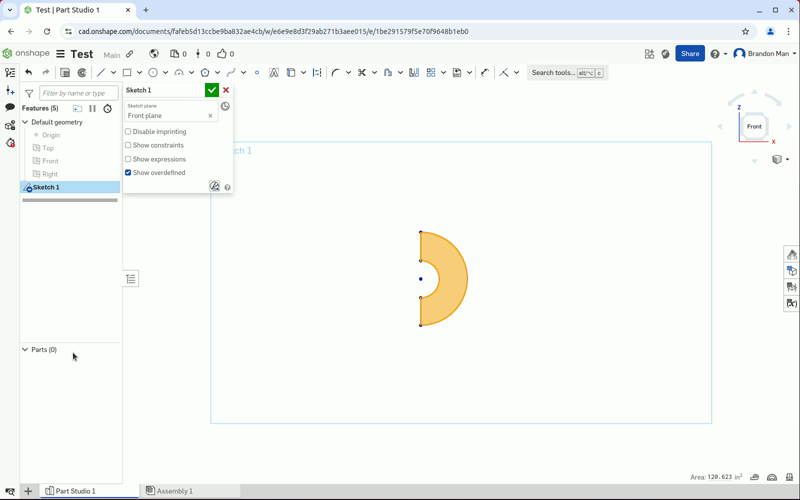
key(shift+e)
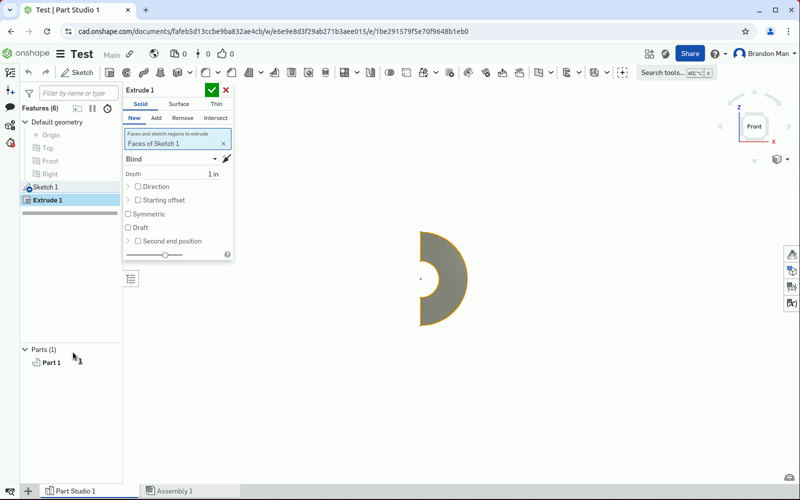
mouse_move(143, 106)
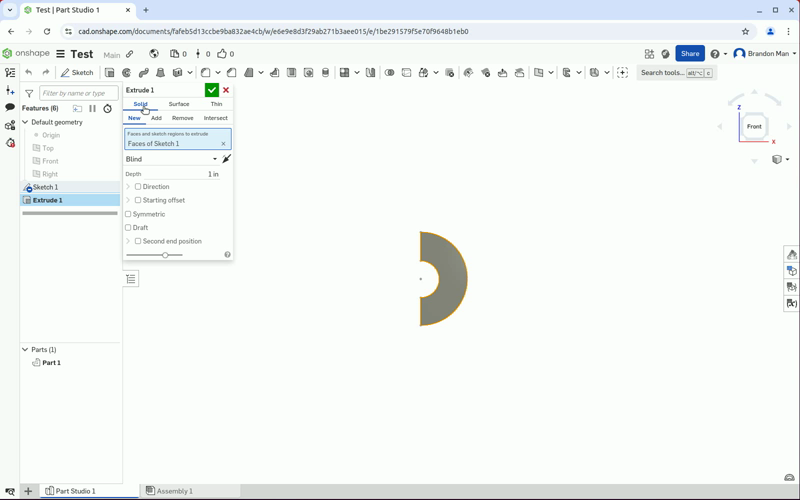
click(143, 106)
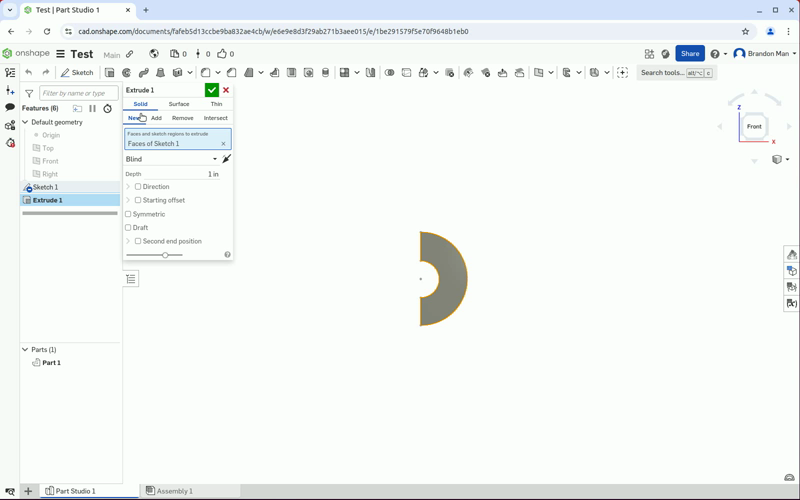
mouse_move(137, 120)
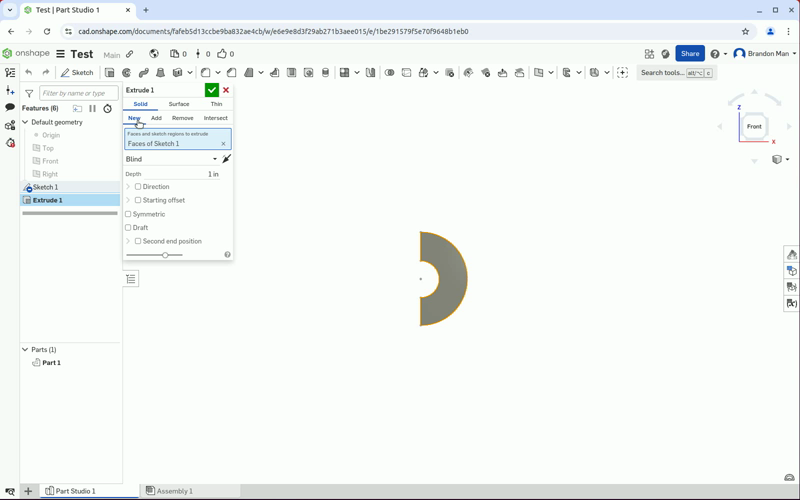
click(137, 120)
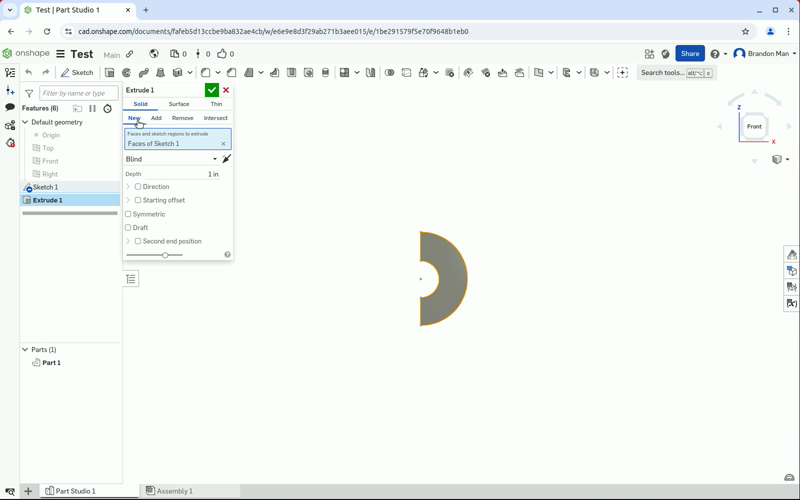
key(tab, 4)
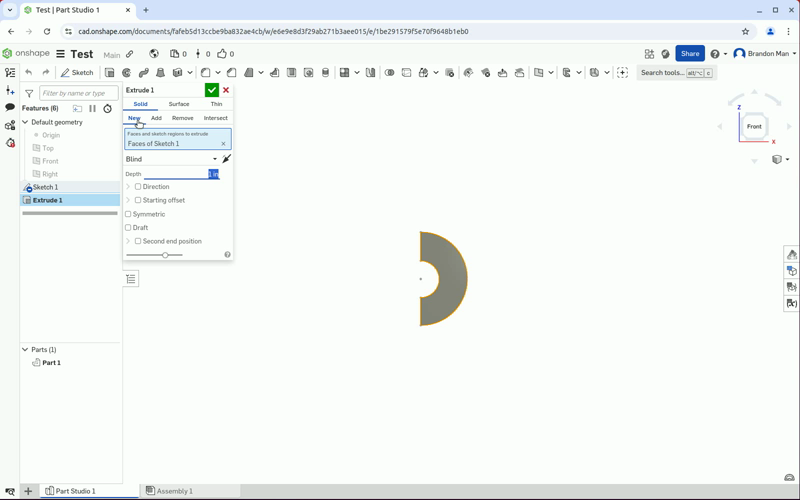
text(21.423)
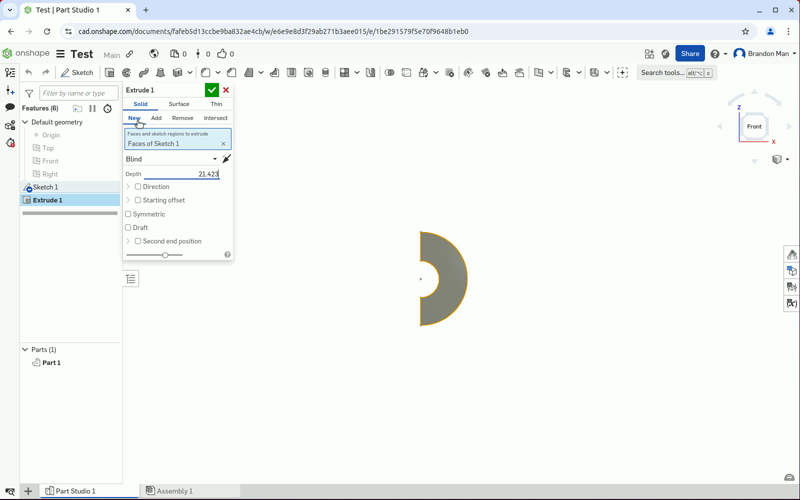
key(enter)
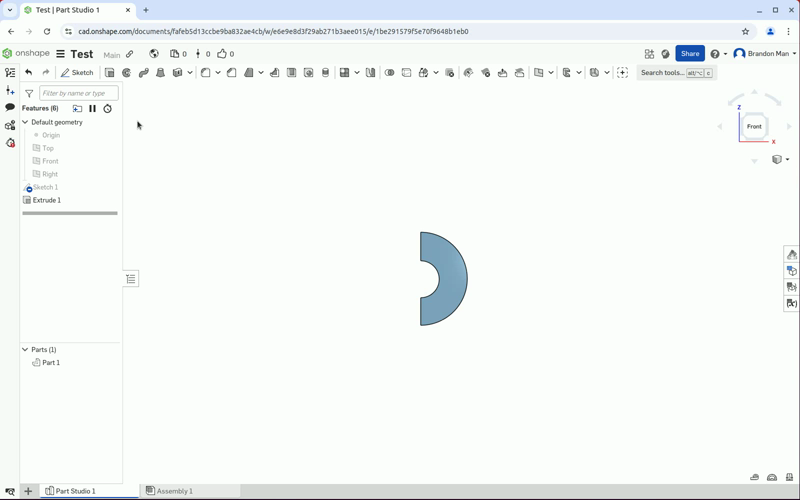
key(shift+h)
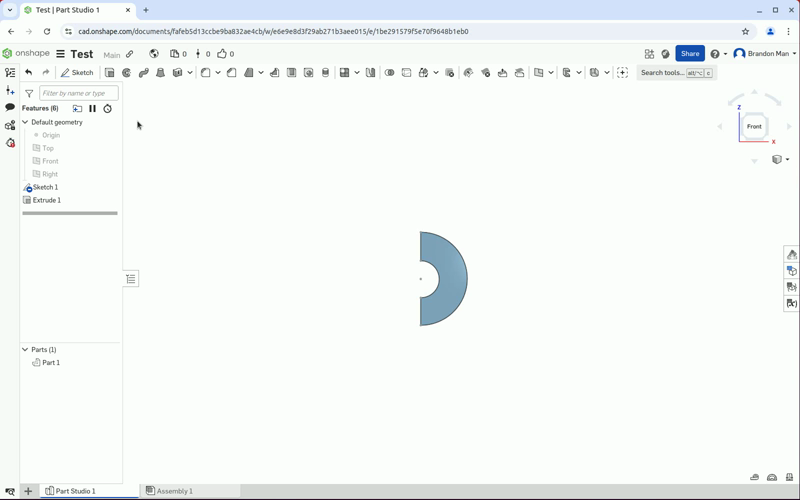
key(shift+h)
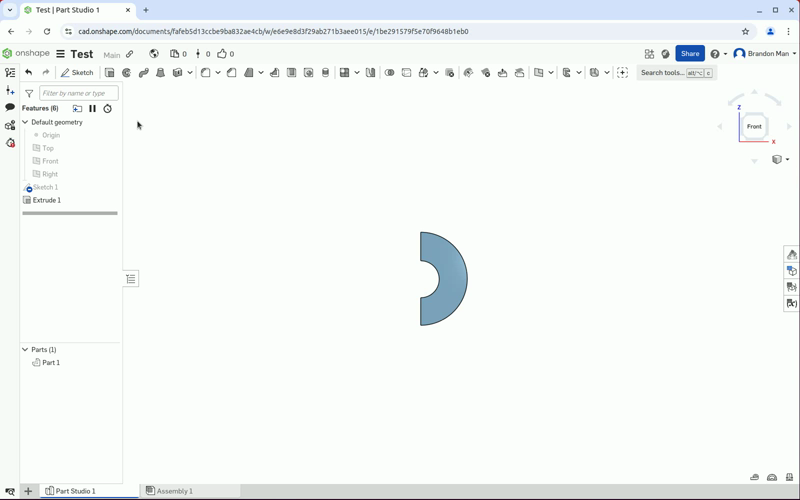
mouse_move(73, 189)
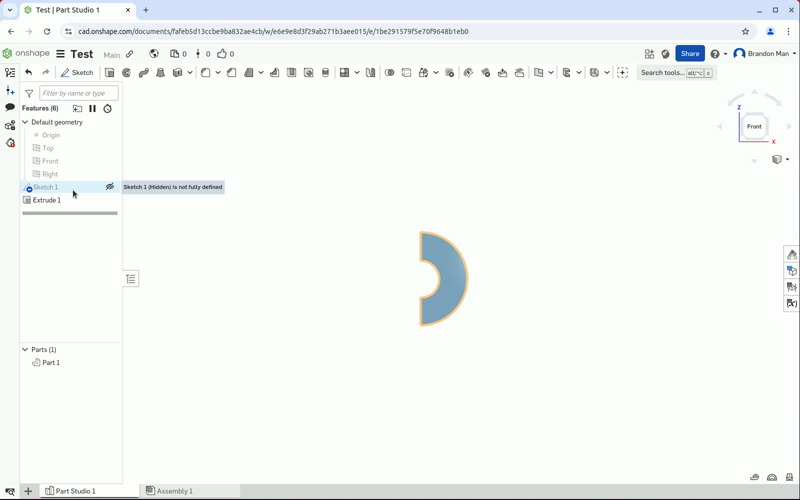
click(73, 189)
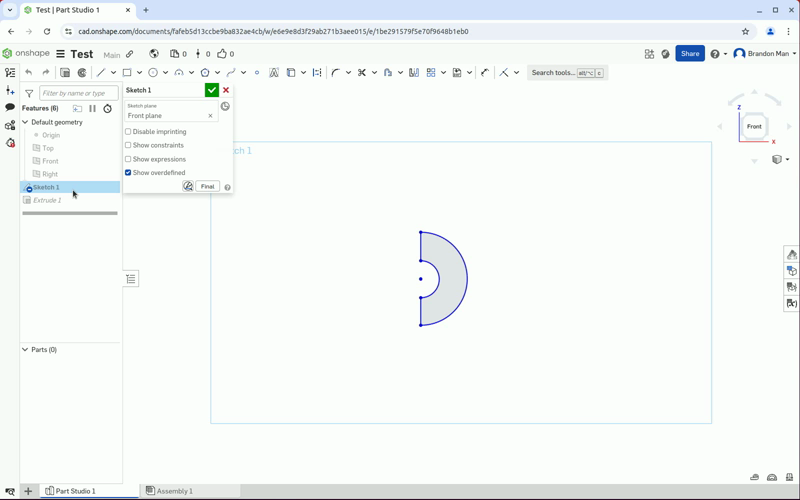
mouse_move(229, 92)
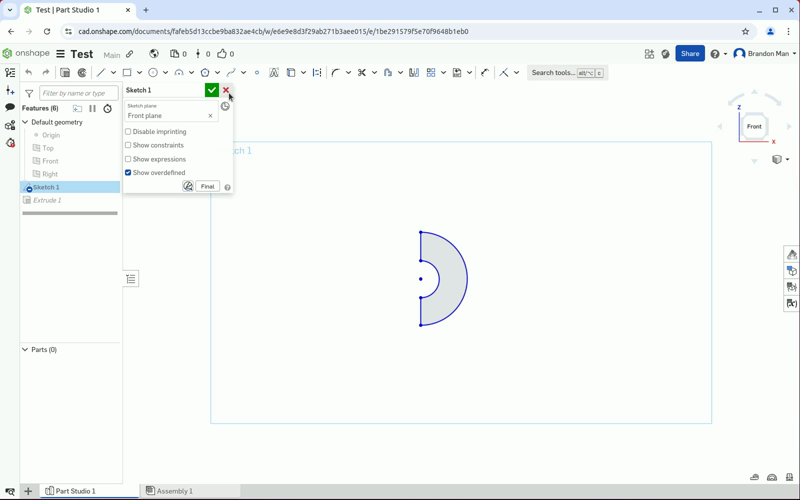
click(229, 92)
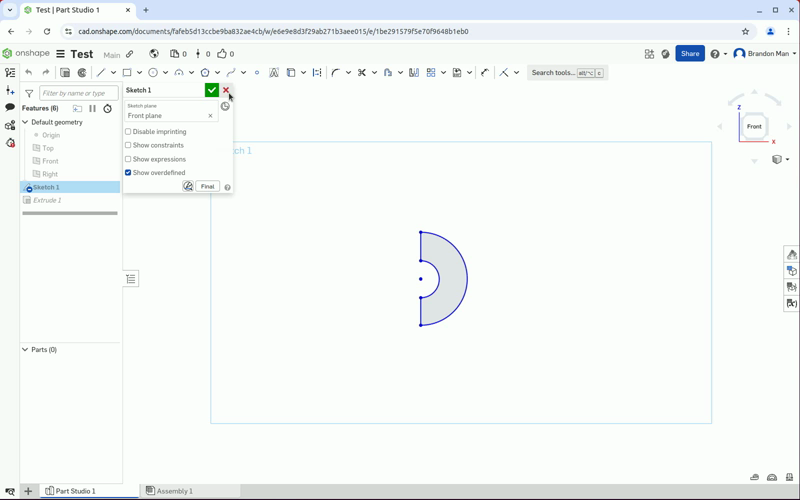
key(shift+s)
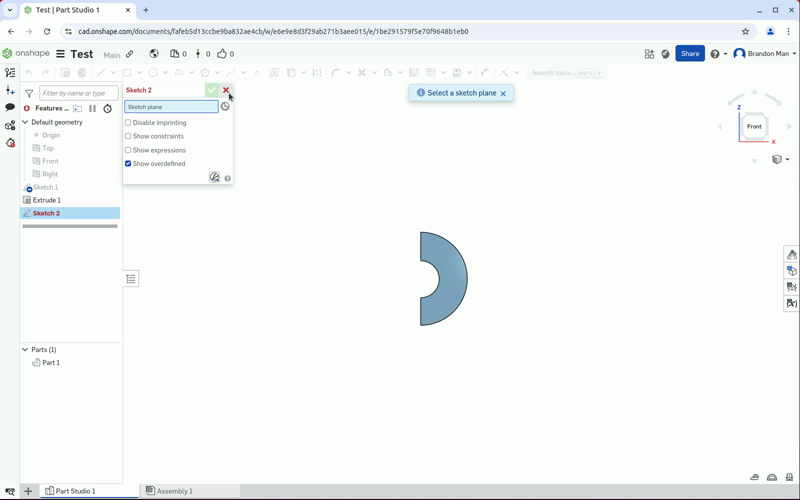
mouse_move(73, 163)
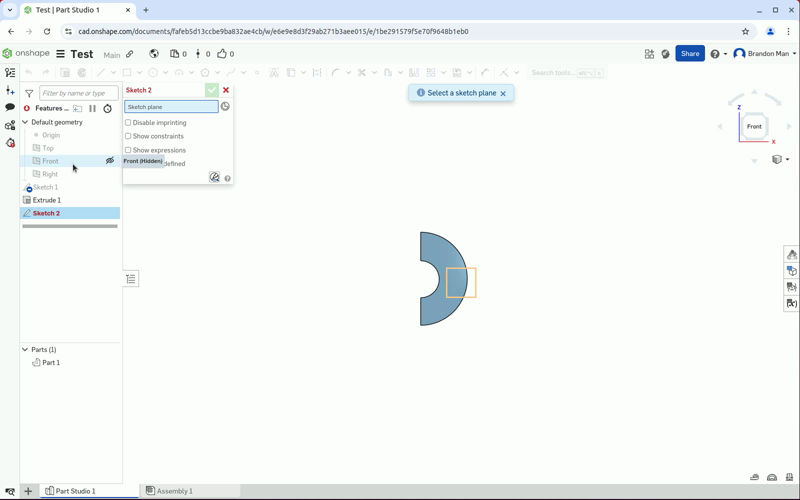
click(73, 163)
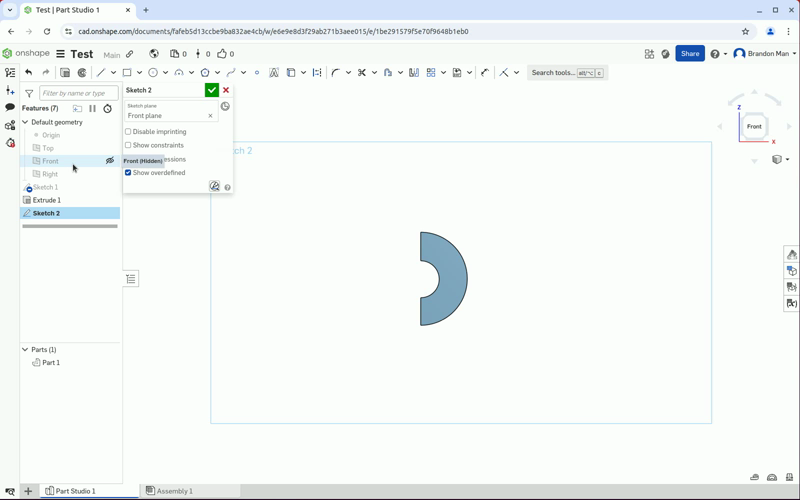
mouse_move(73, 352)
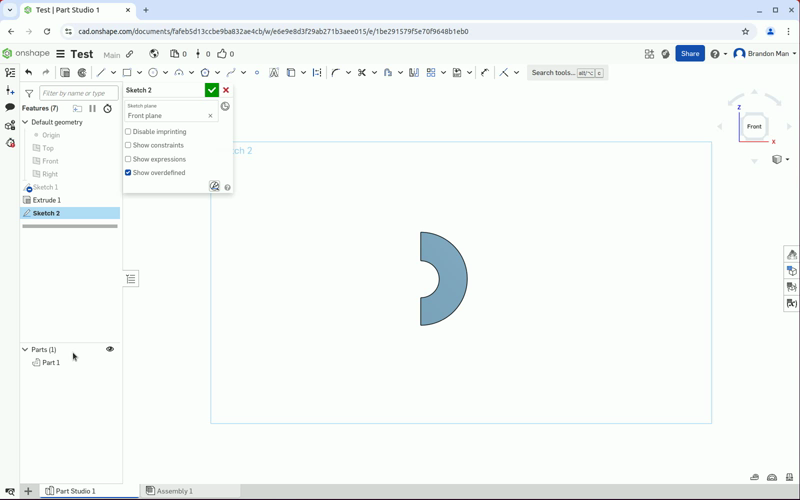
key(y)
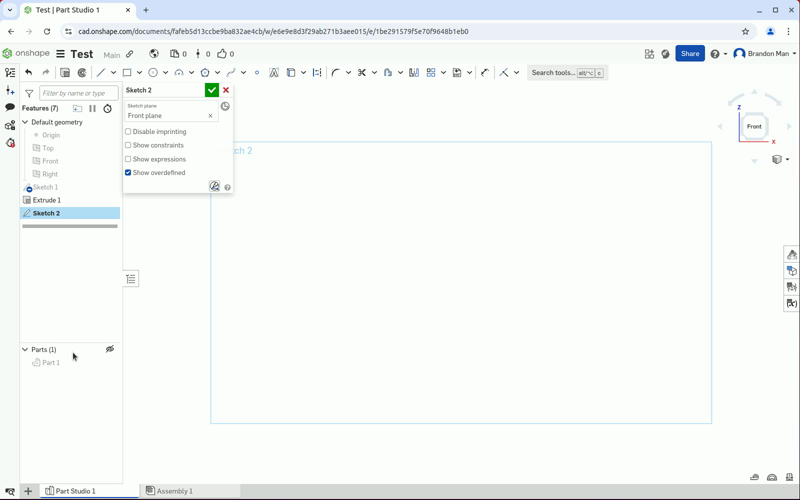
key(a)
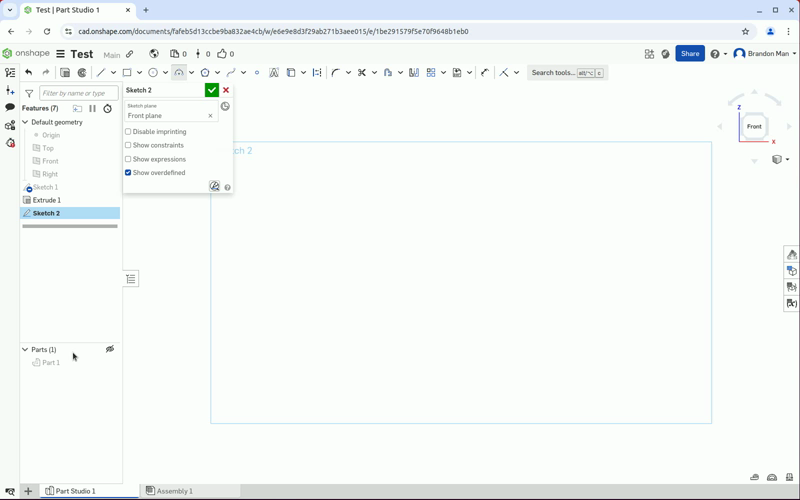
key_down(shift)
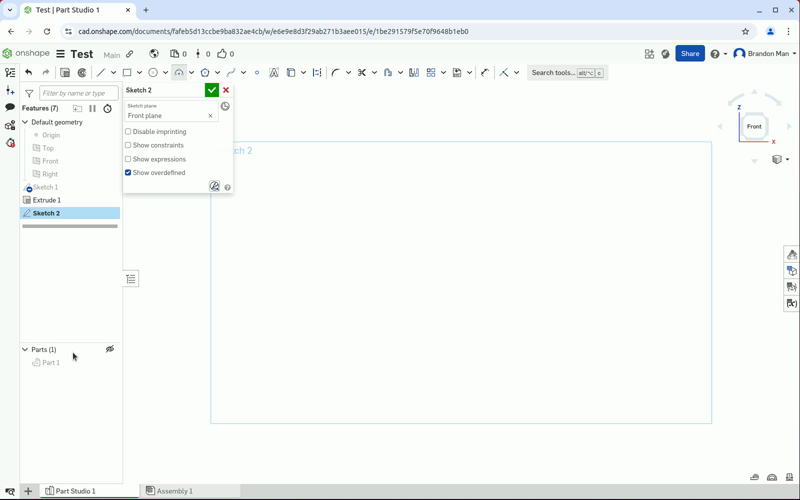
mouse_move(420, 325)
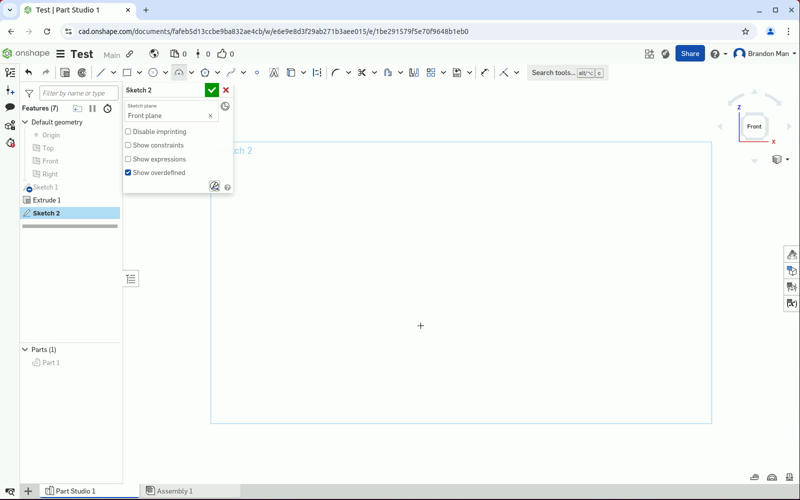
click(420, 325)
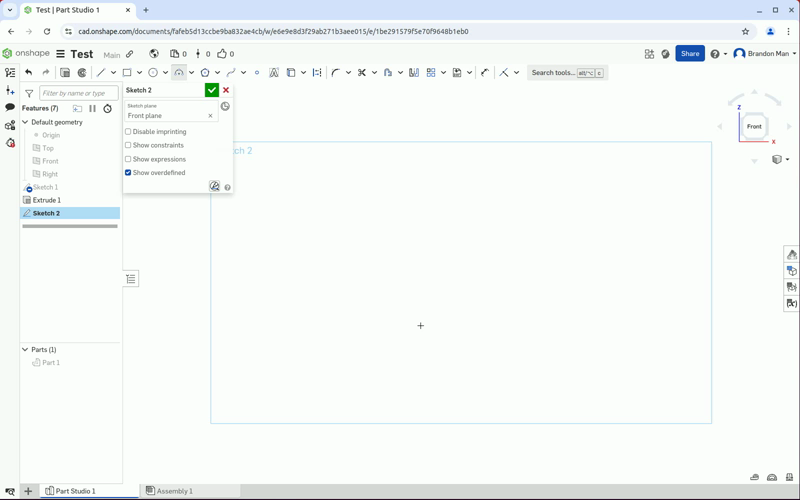
key_up(shift)
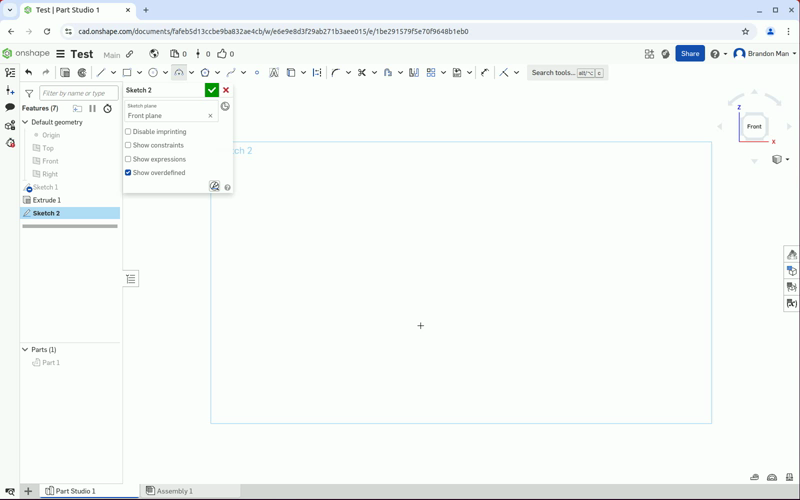
key_down(shift)
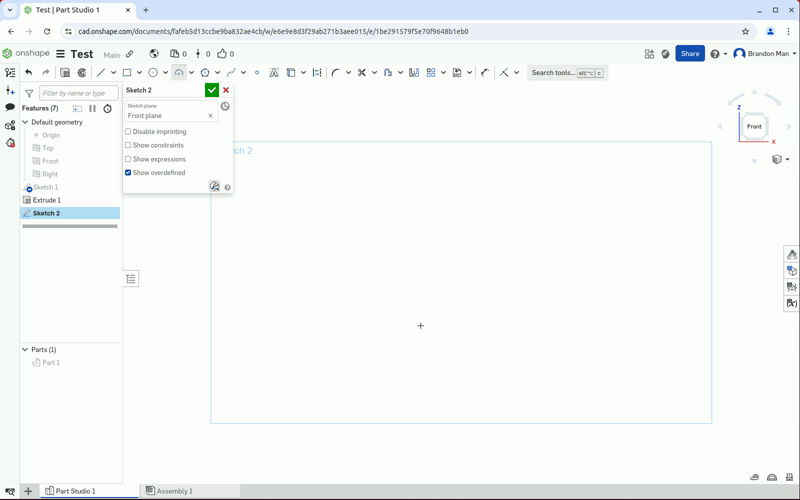
mouse_move(420, 232)
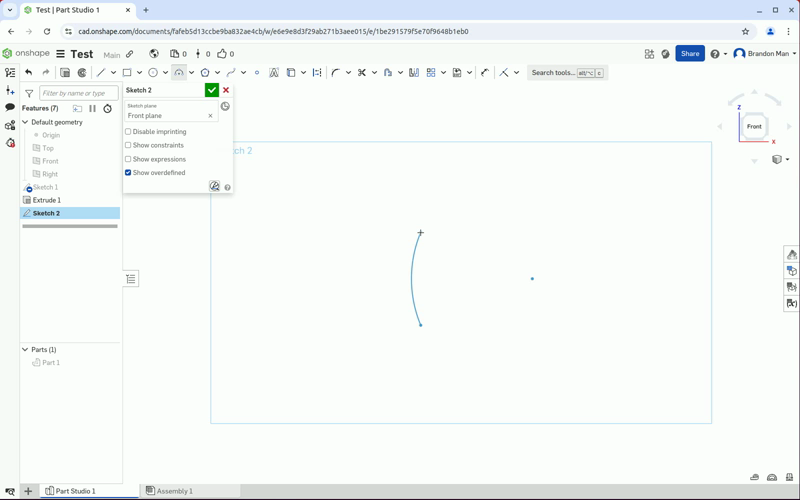
click(420, 232)
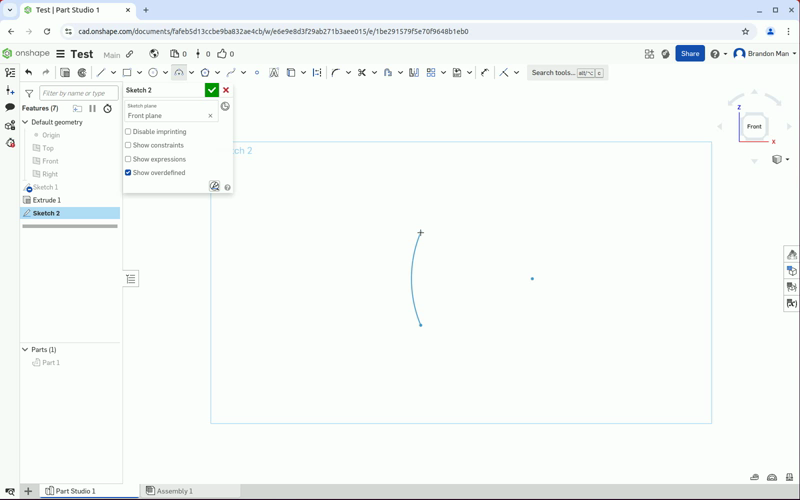
mouse_move(467, 278)
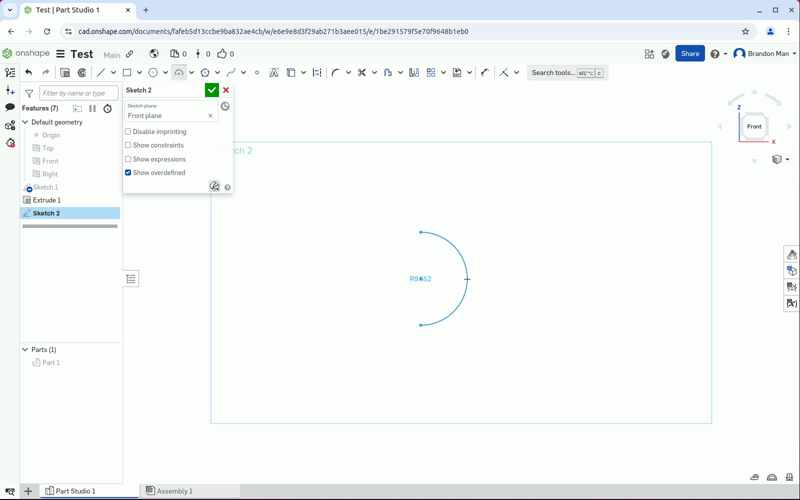
click(467, 278)
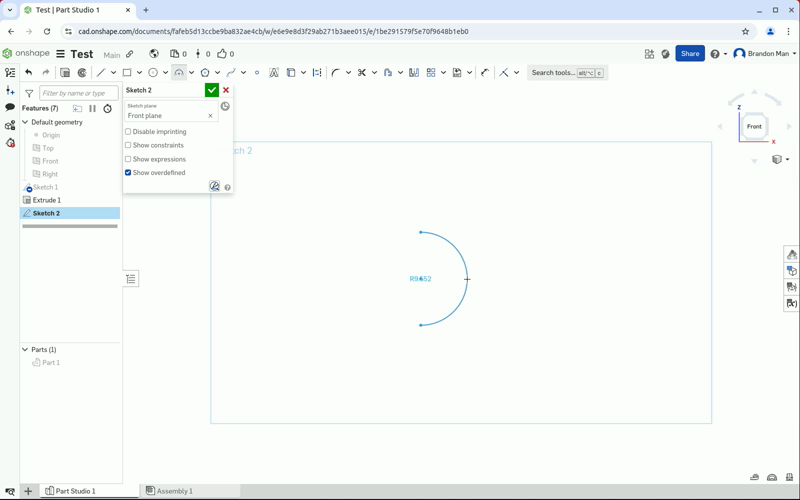
key_up(shift)
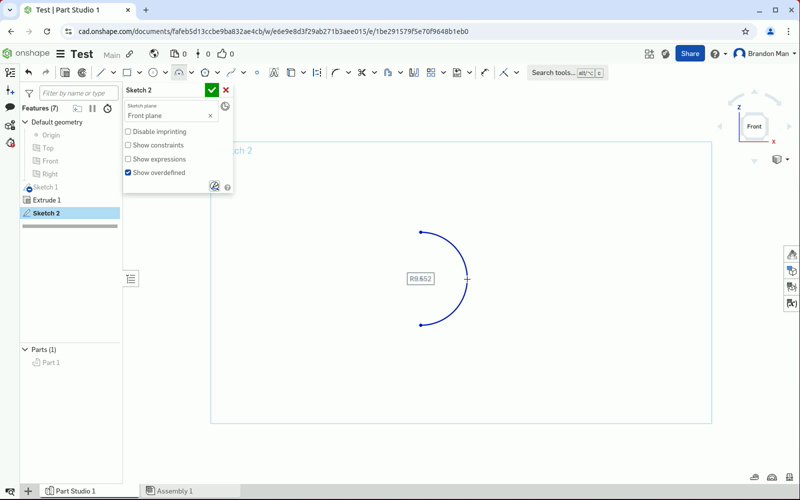
key(esc)
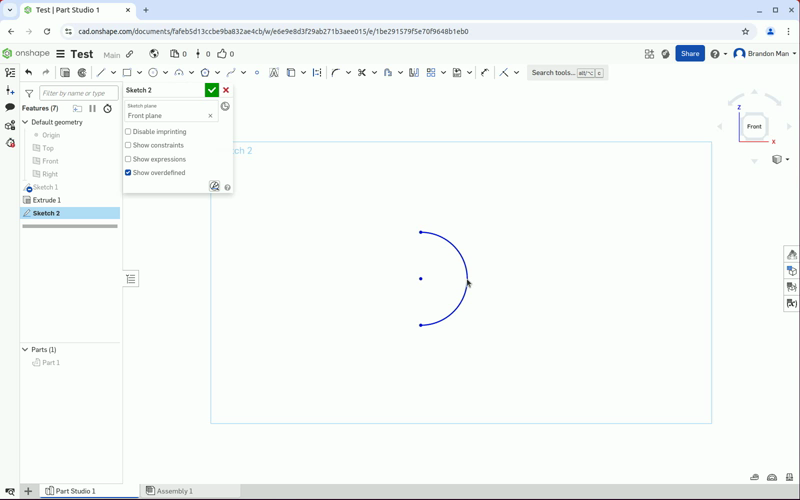
key(l)
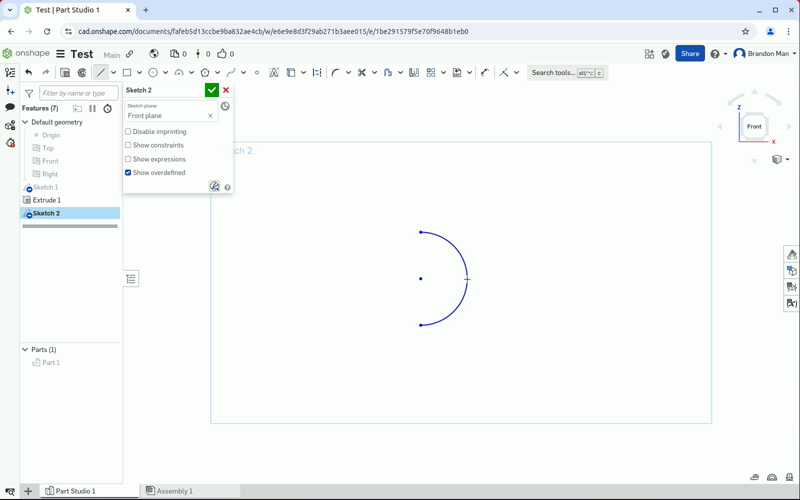
mouse_move(420, 232)
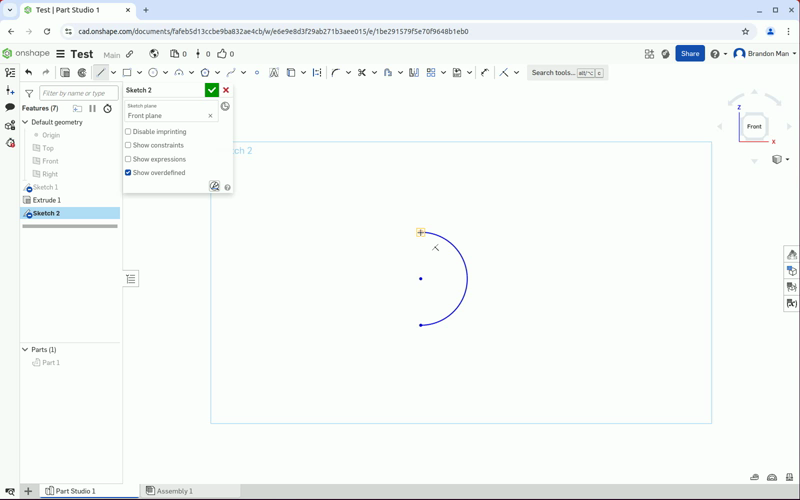
click(420, 232)
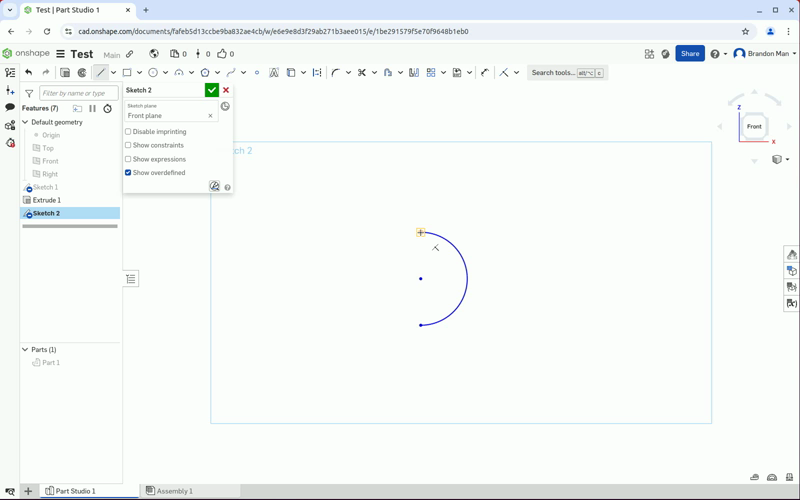
key_down(shift)
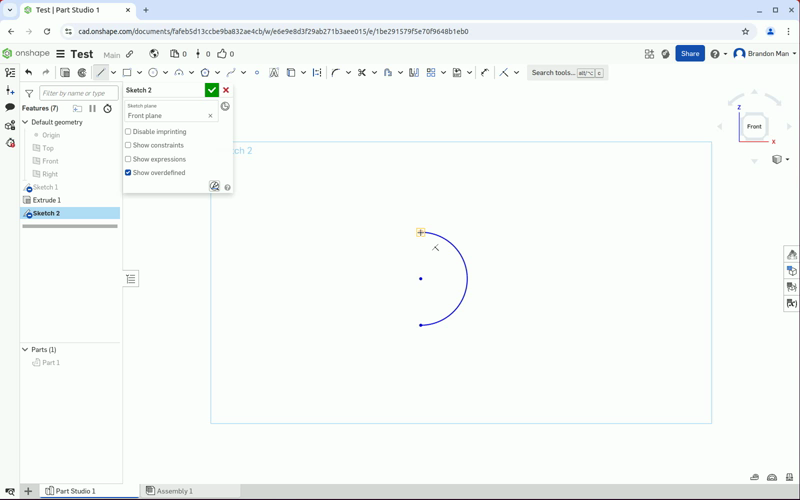
mouse_move(450, 232)
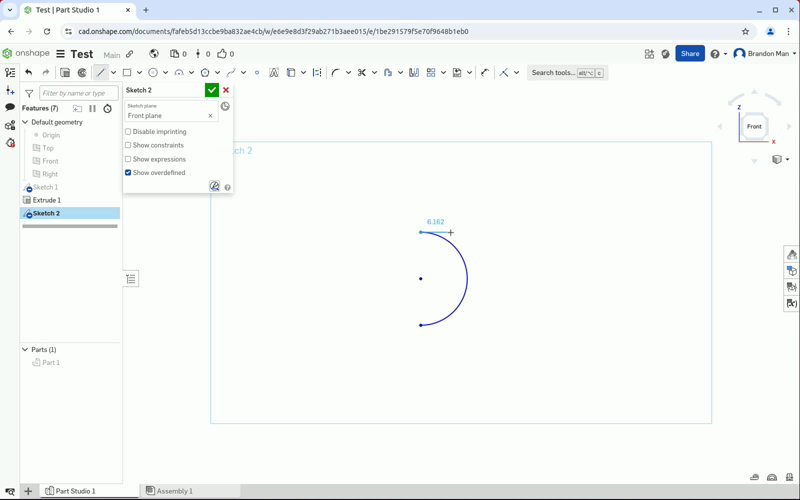
mouse_move(420, 260)
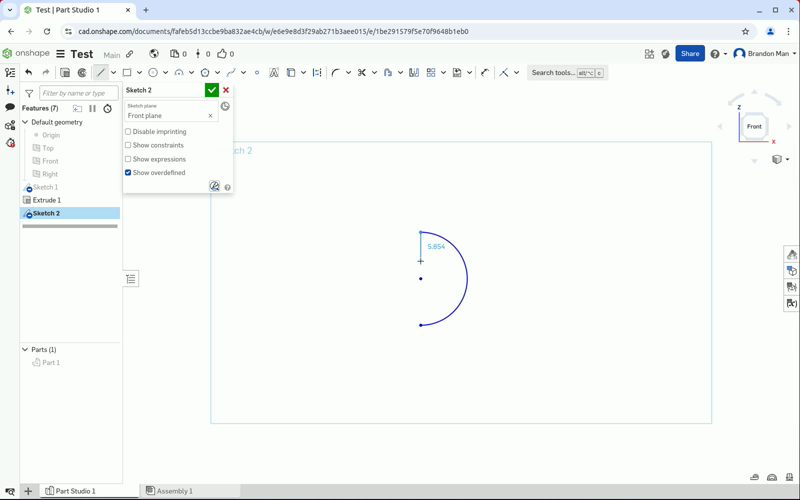
click(420, 260)
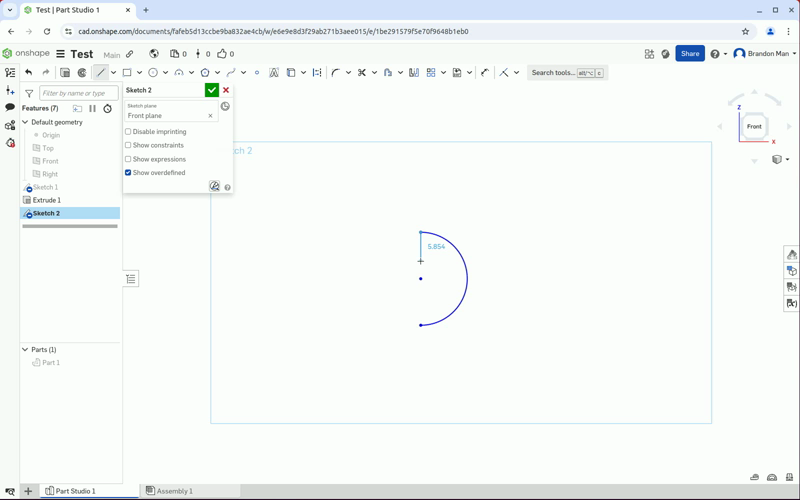
key_up(shift)
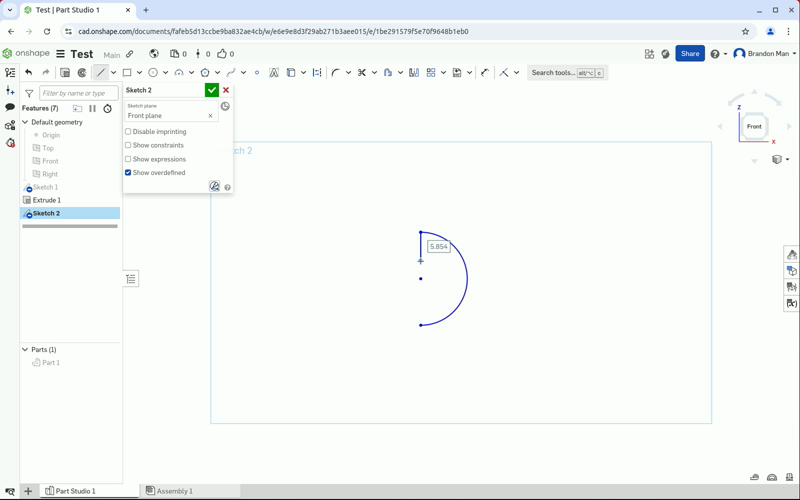
key(esc)
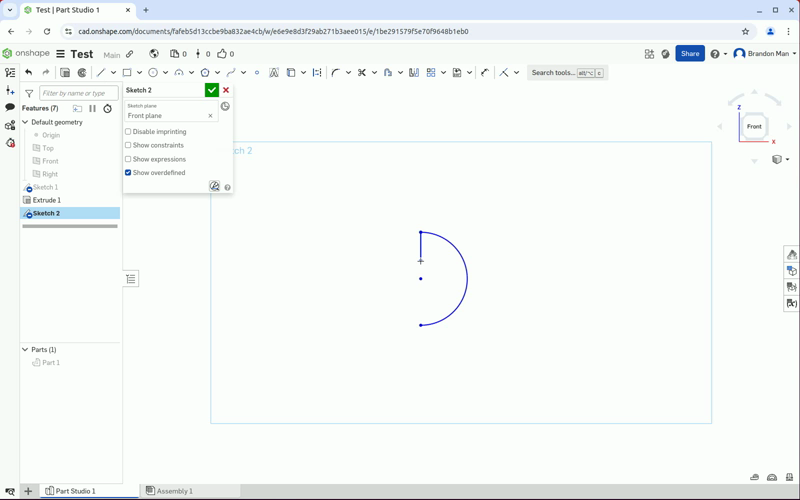
key(a)
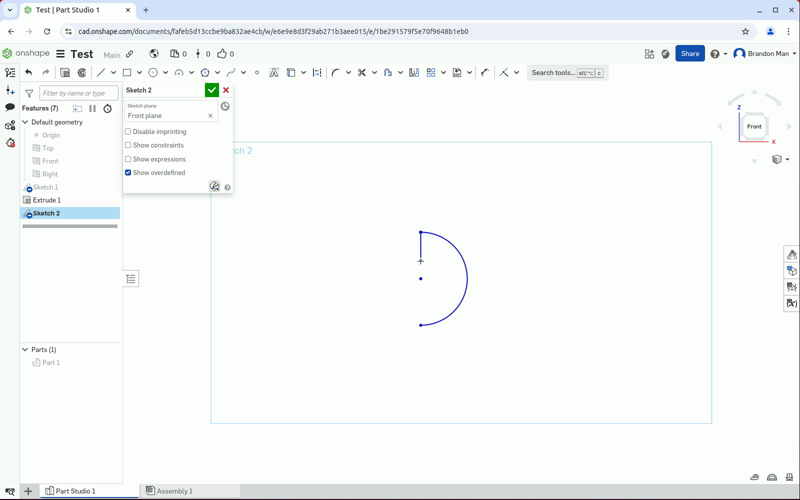
mouse_move(420, 260)
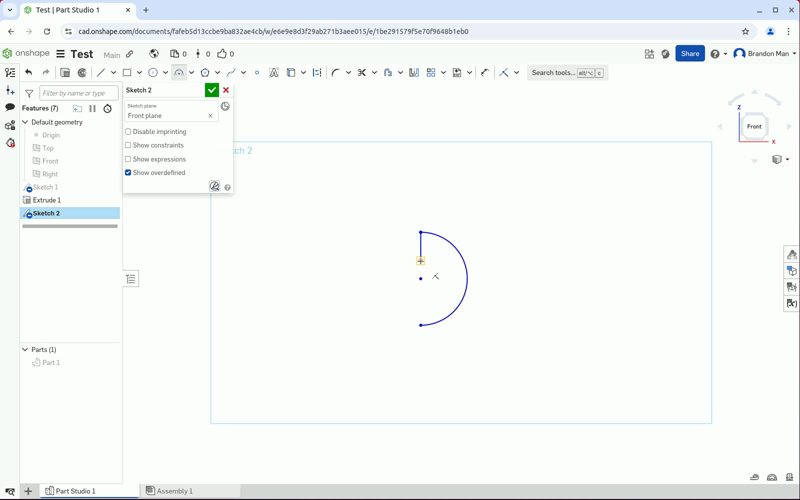
click(420, 260)
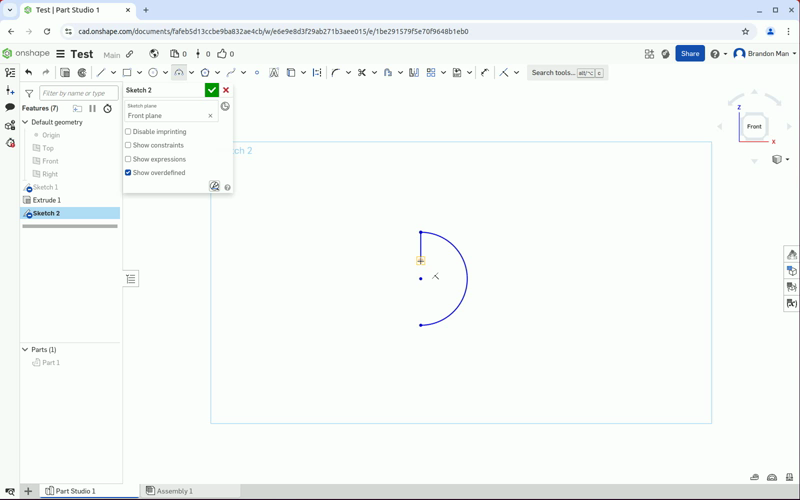
key_down(shift)
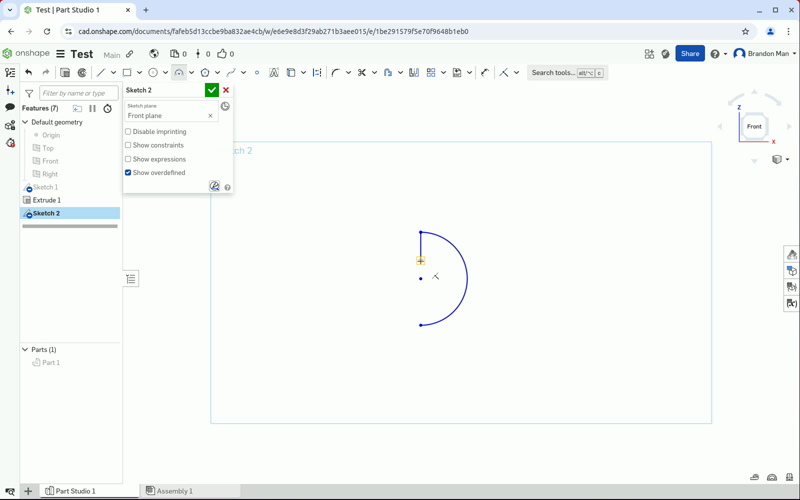
mouse_move(420, 297)
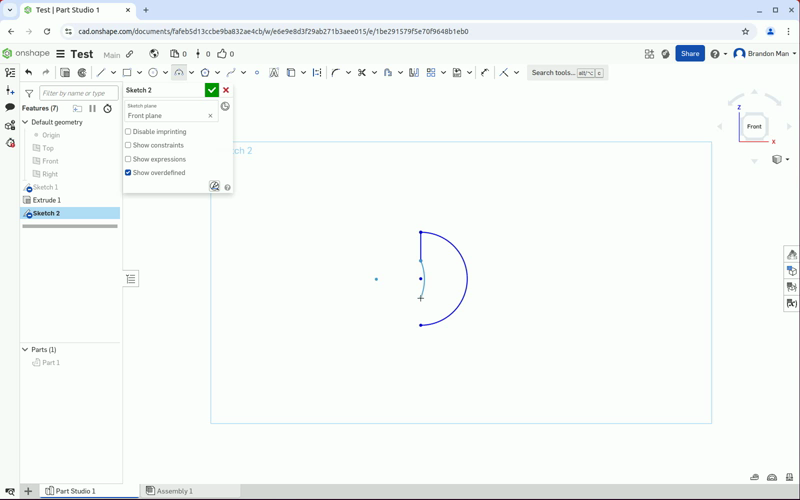
click(420, 297)
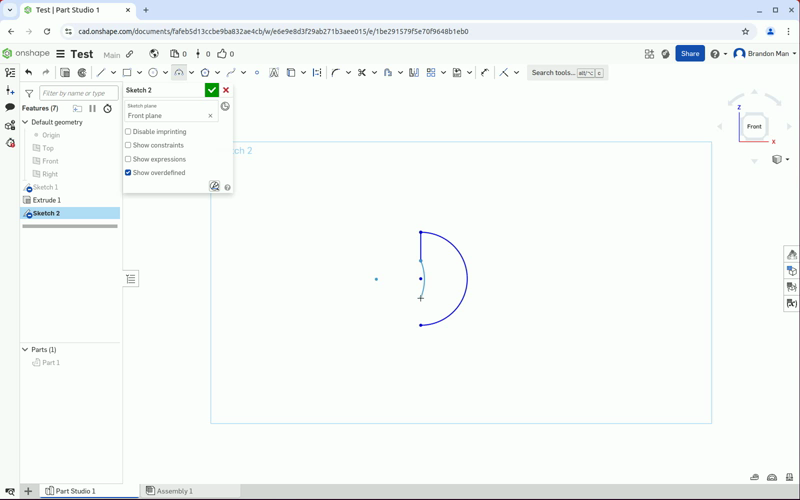
mouse_move(439, 279)
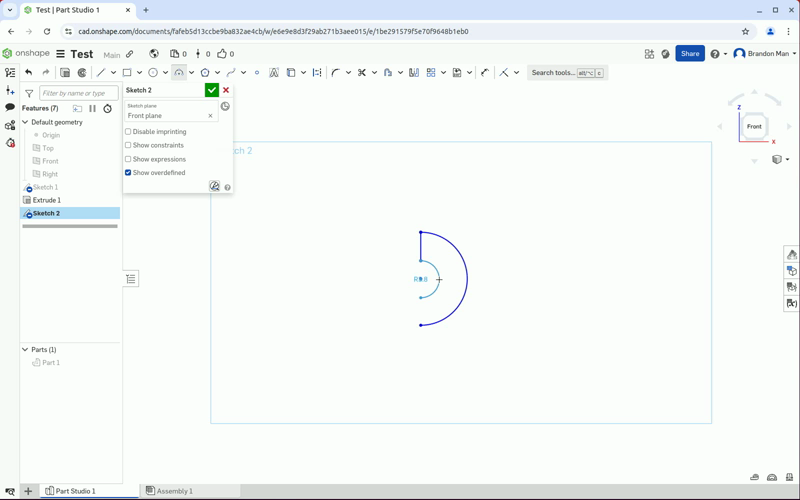
click(439, 279)
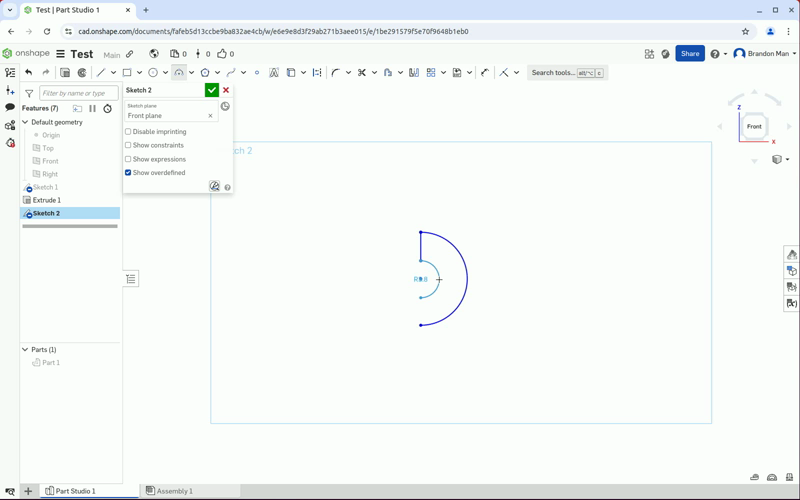
key_up(shift)
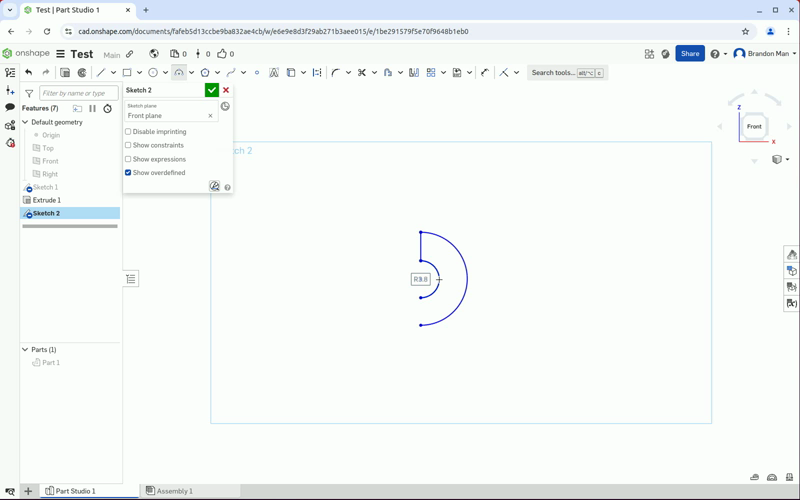
key(esc)
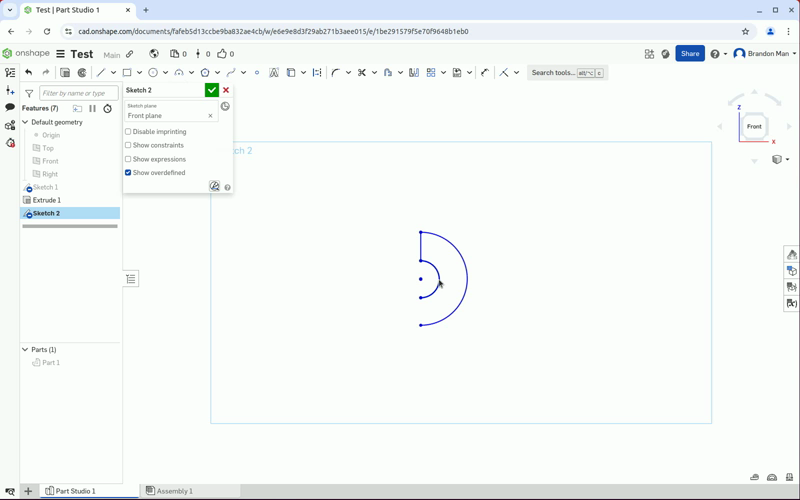
key(l)
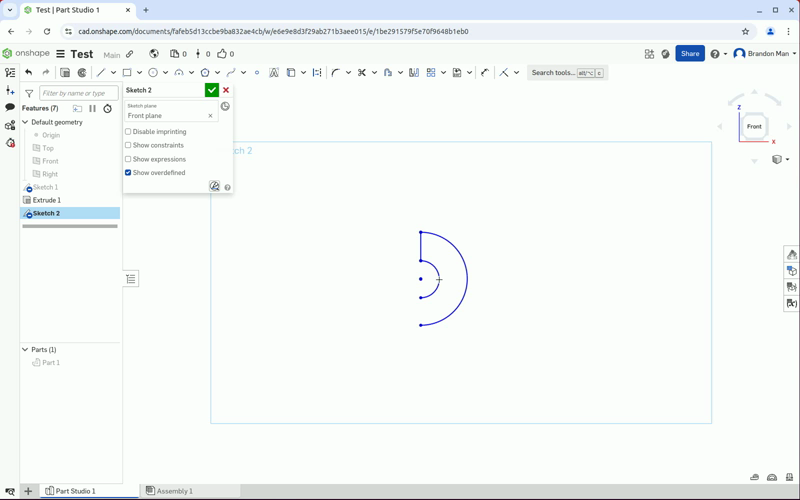
mouse_move(420, 297)
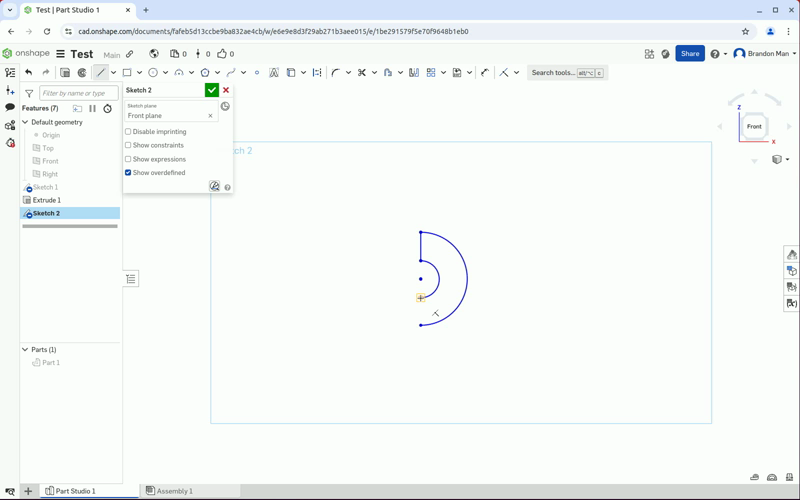
click(420, 297)
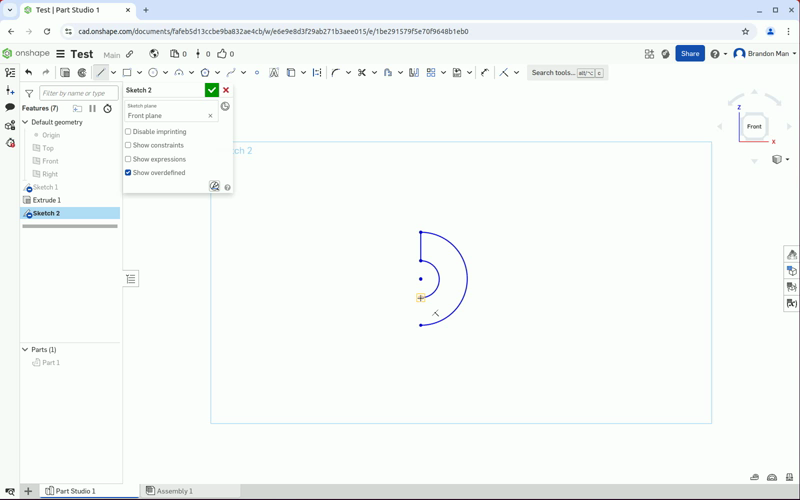
mouse_move(450, 297)
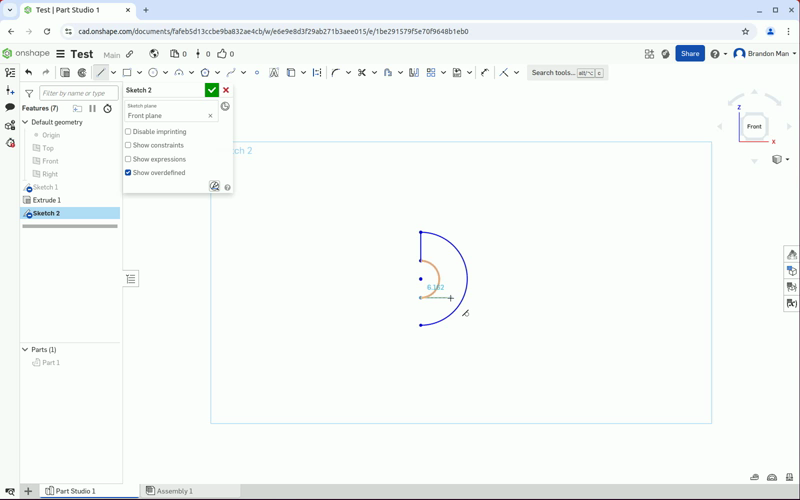
key_down(shift)
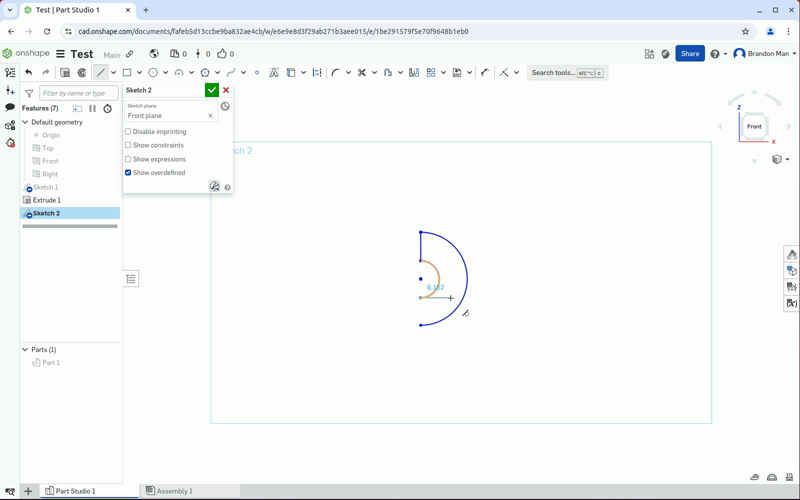
mouse_move(420, 325)
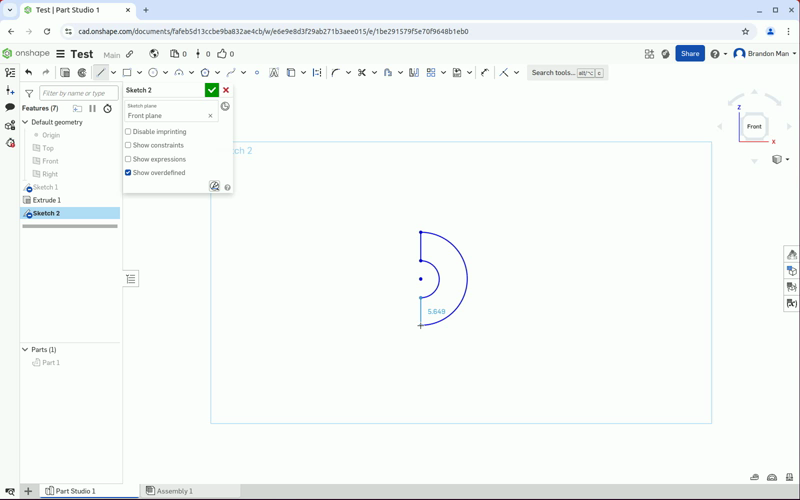
key_up(shift)
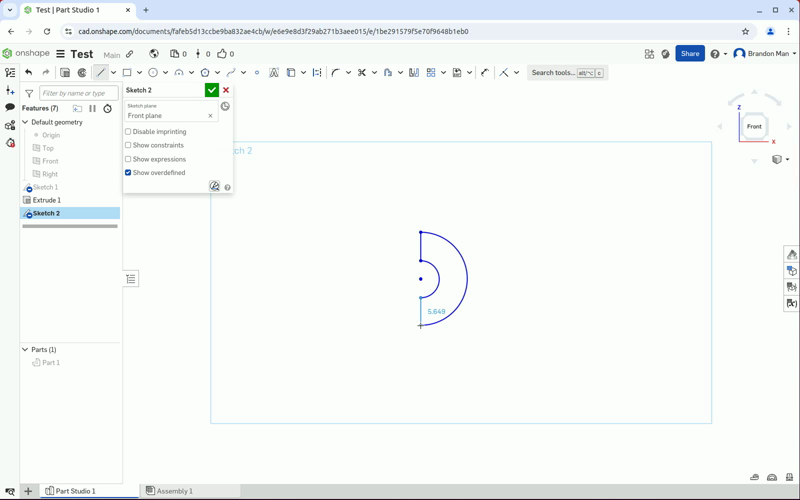
click(420, 325)
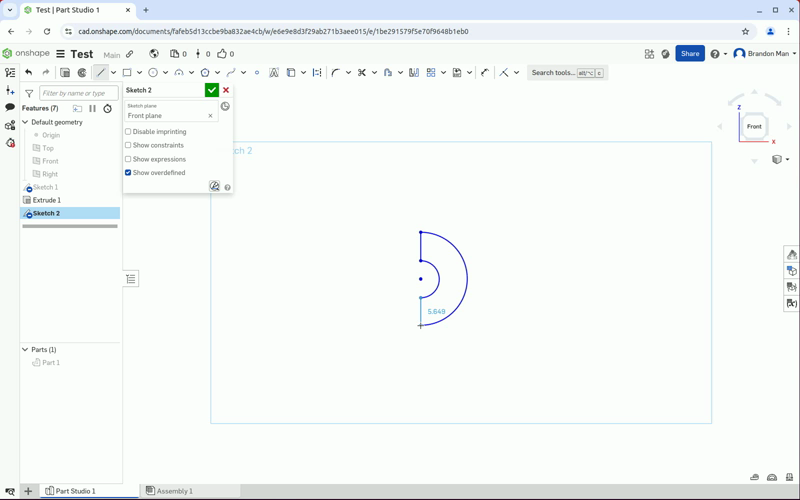
key(esc)
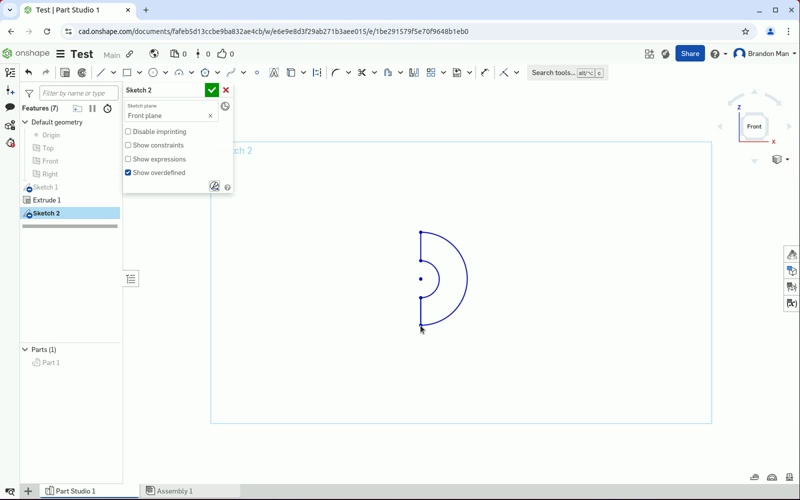
mouse_move(427, 277)
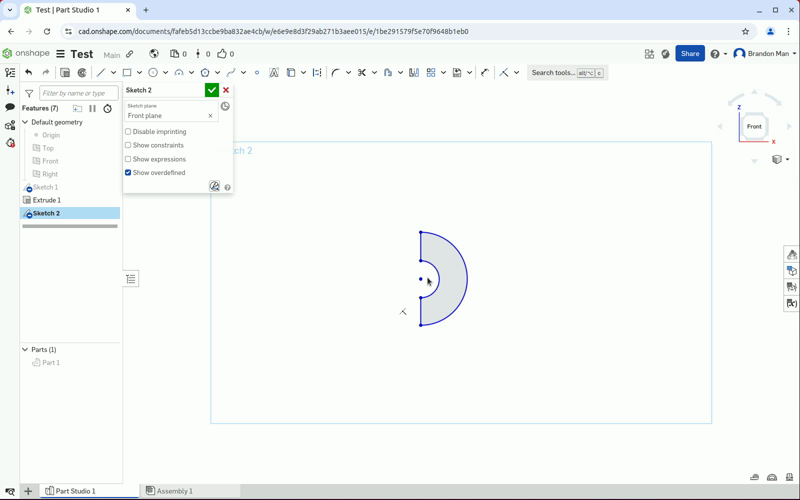
scroll(6)
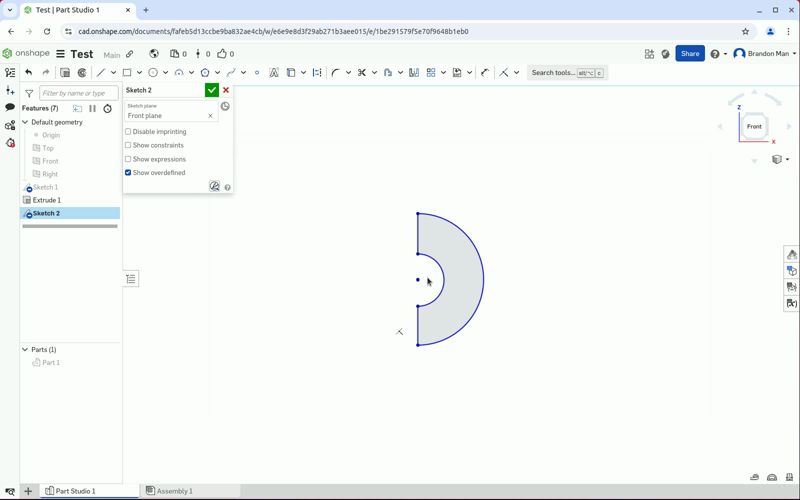
scroll(6)
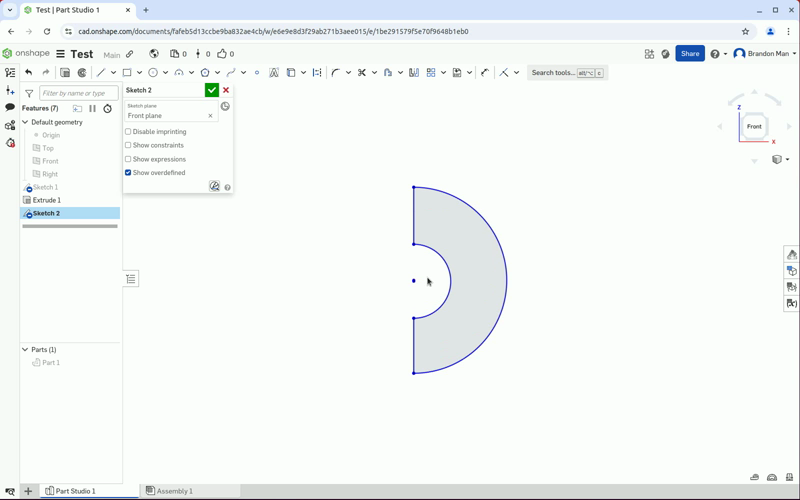
scroll(6)
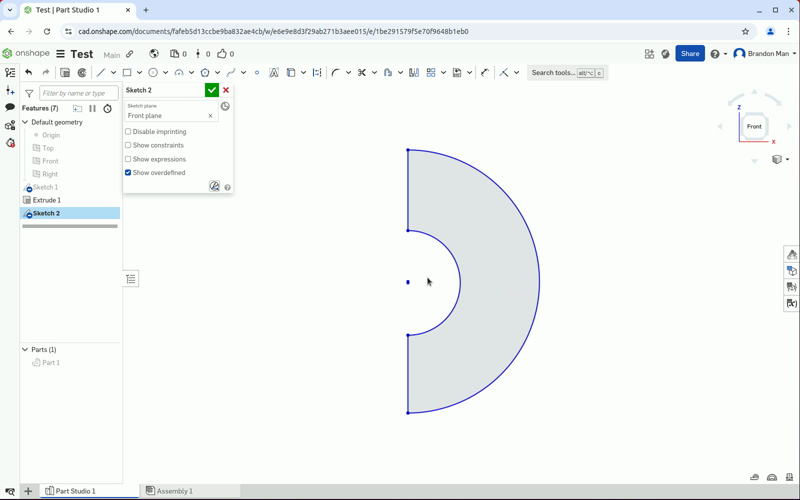
scroll(6)
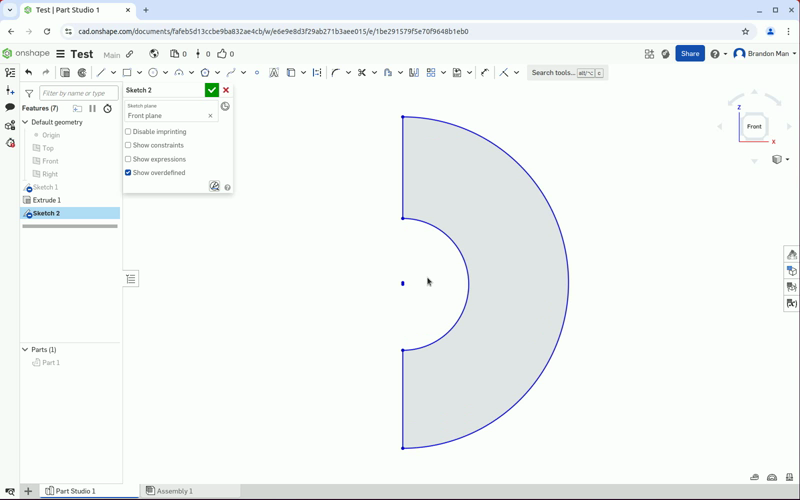
scroll(6)
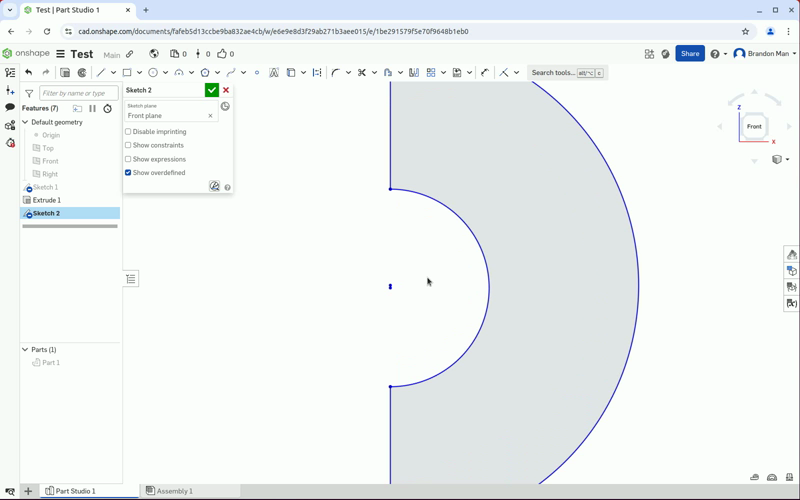
scroll(6)
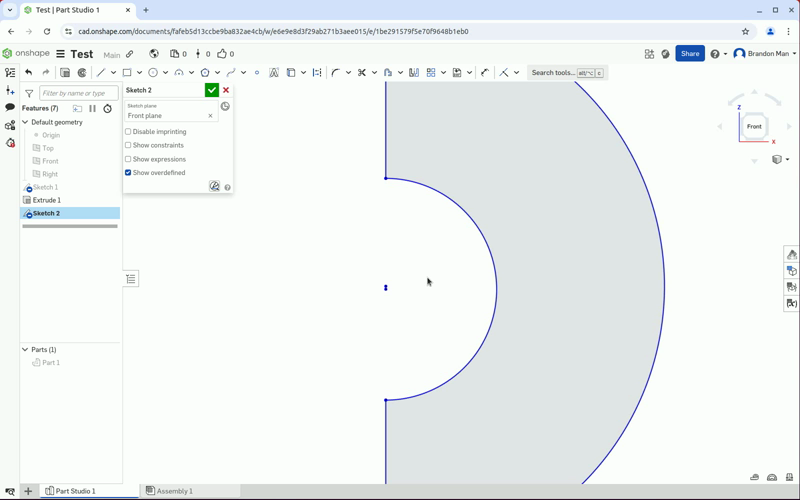
scroll(6)
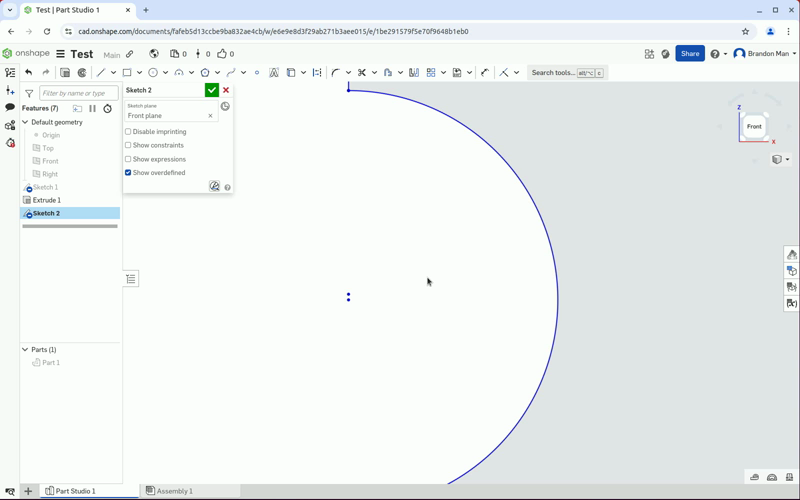
click(427, 277)
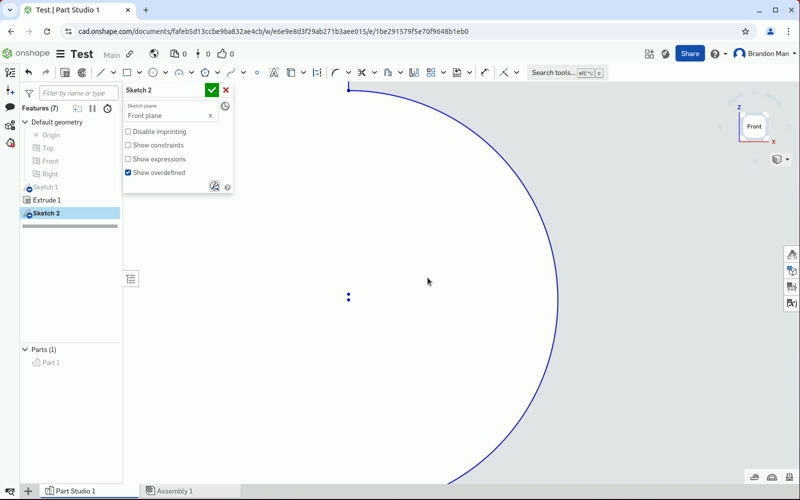
scroll(-6)
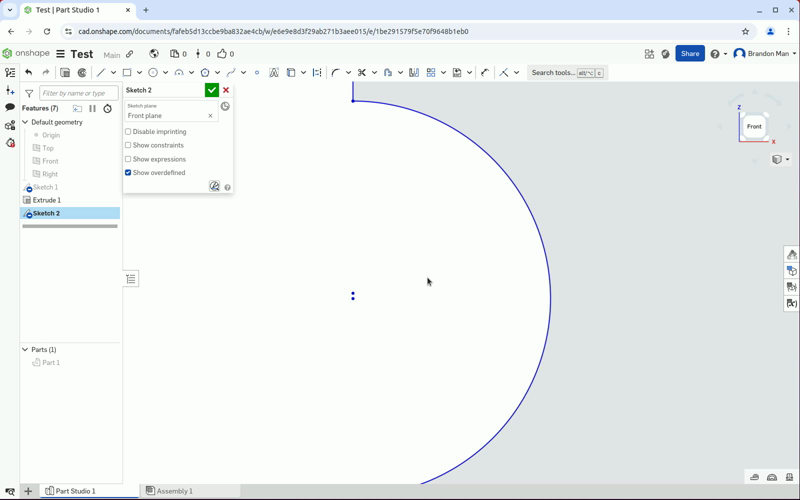
scroll(-6)
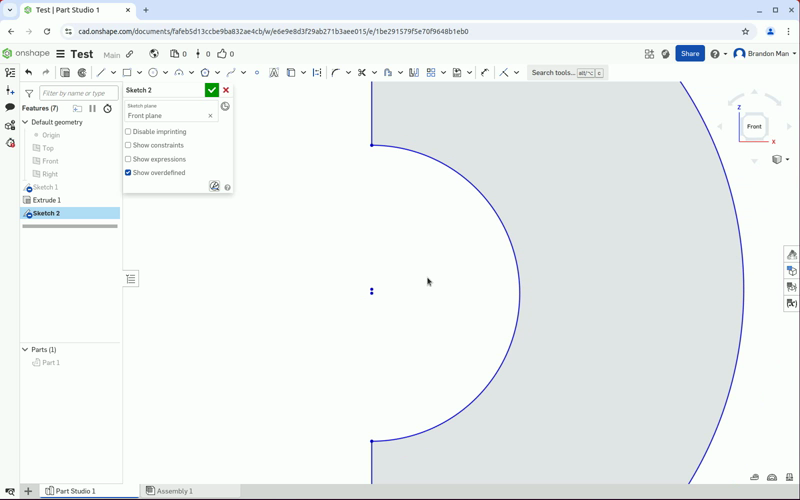
scroll(-6)
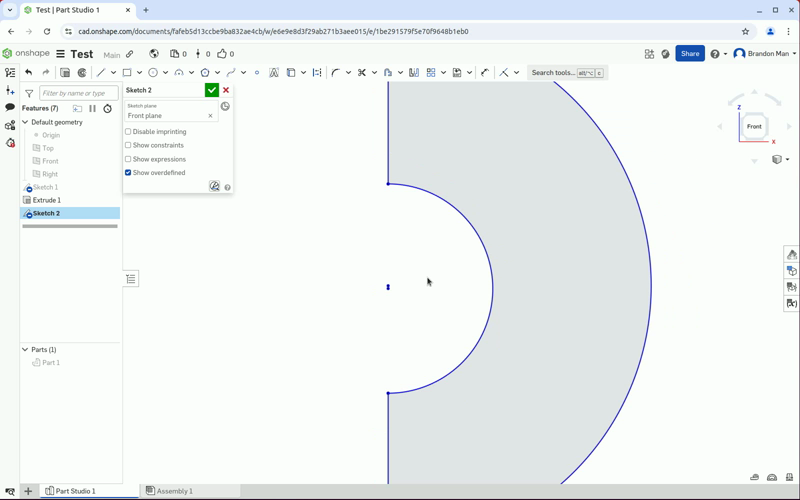
scroll(-6)
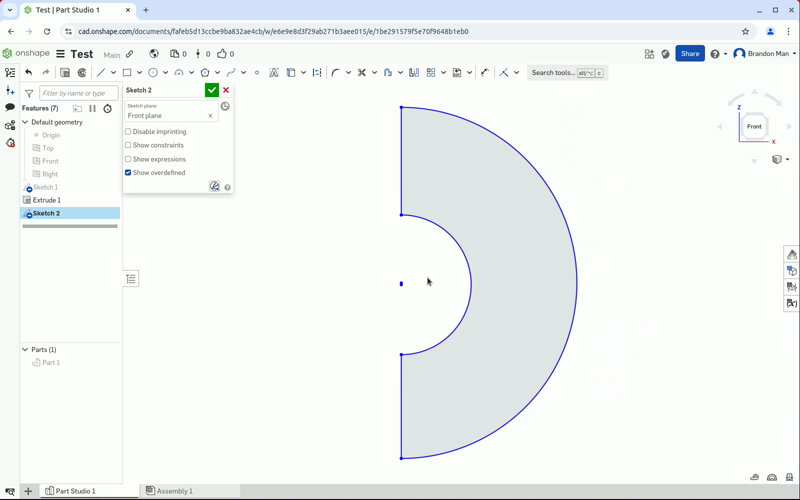
scroll(-6)
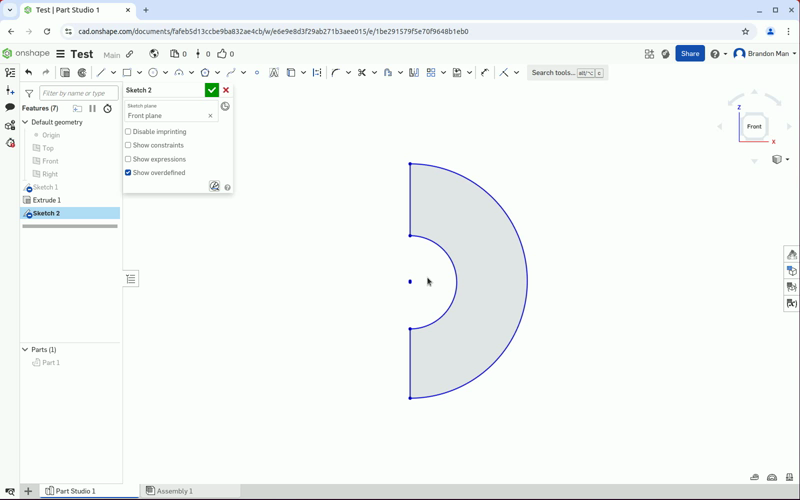
scroll(-6)
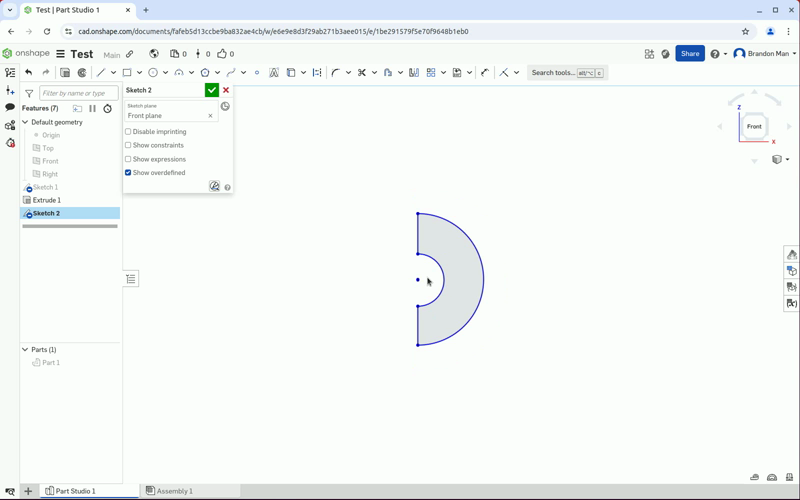
scroll(-6)
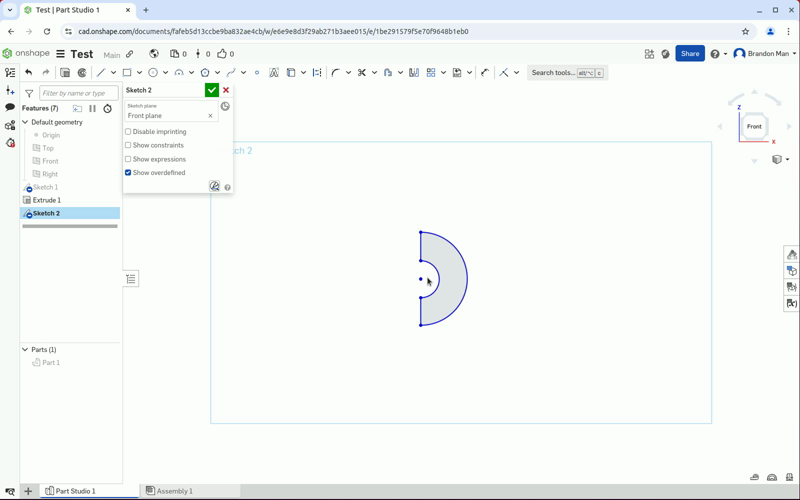
mouse_move(73, 352)
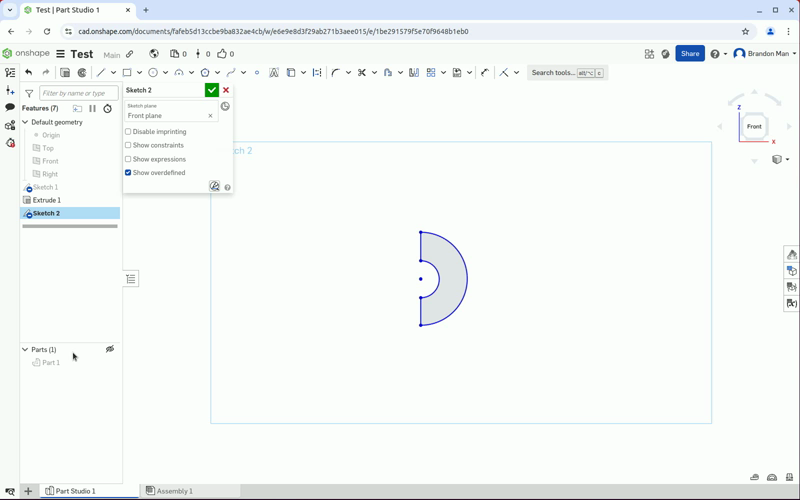
key(shift+y)
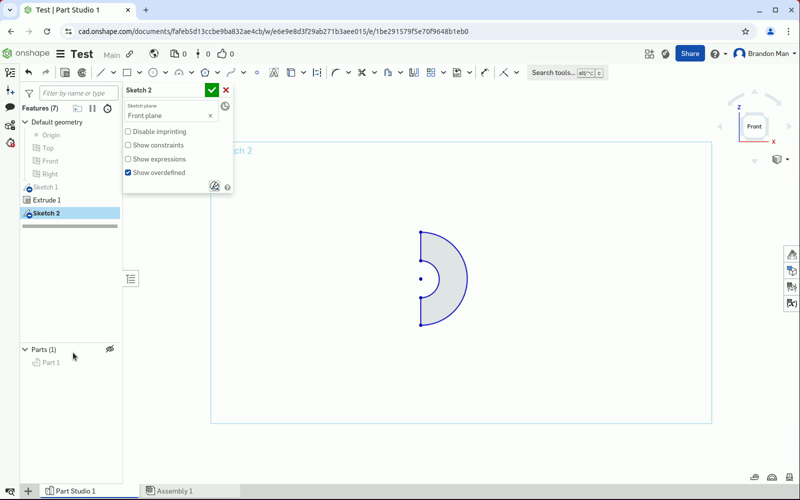
key(shift+e)
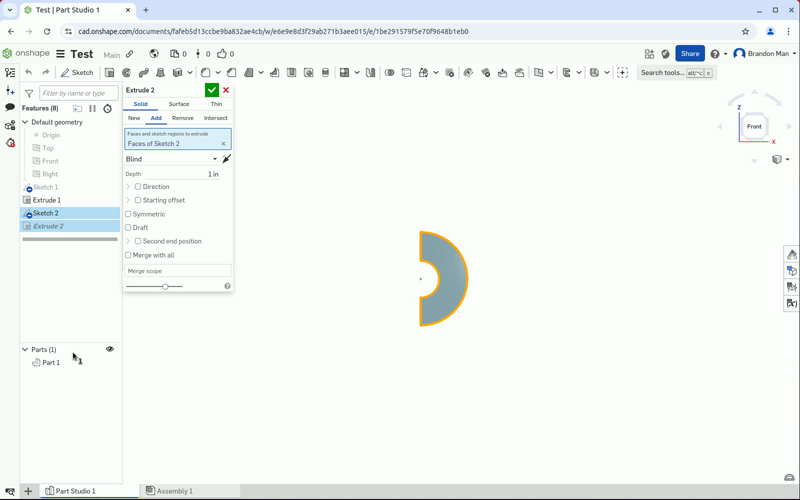
mouse_move(143, 106)
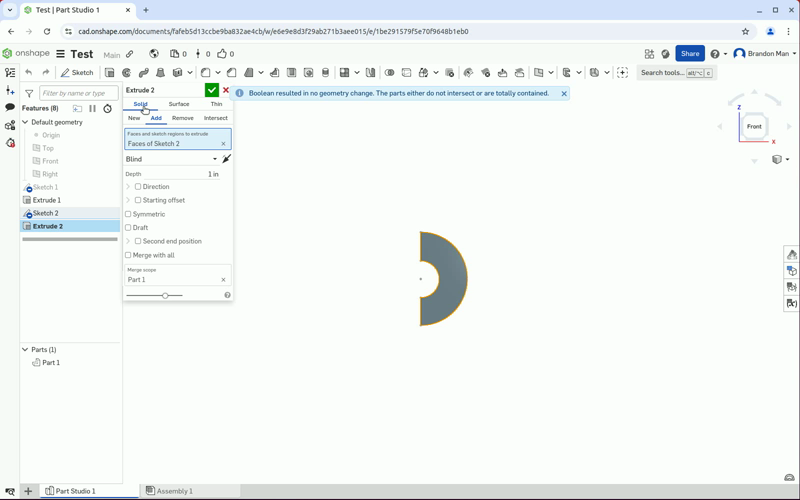
click(143, 106)
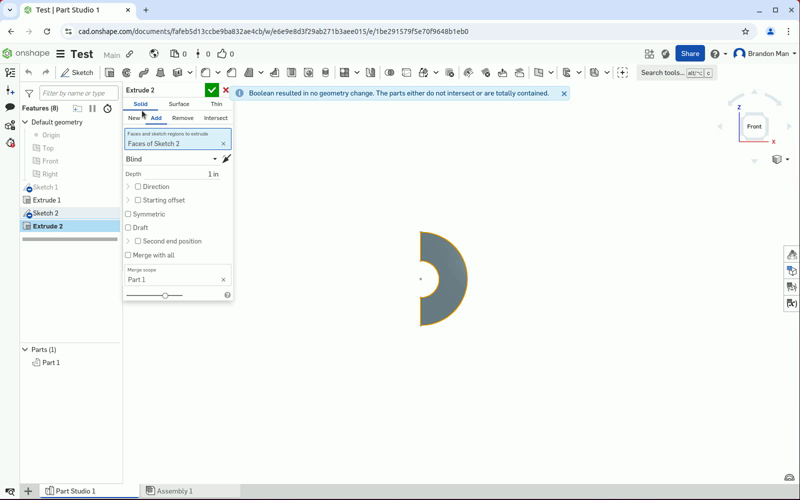
mouse_move(137, 120)
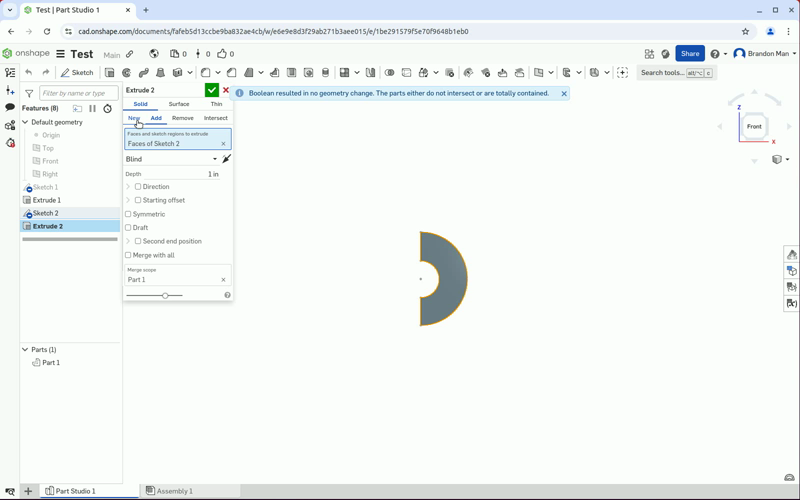
click(137, 120)
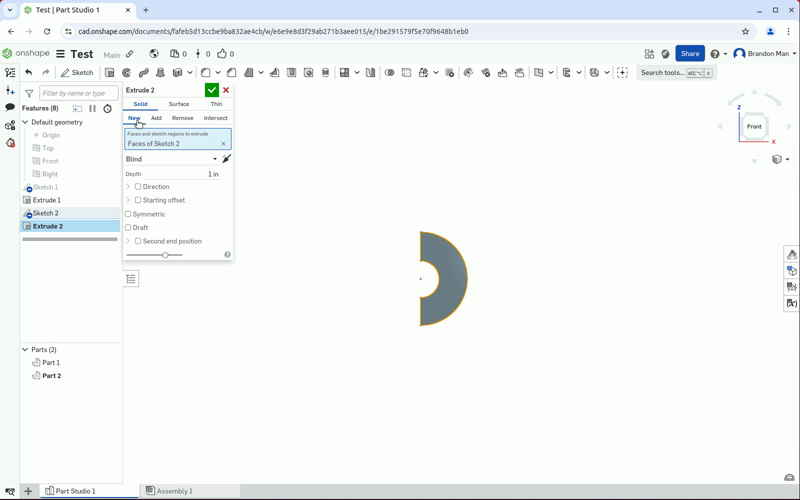
key(tab, 4)
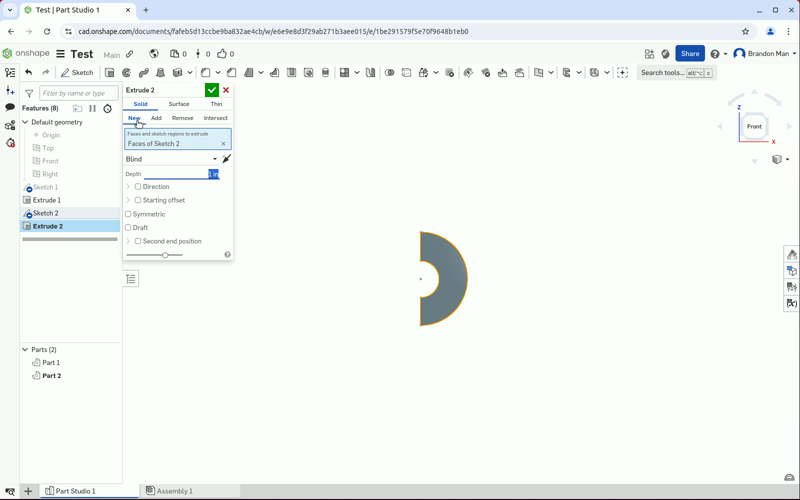
text(21.423)
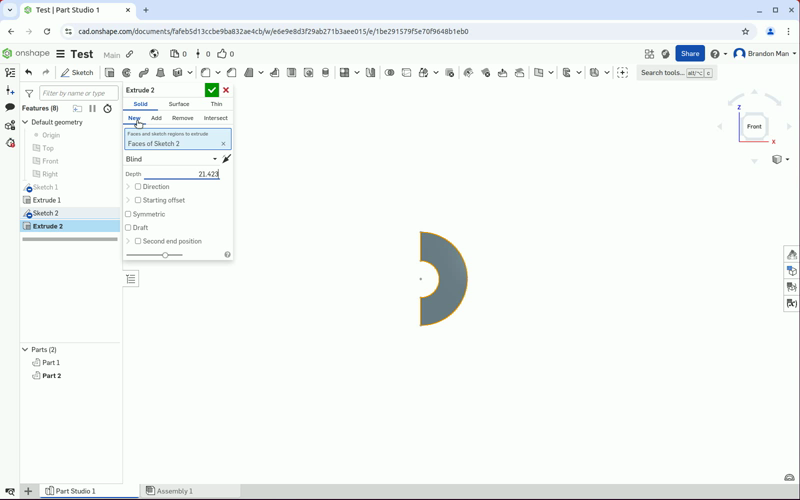
key(enter)
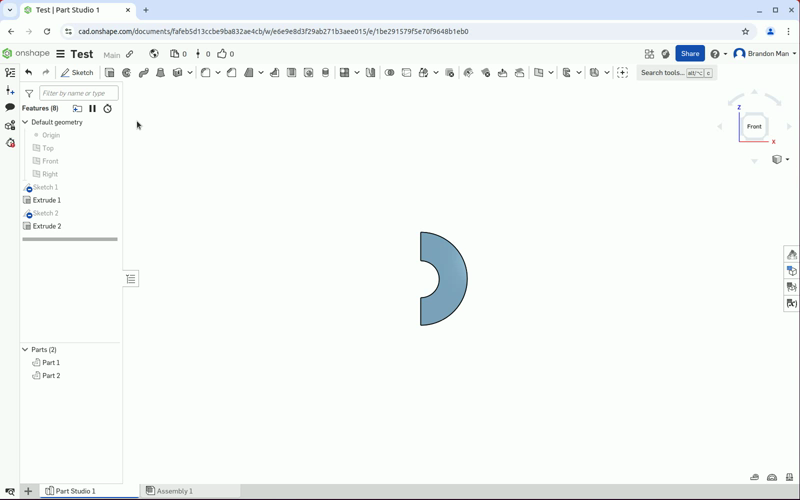
key(shift+h)
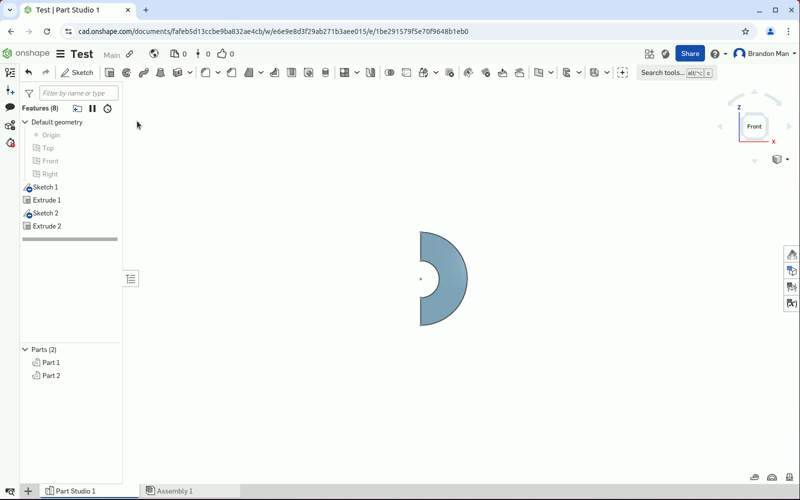
key(shift+h)
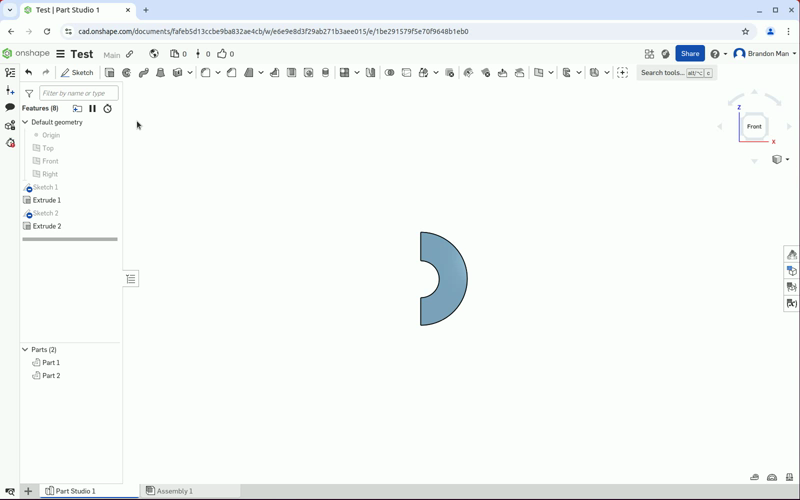
mouse_move(73, 189)
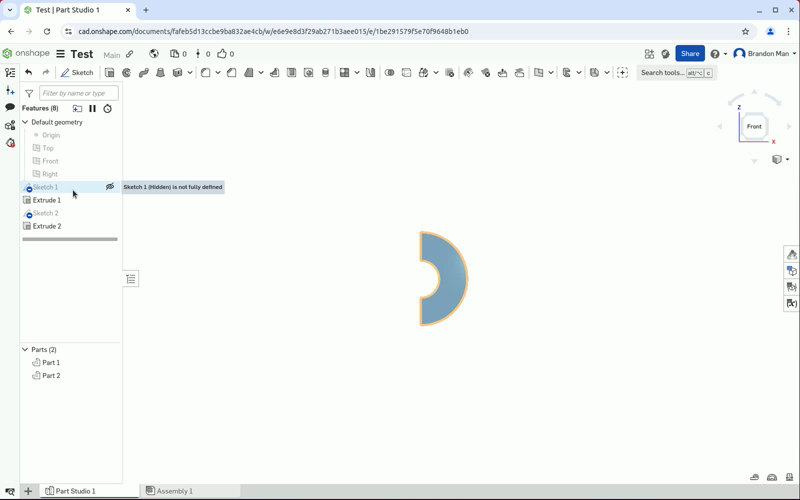
click(73, 189)
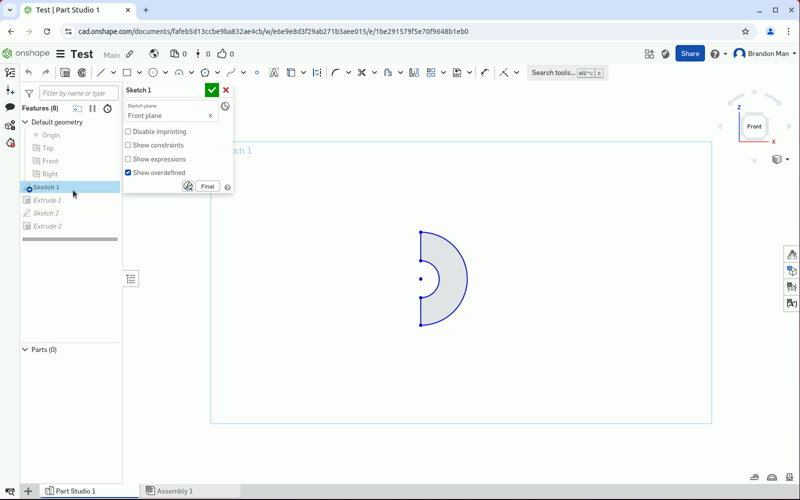
mouse_move(229, 92)
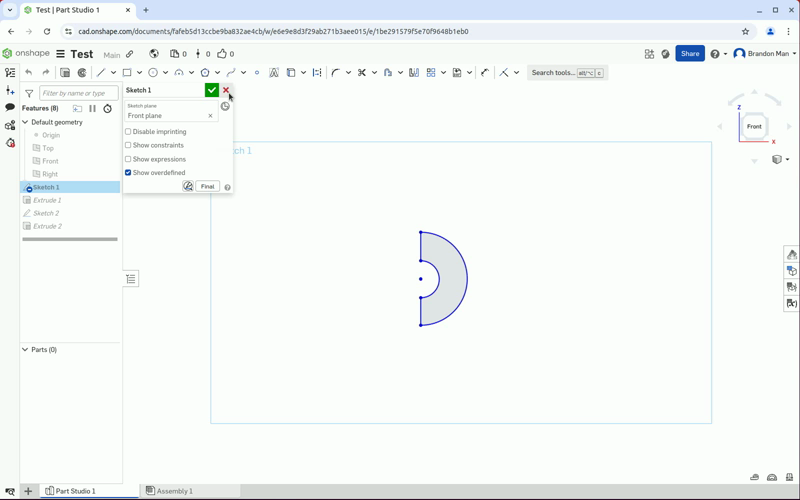
click(229, 92)
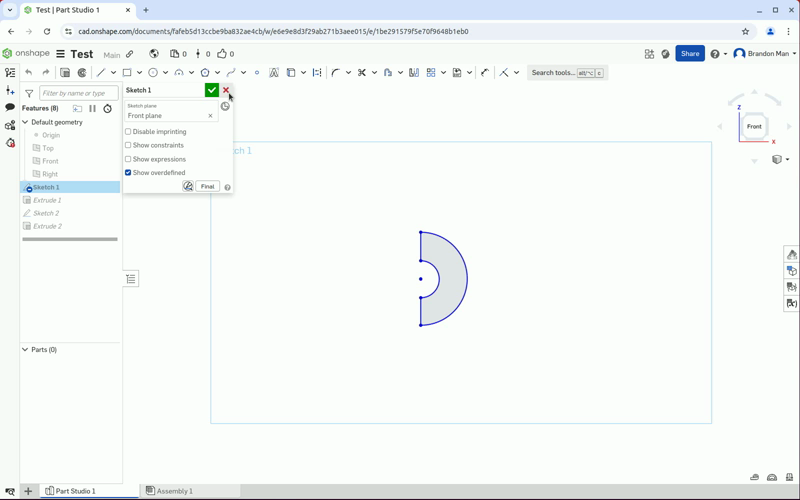
key(shift+s)
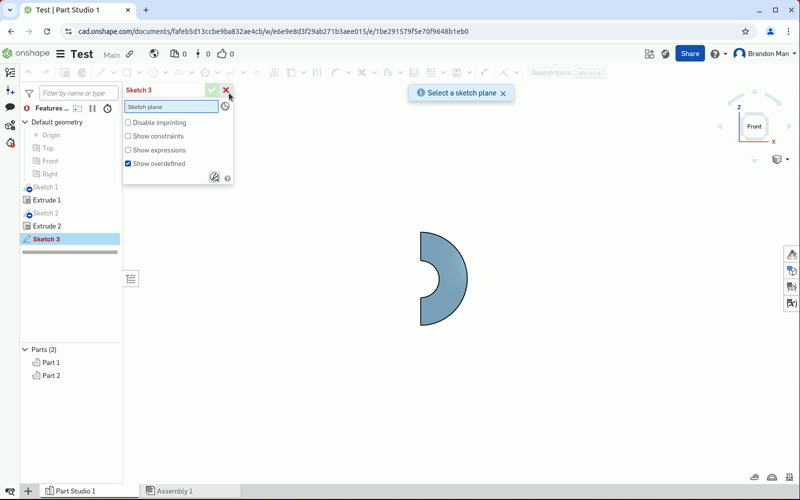
mouse_move(73, 163)
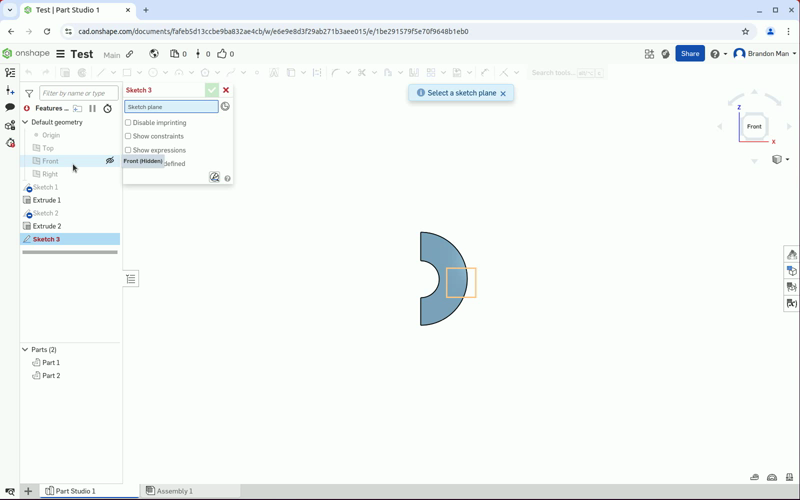
click(73, 163)
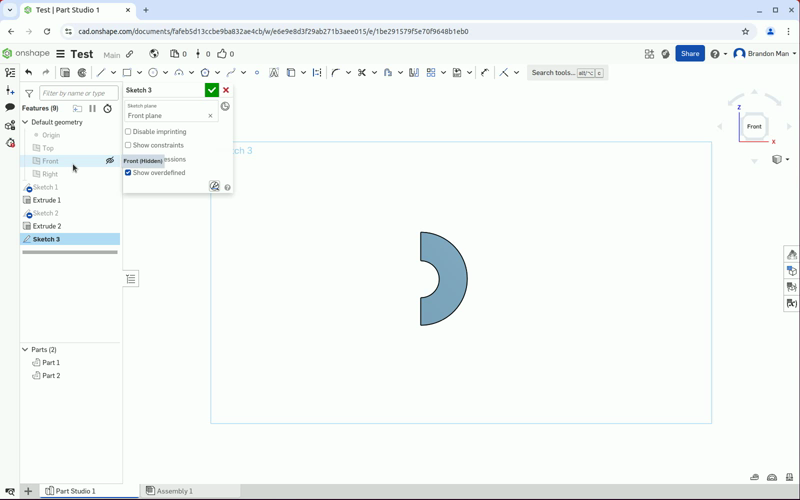
mouse_move(73, 352)
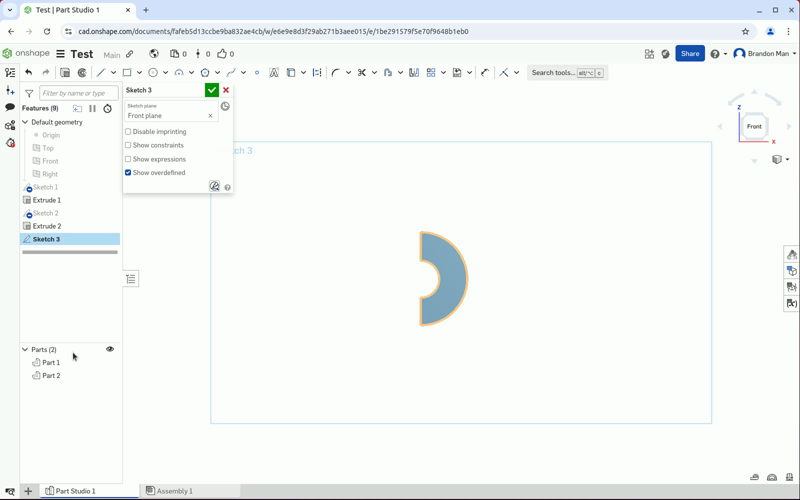
key(y)
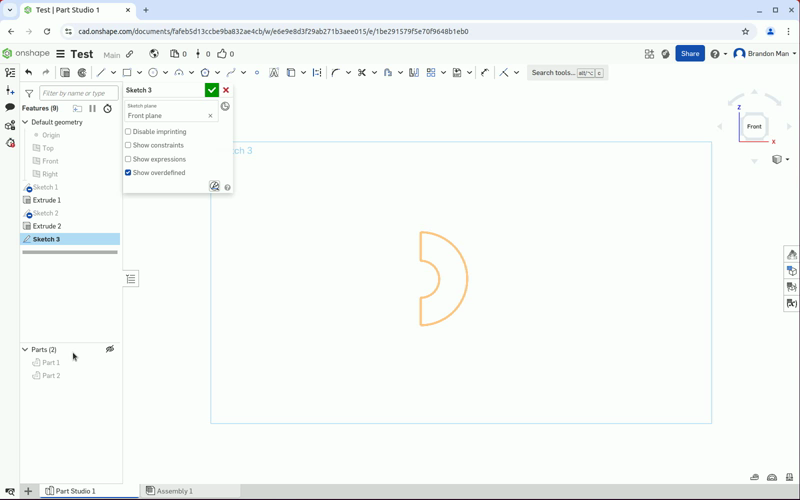
key(l)
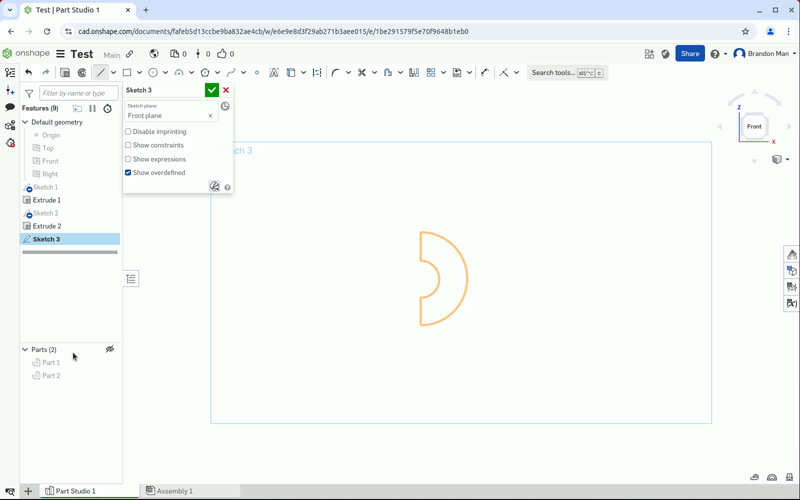
key_down(shift)
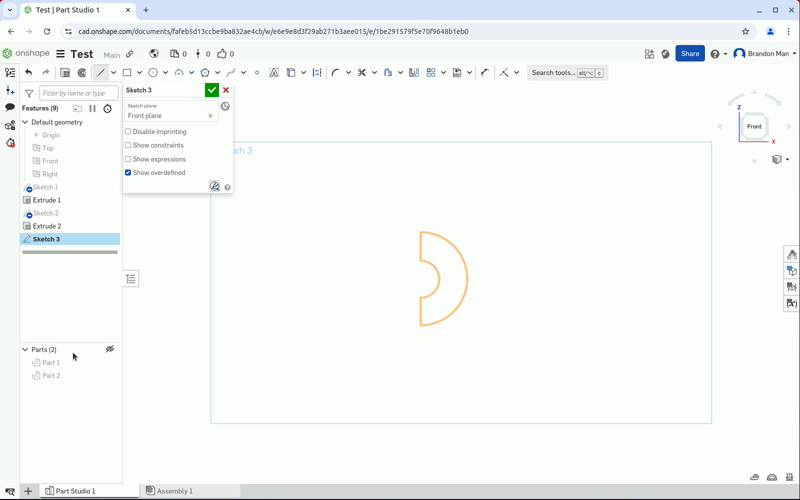
mouse_move(420, 325)
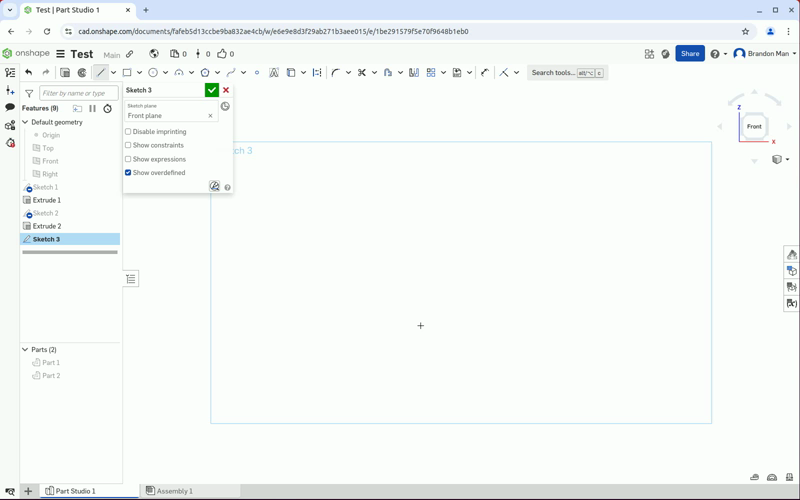
click(420, 325)
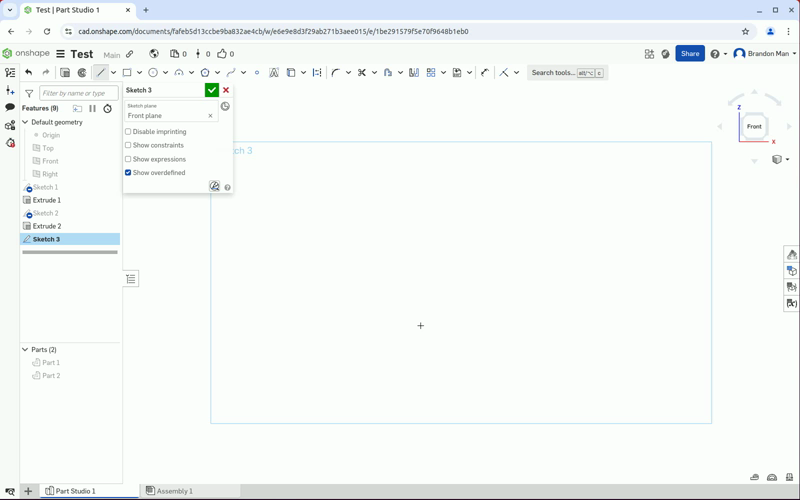
key_up(shift)
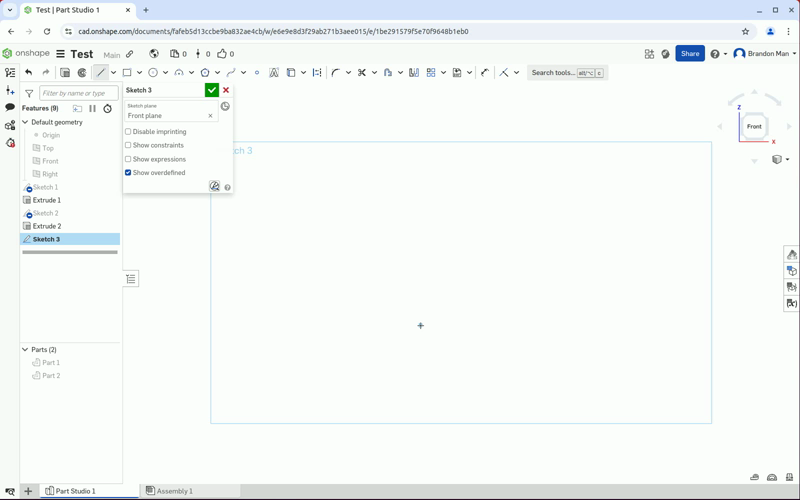
key_down(shift)
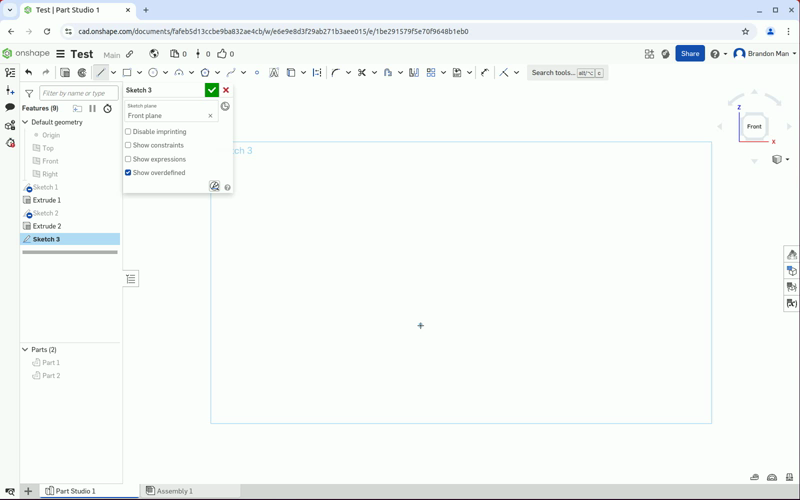
mouse_move(572, 325)
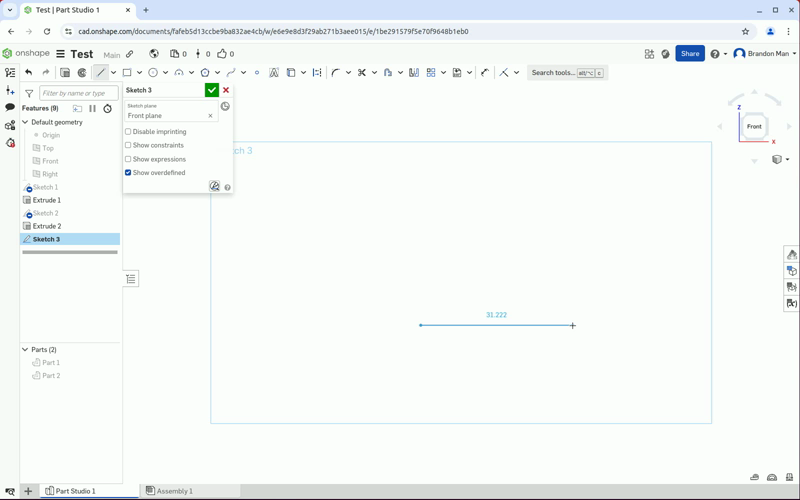
click(572, 325)
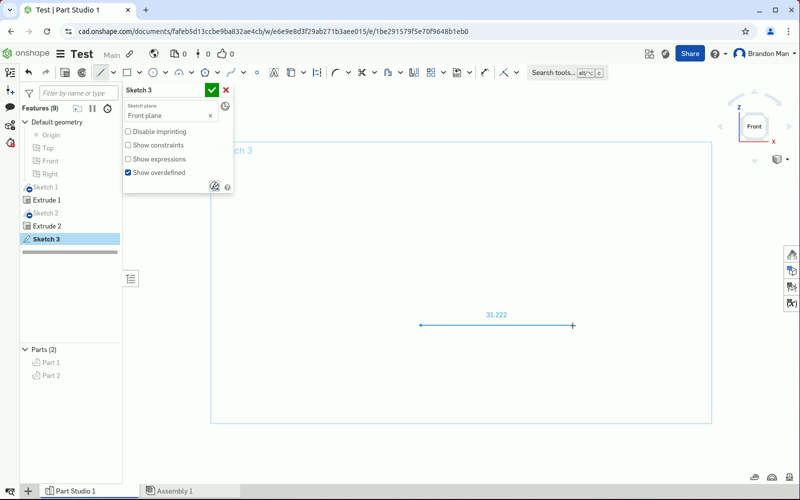
key_up(shift)
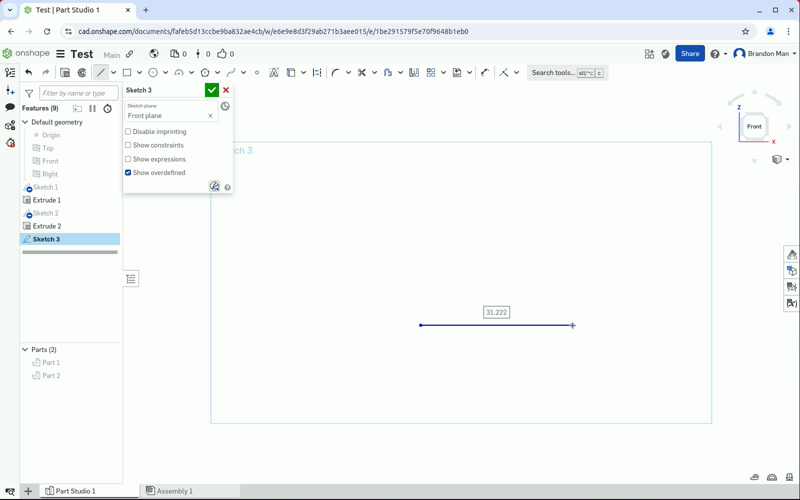
key_down(shift)
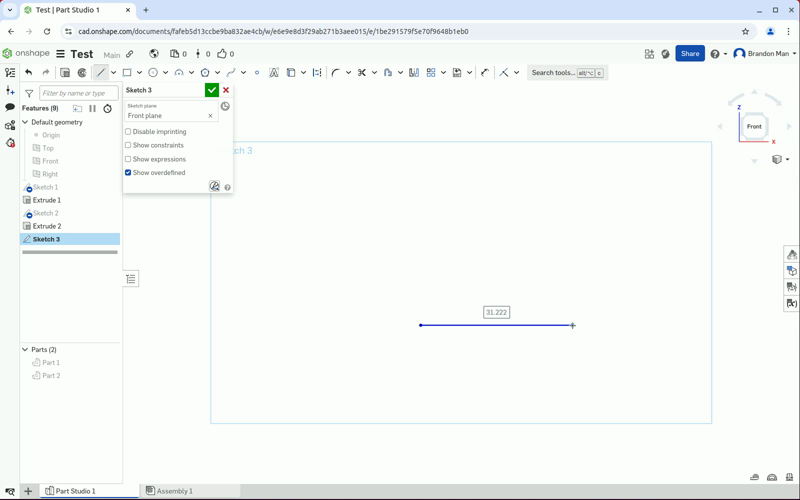
mouse_move(589, 325)
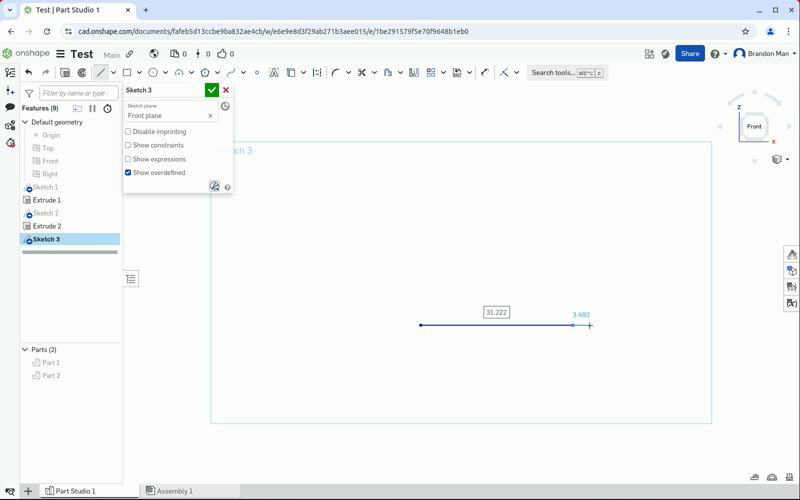
mouse_move(572, 278)
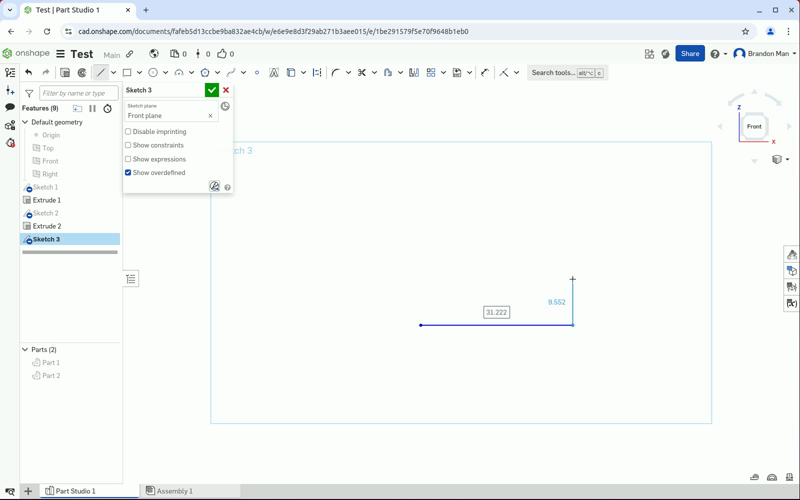
click(572, 278)
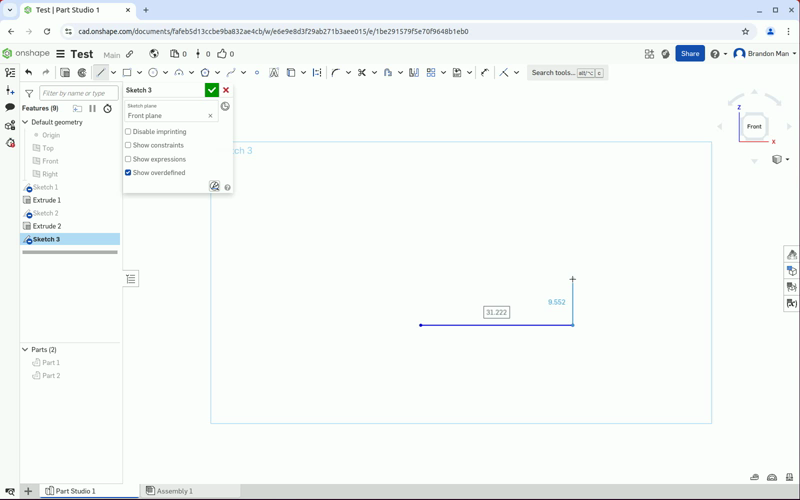
key_up(shift)
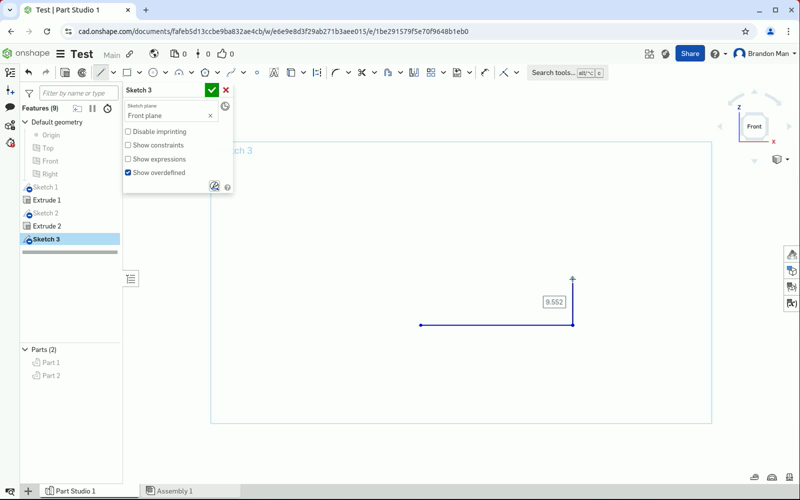
key(esc)
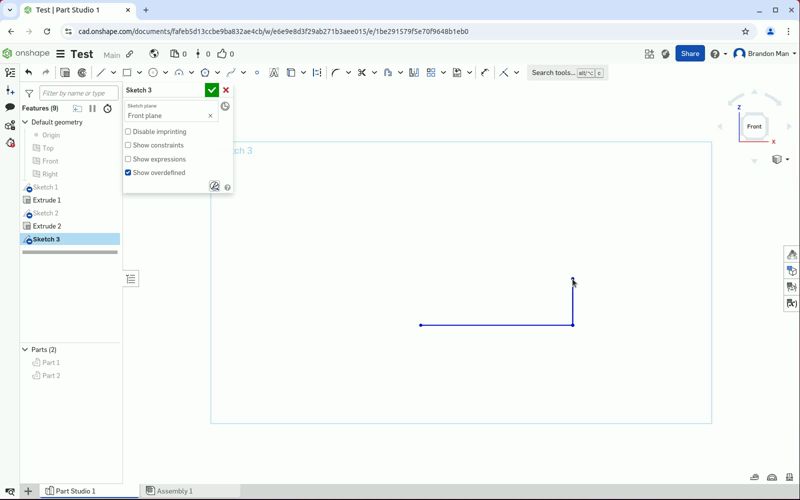
key(a)
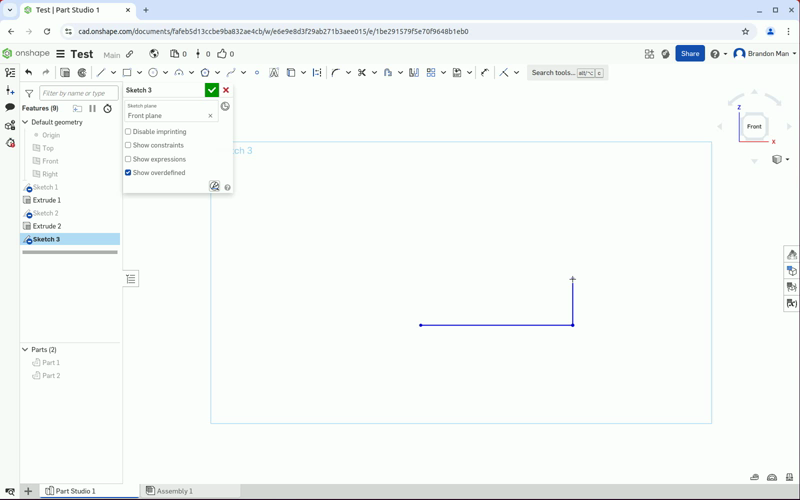
mouse_move(572, 278)
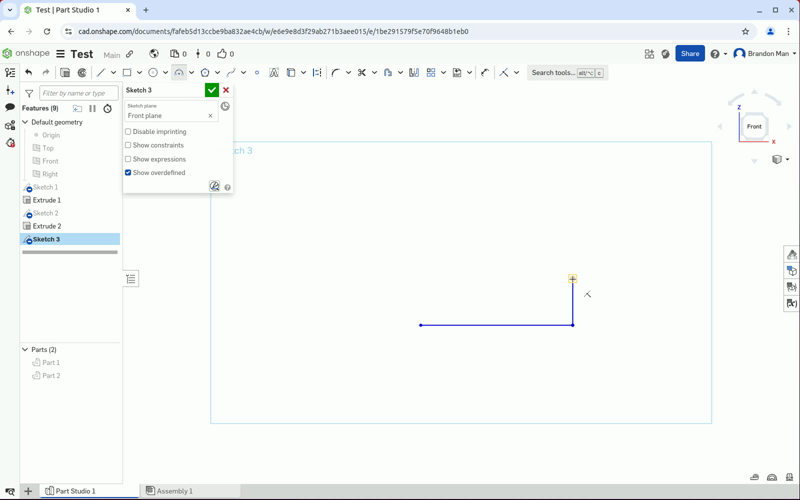
click(572, 278)
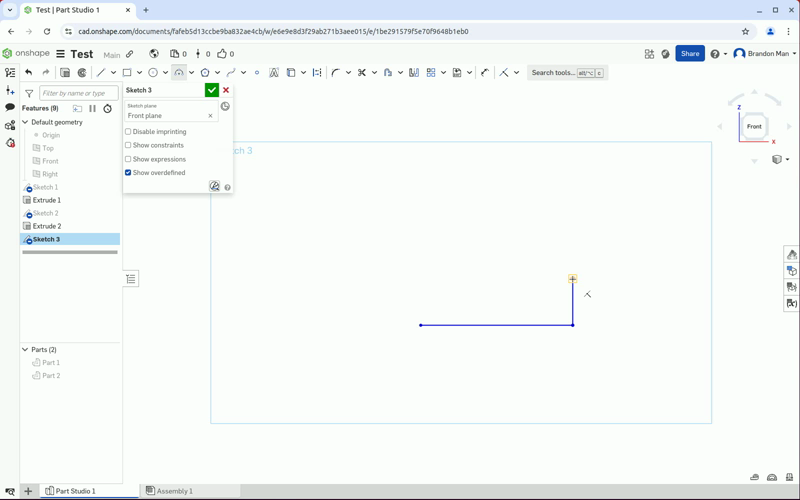
key_down(shift)
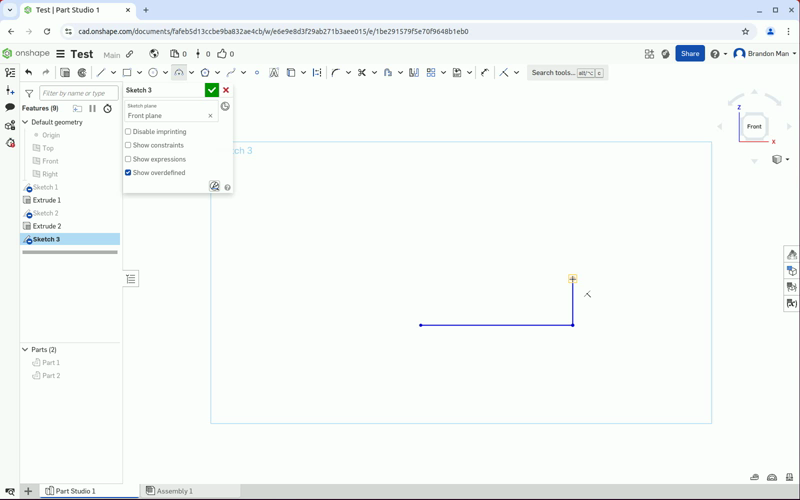
mouse_move(526, 232)
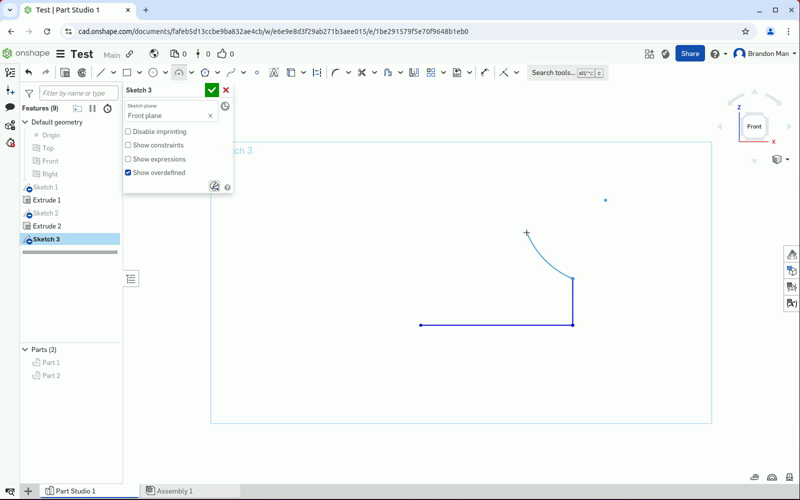
click(526, 232)
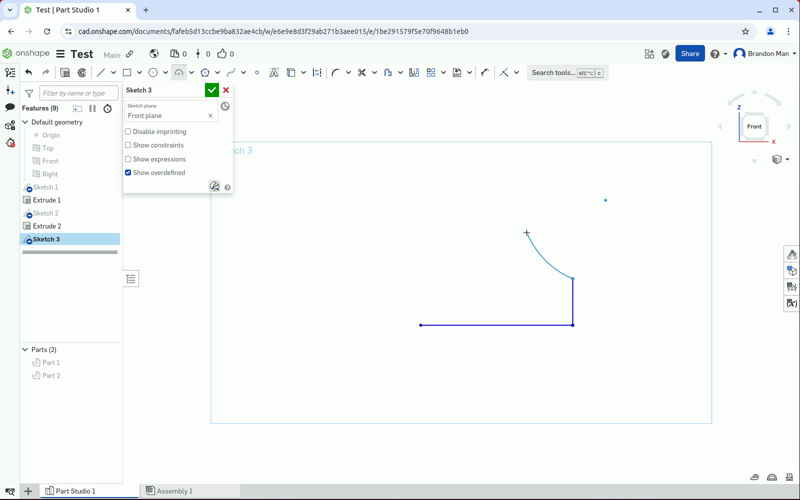
mouse_move(540, 265)
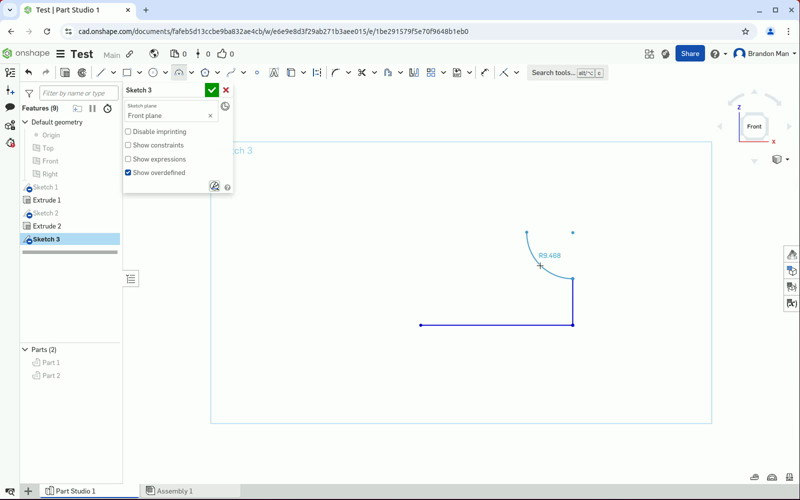
click(540, 265)
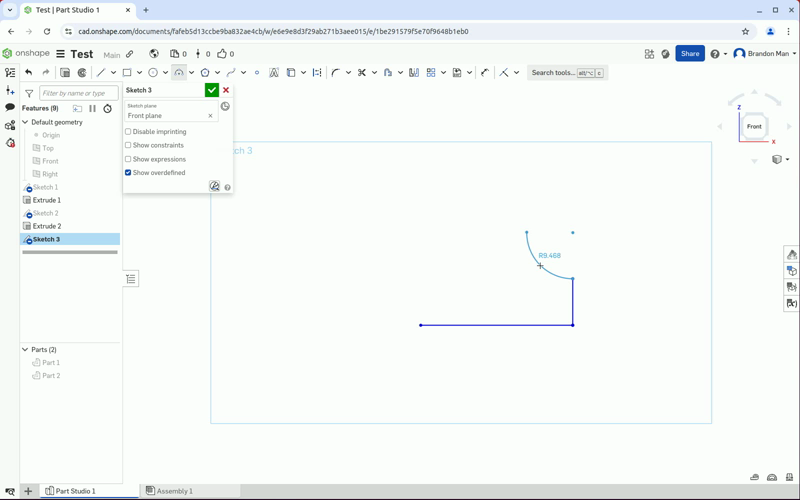
key_up(shift)
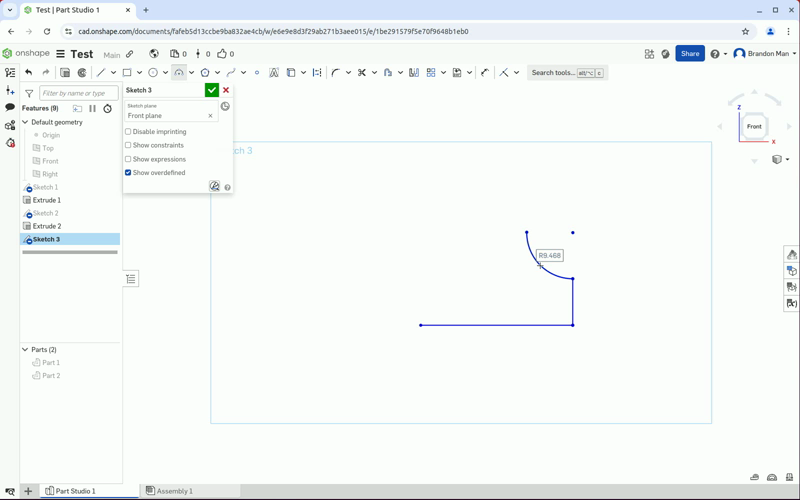
key(esc)
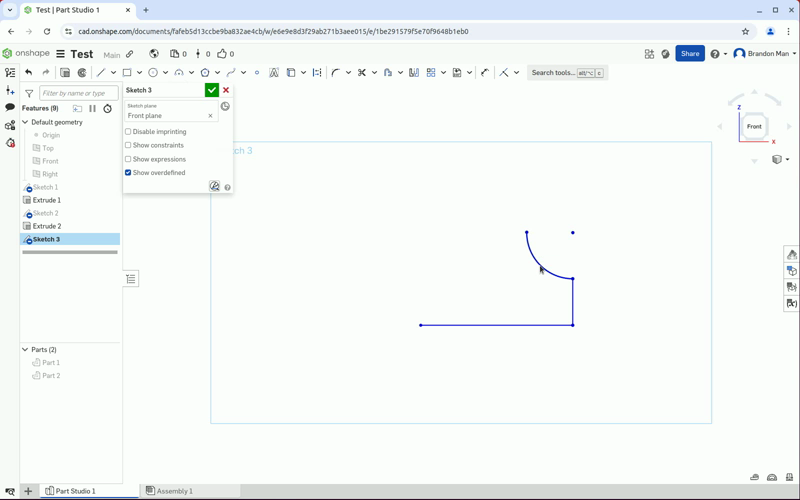
key(l)
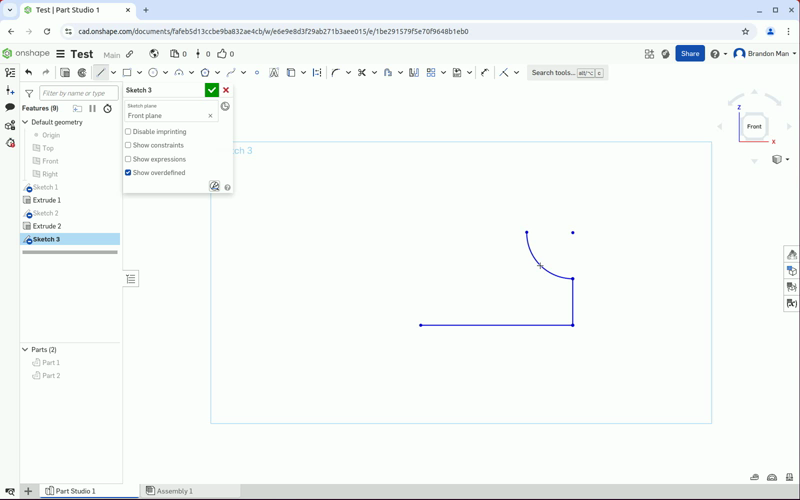
mouse_move(526, 232)
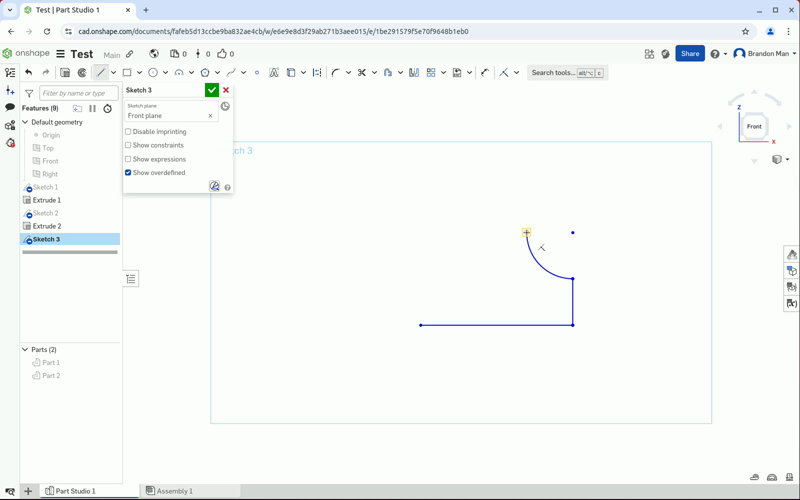
click(526, 232)
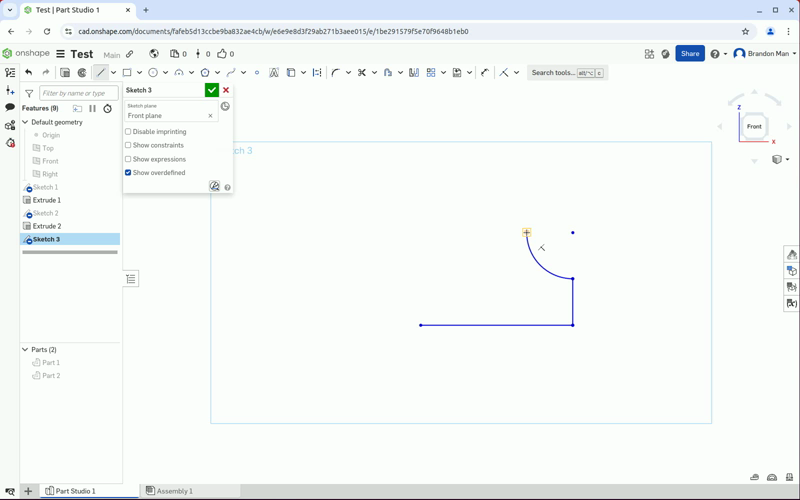
key_down(shift)
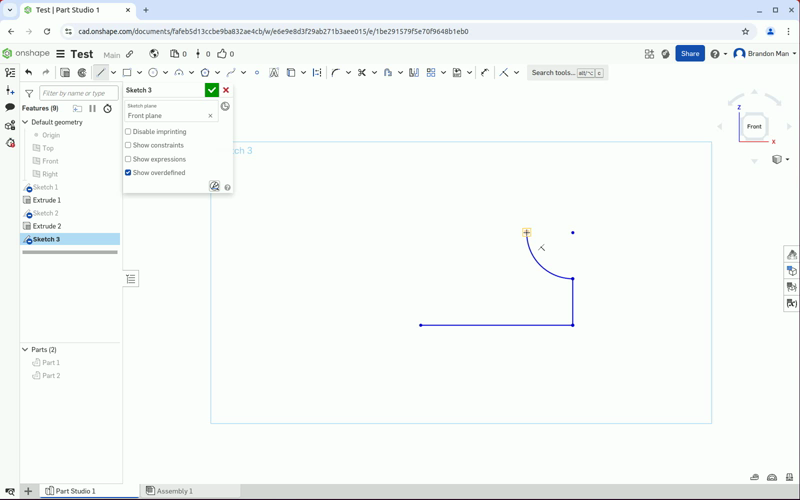
mouse_move(420, 232)
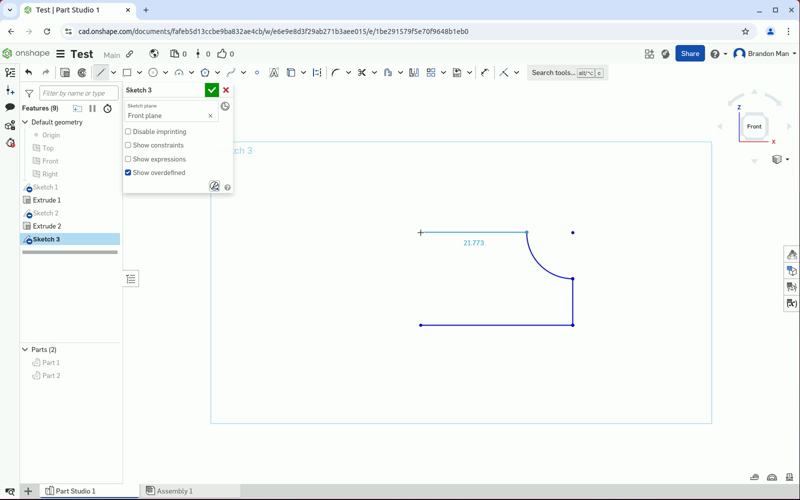
click(420, 232)
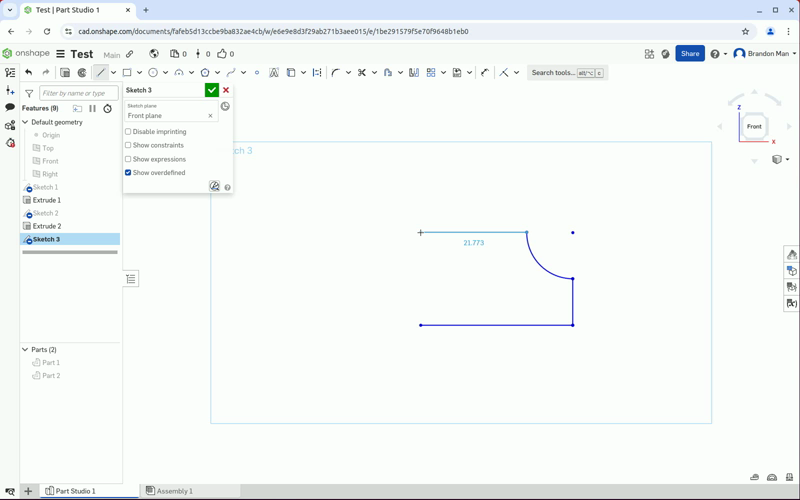
key_up(shift)
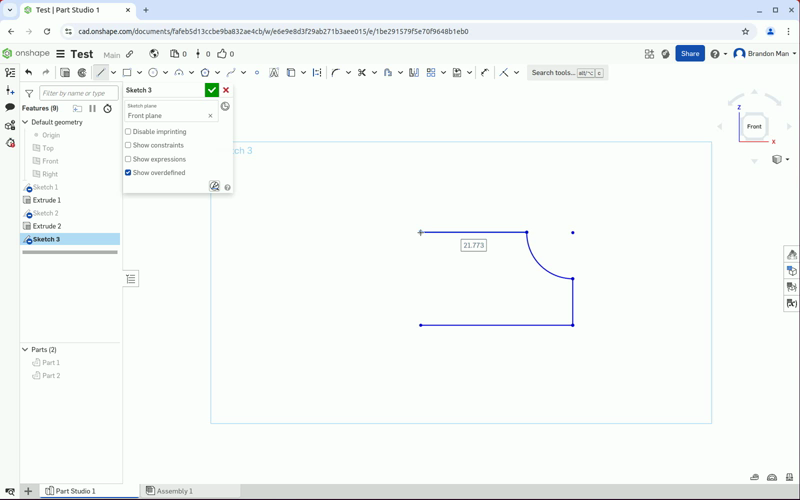
key(esc)
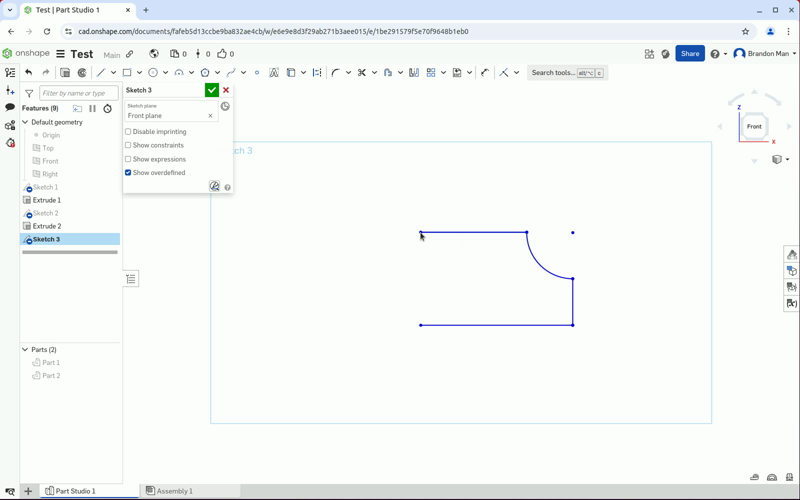
key(a)
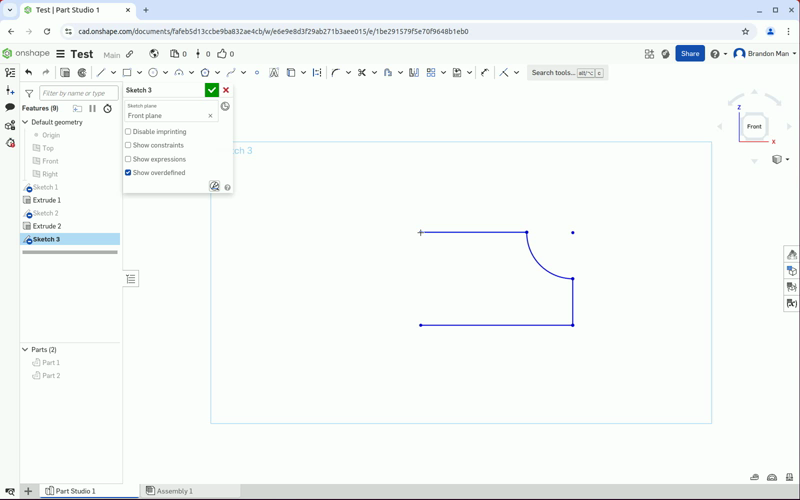
mouse_move(420, 232)
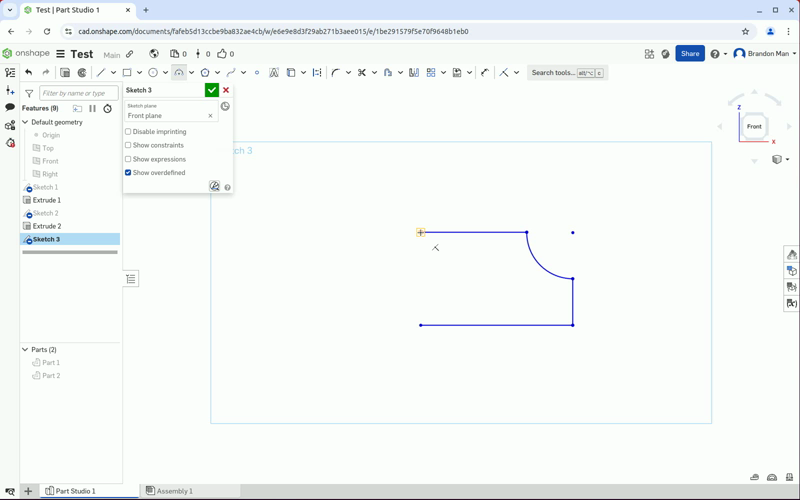
click(420, 232)
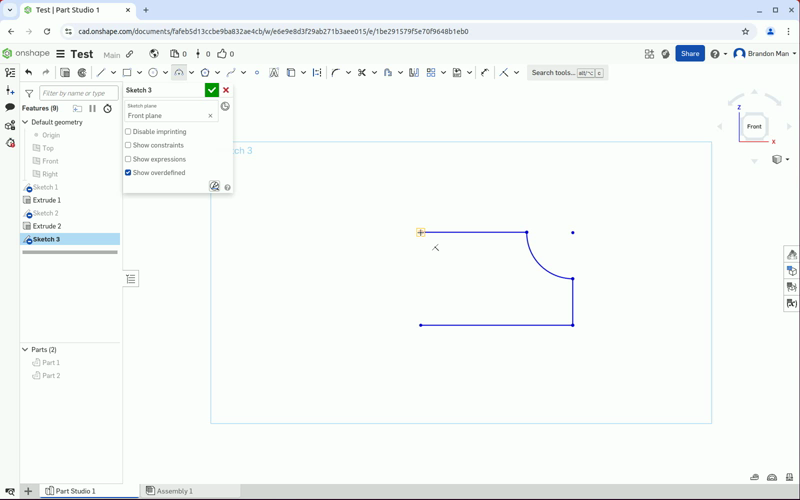
mouse_move(420, 325)
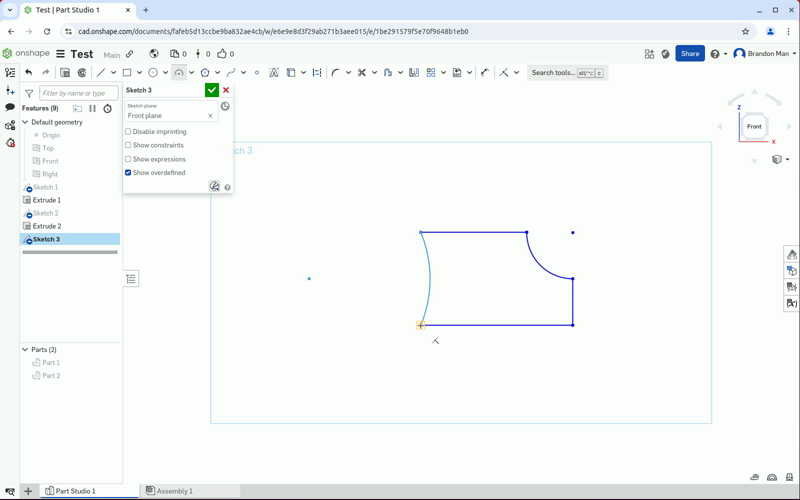
click(420, 325)
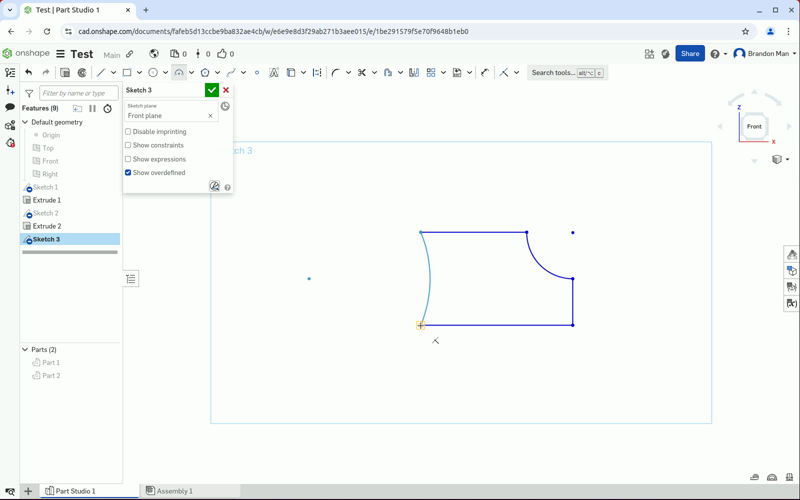
key_down(shift)
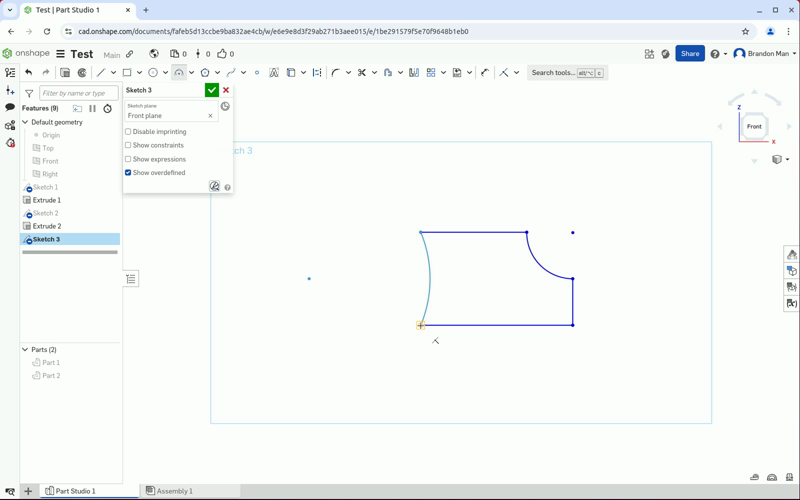
mouse_move(467, 278)
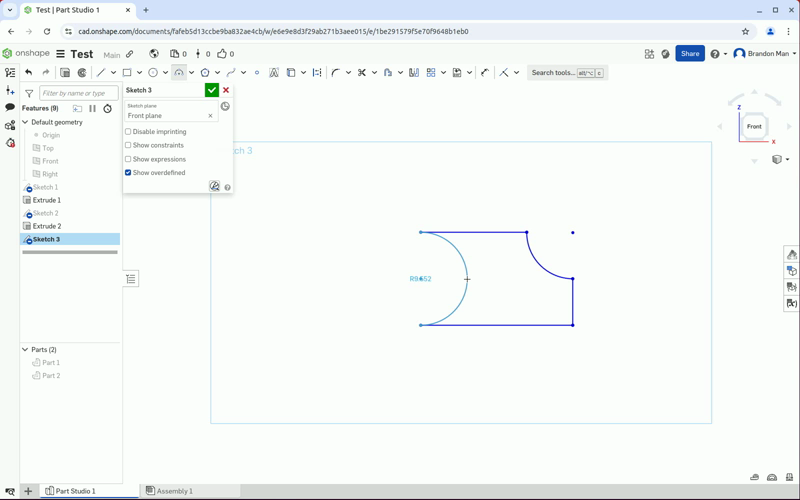
click(467, 278)
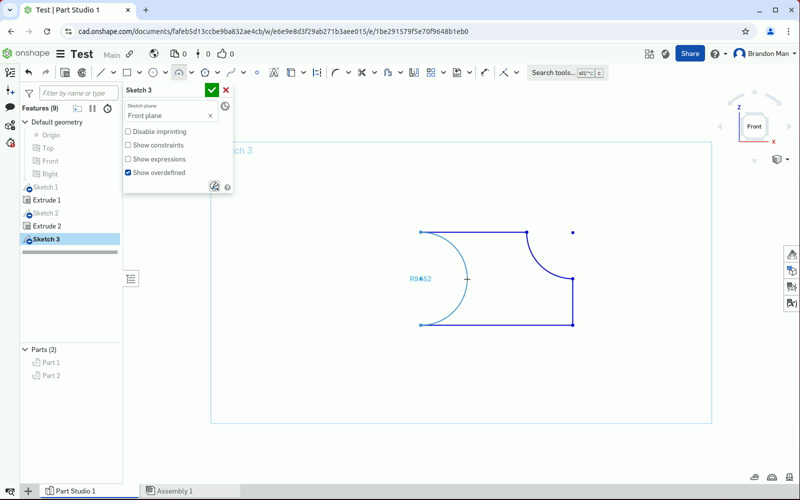
key_up(shift)
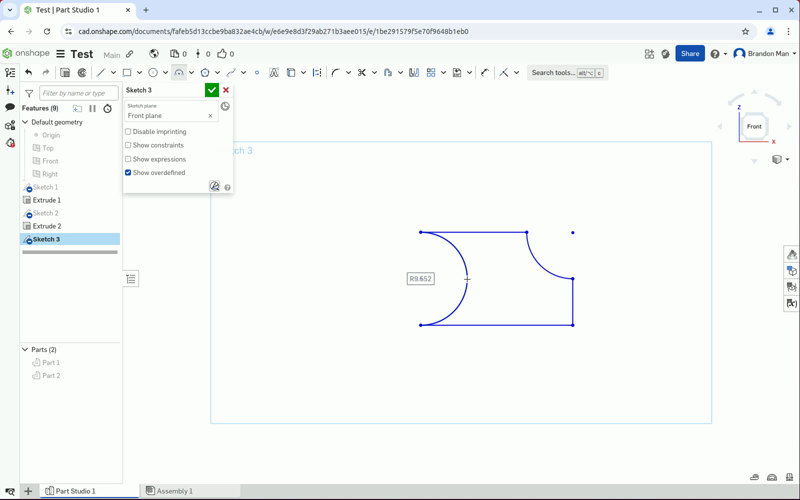
key(esc)
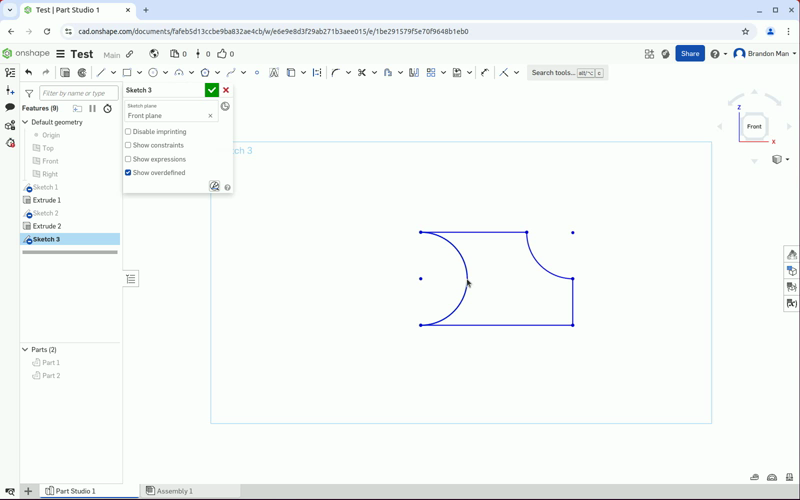
mouse_move(437, 304)
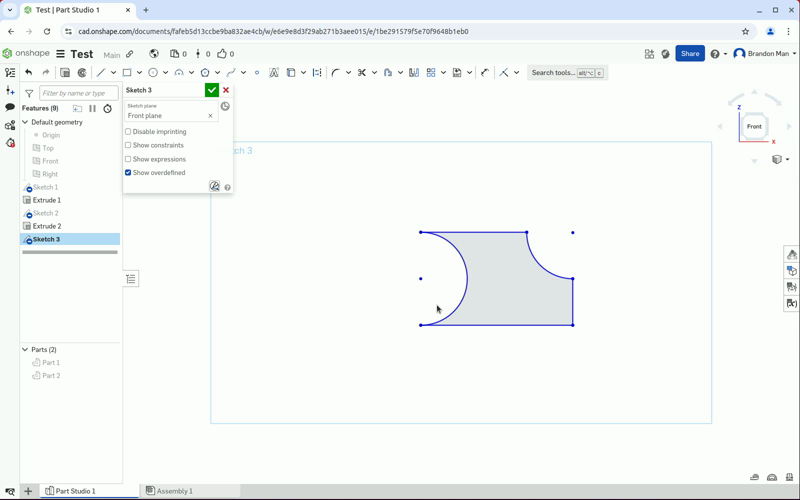
scroll(6)
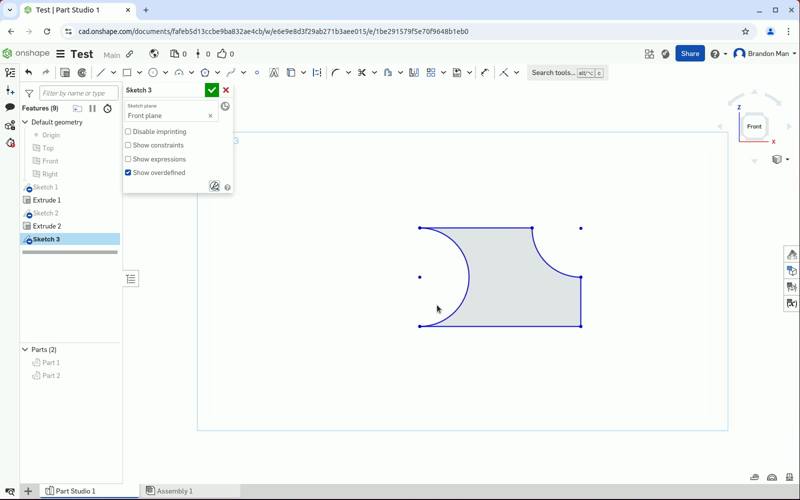
scroll(6)
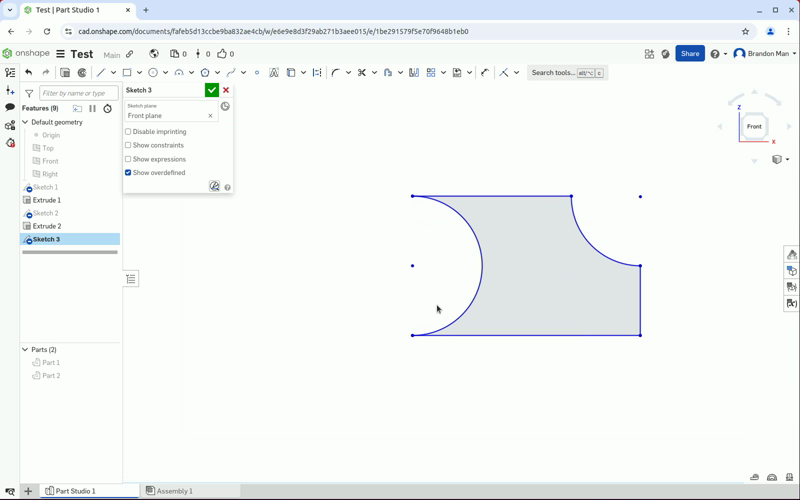
scroll(6)
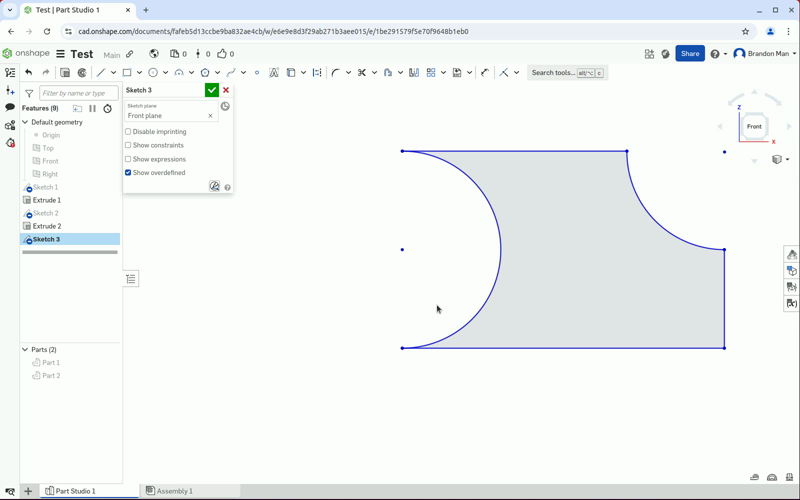
scroll(6)
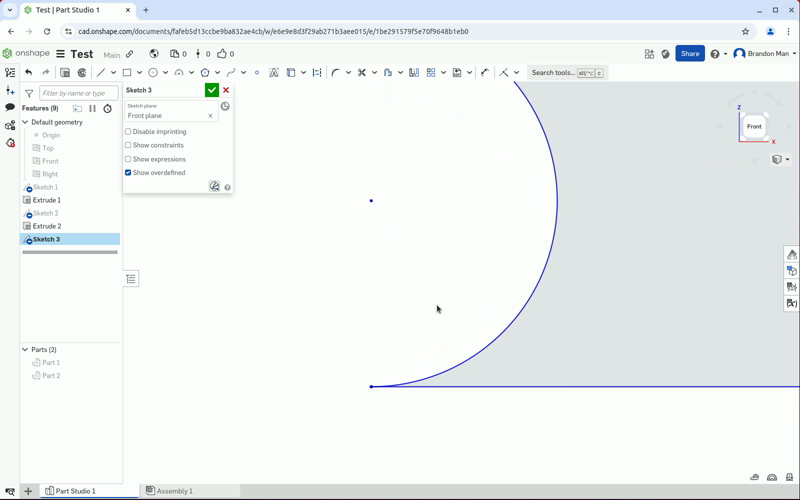
scroll(6)
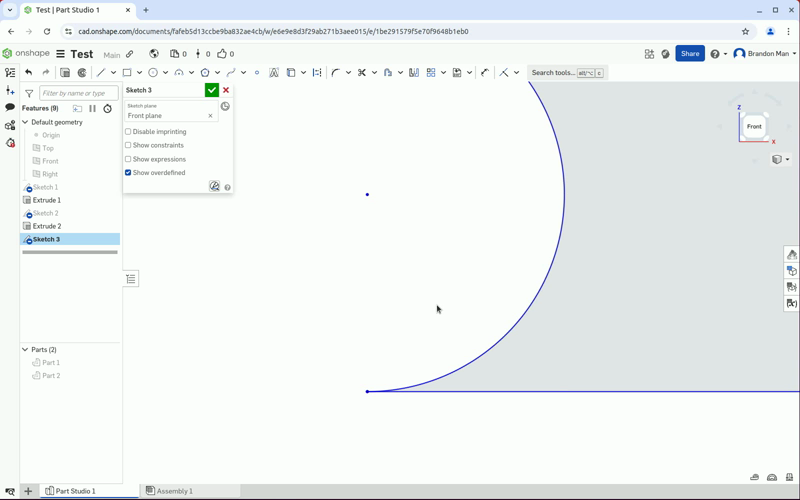
scroll(6)
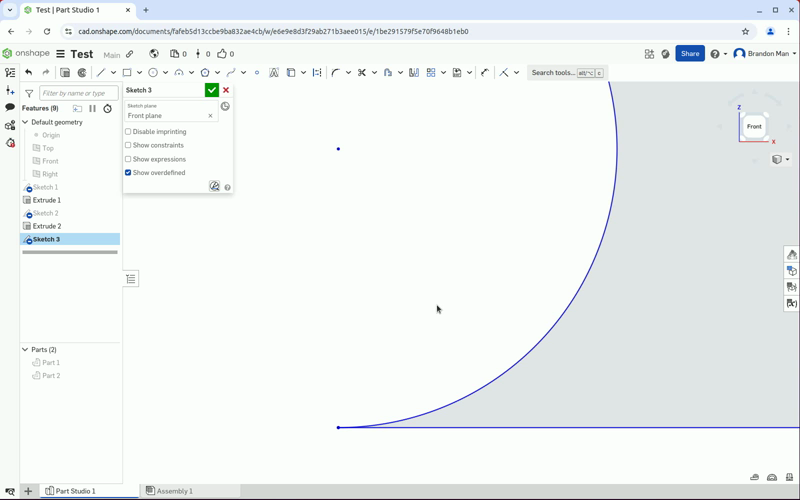
scroll(6)
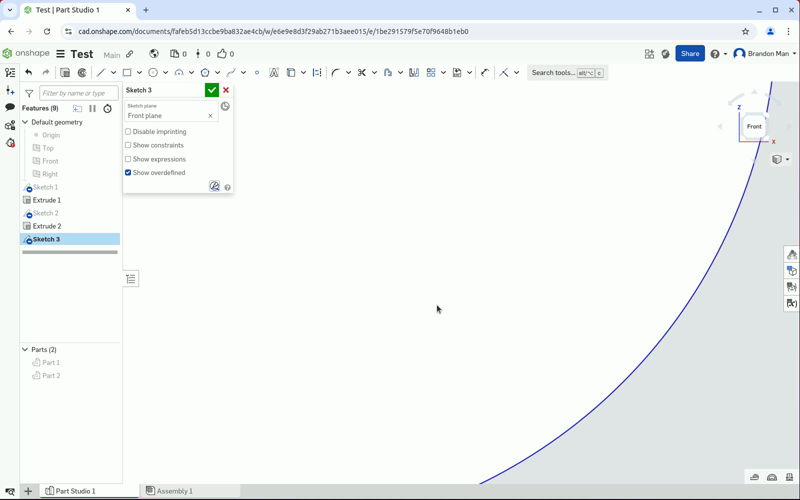
click(437, 304)
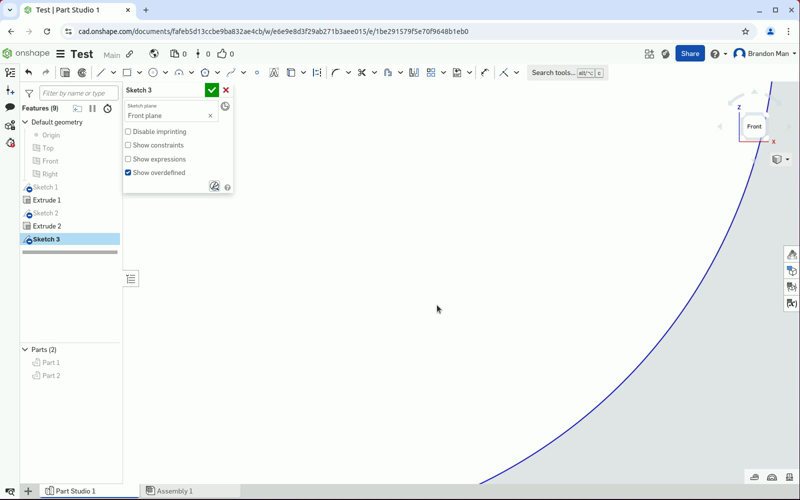
scroll(-6)
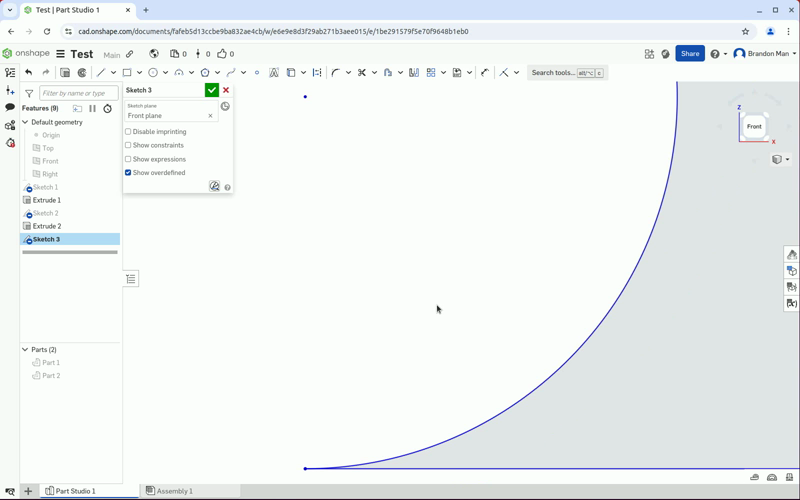
scroll(-6)
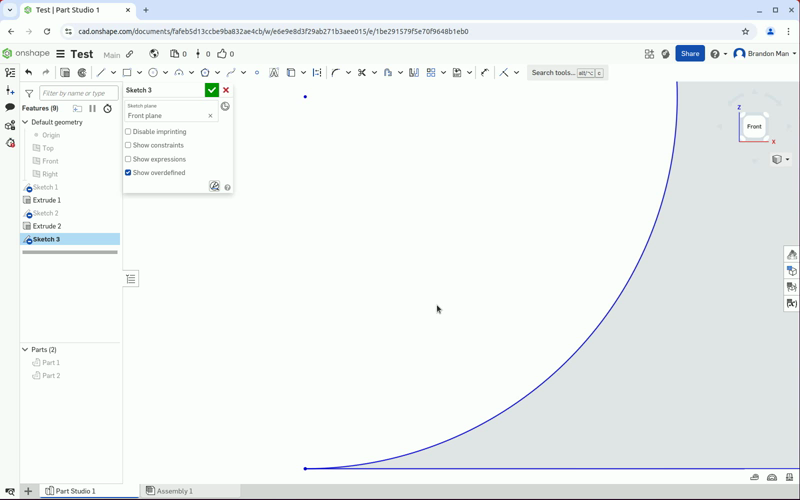
scroll(-6)
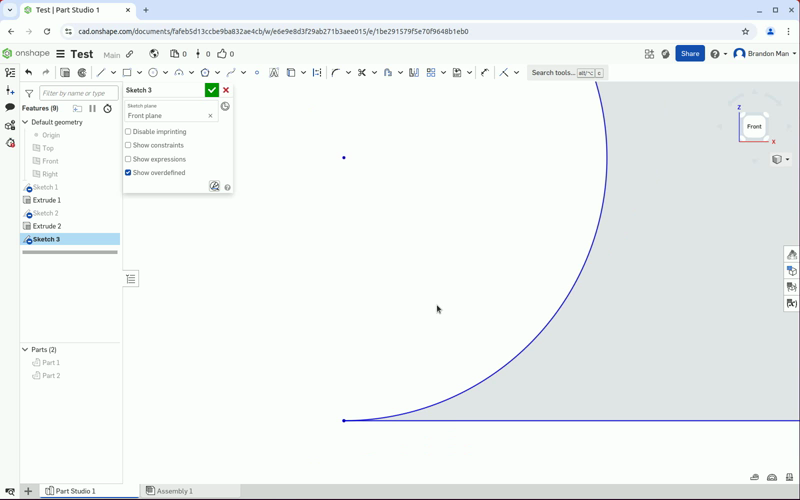
scroll(-6)
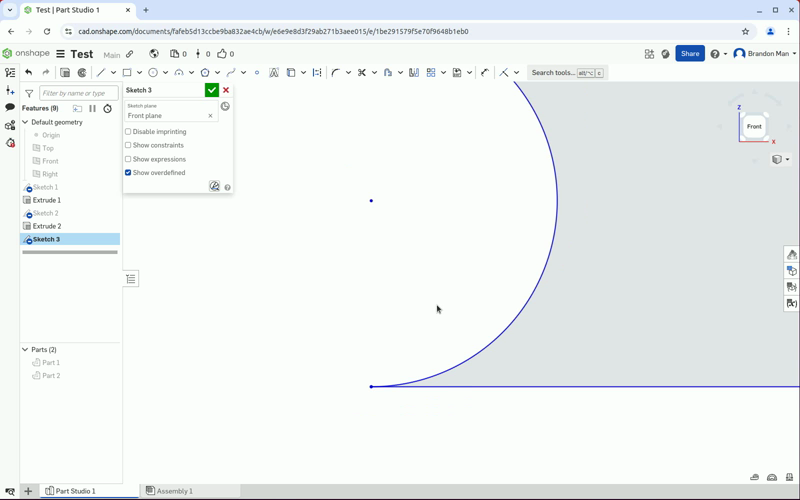
scroll(-6)
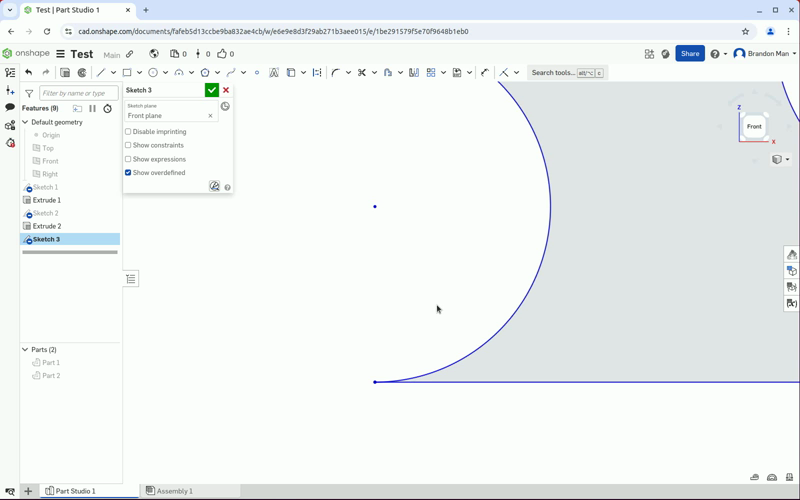
scroll(-6)
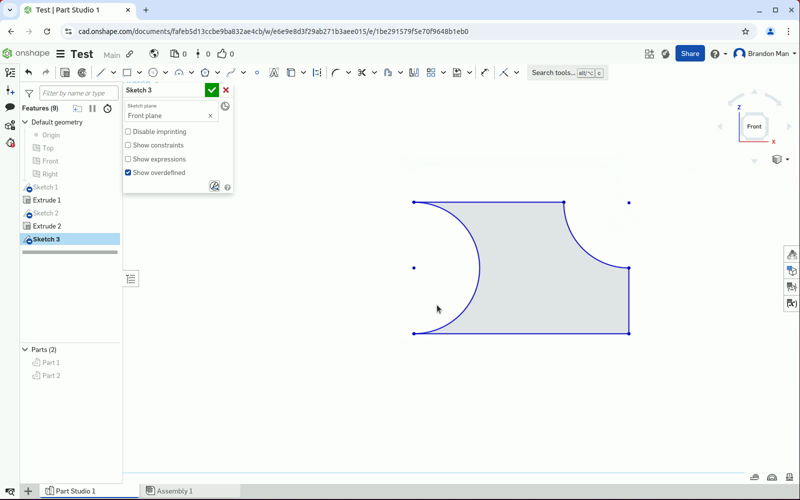
scroll(-6)
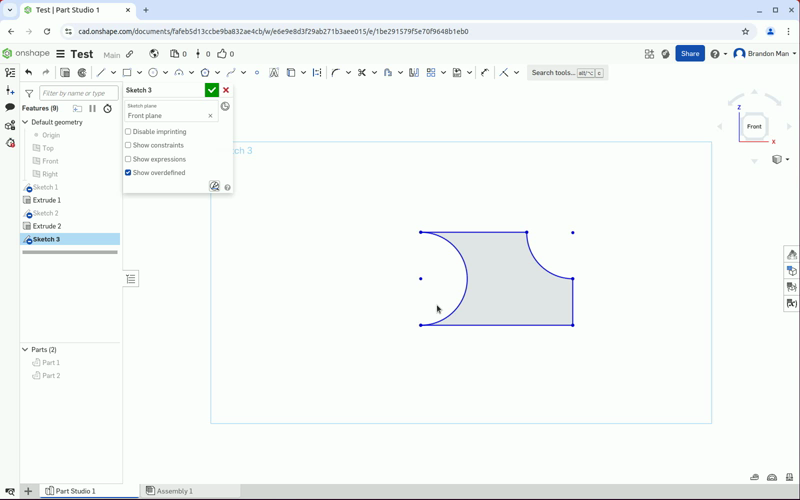
mouse_move(73, 352)
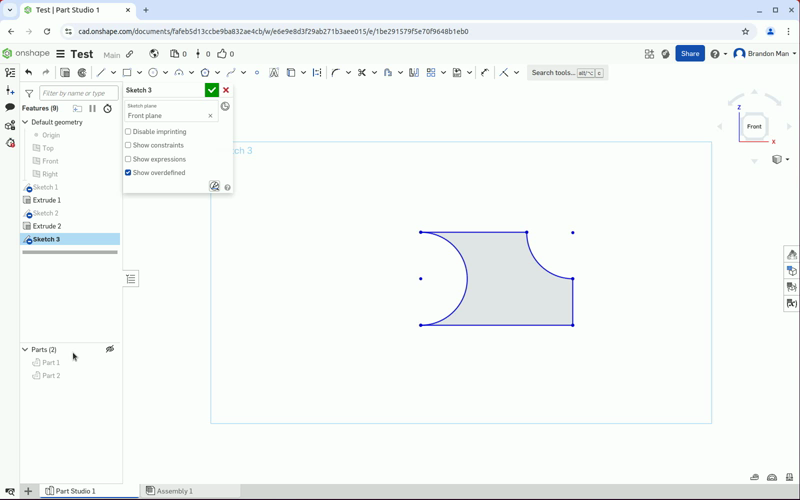
key(shift+y)
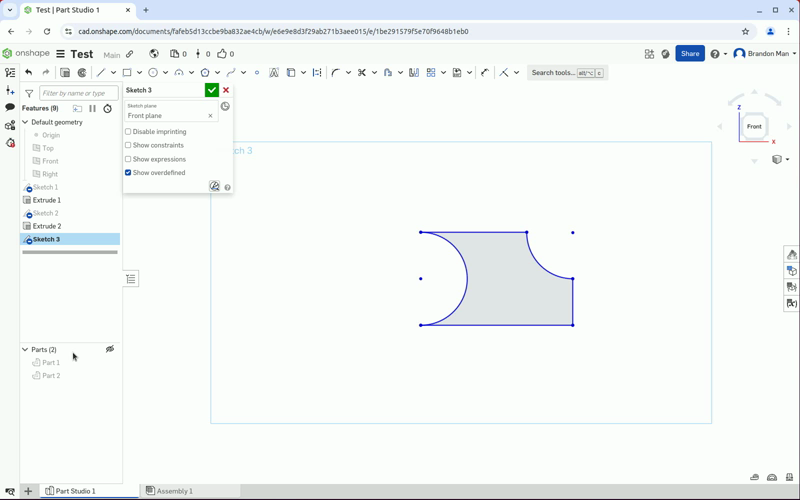
key(shift+e)
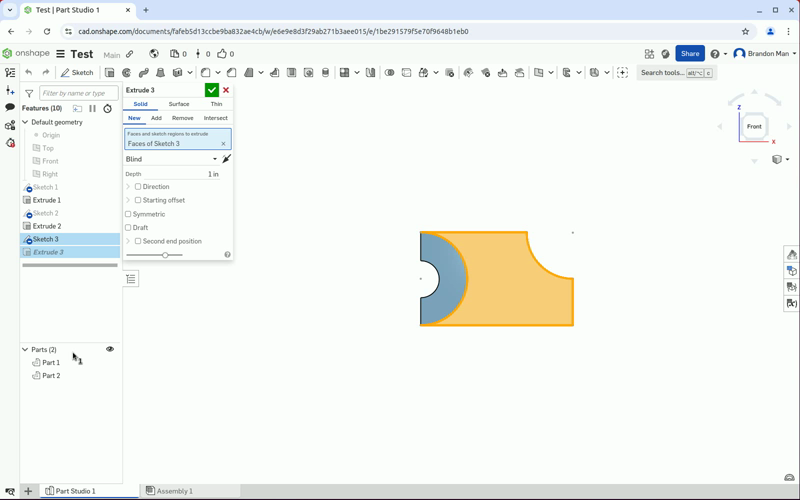
mouse_move(143, 106)
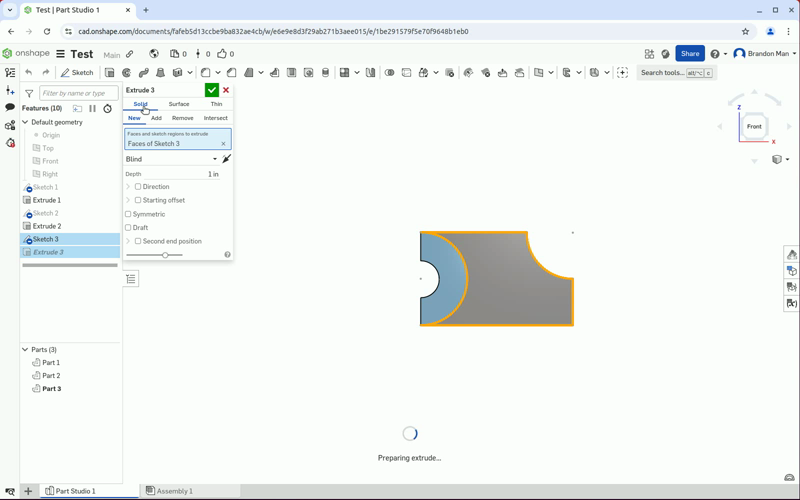
click(143, 106)
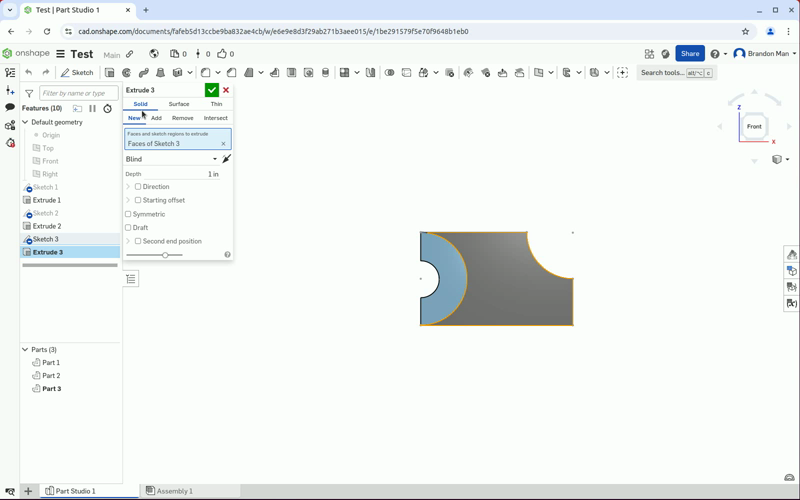
mouse_move(137, 120)
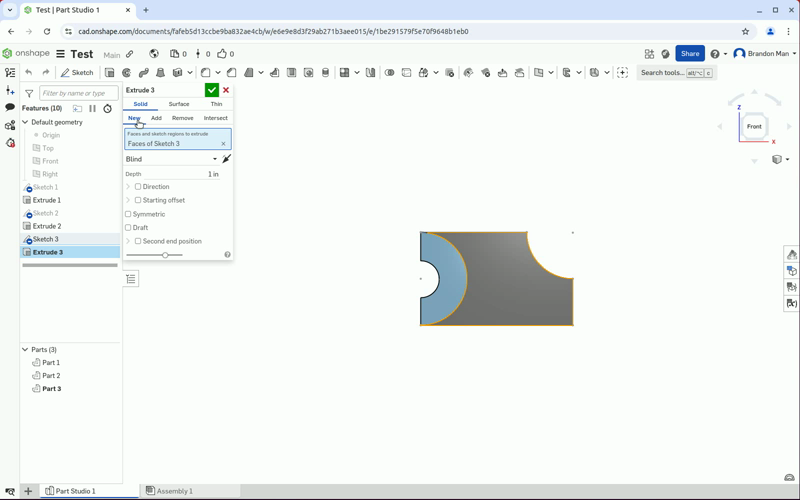
click(137, 120)
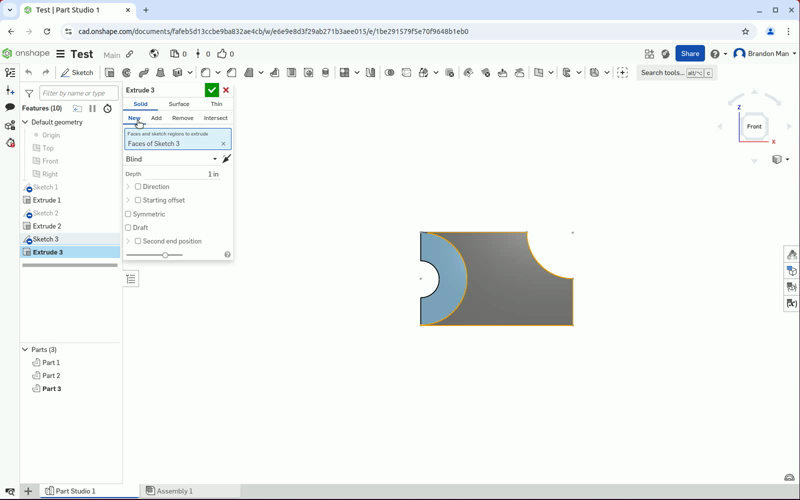
key(tab, 4)
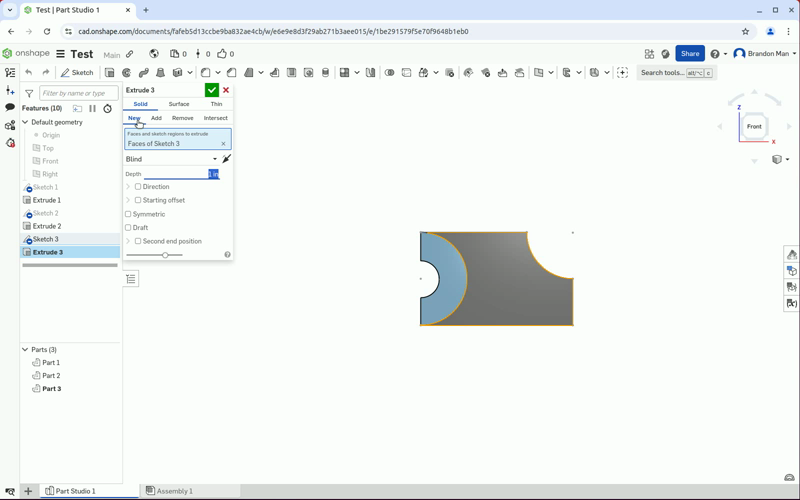
text(21.423)
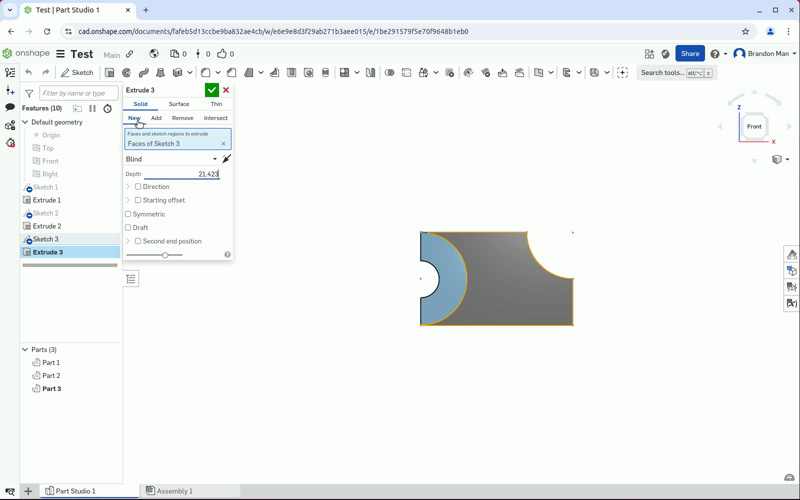
key(enter)
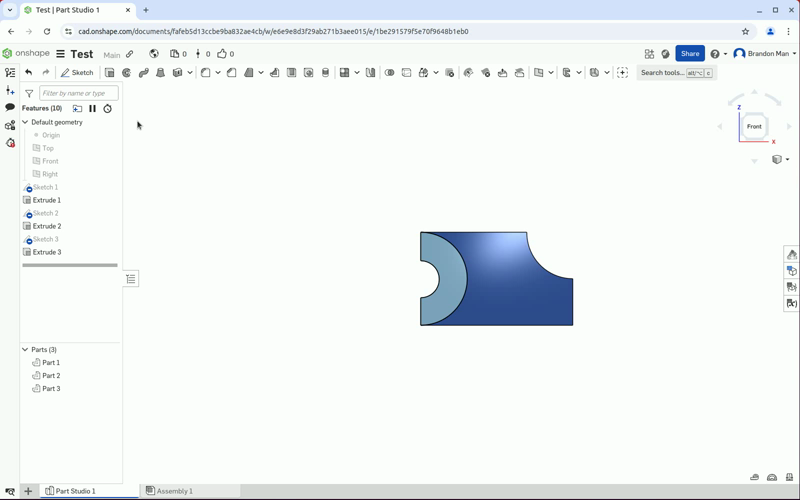
key(shift+h)
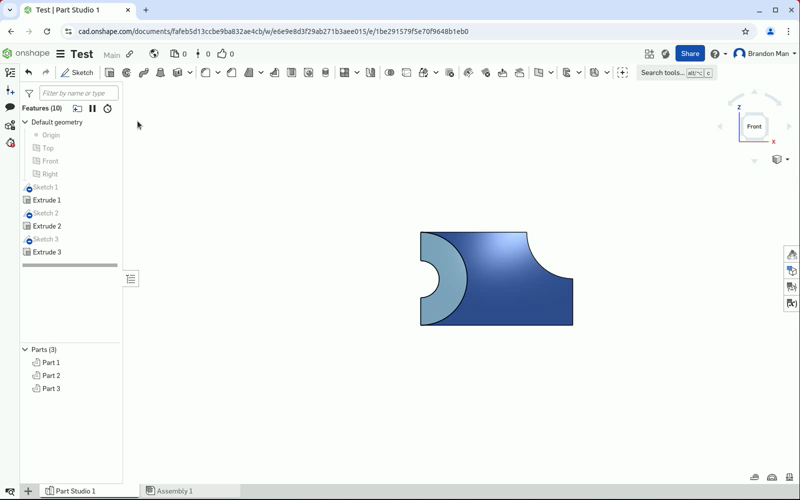
key(shift+h)
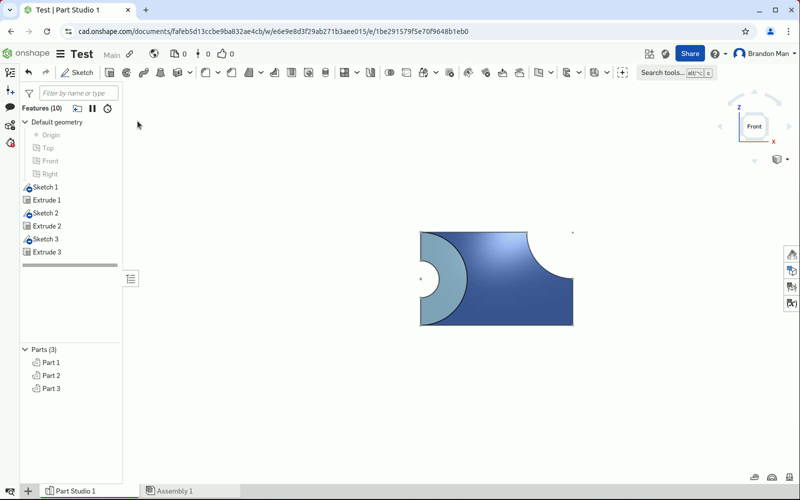
key(shift+7)
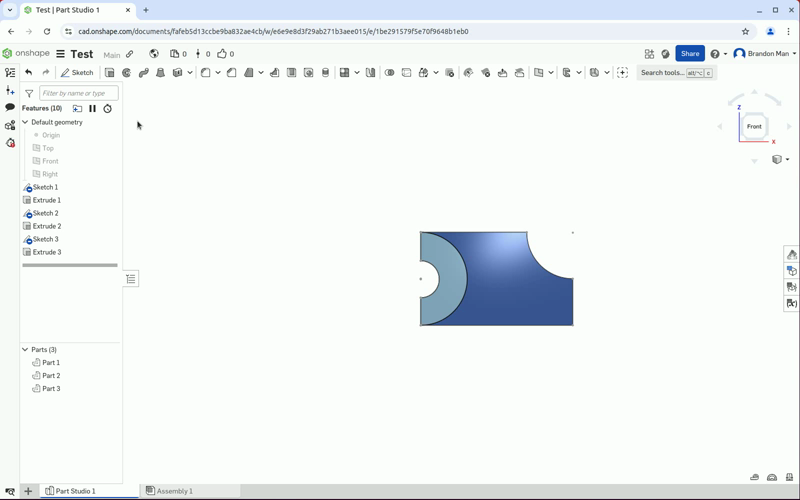
key(left, 2)
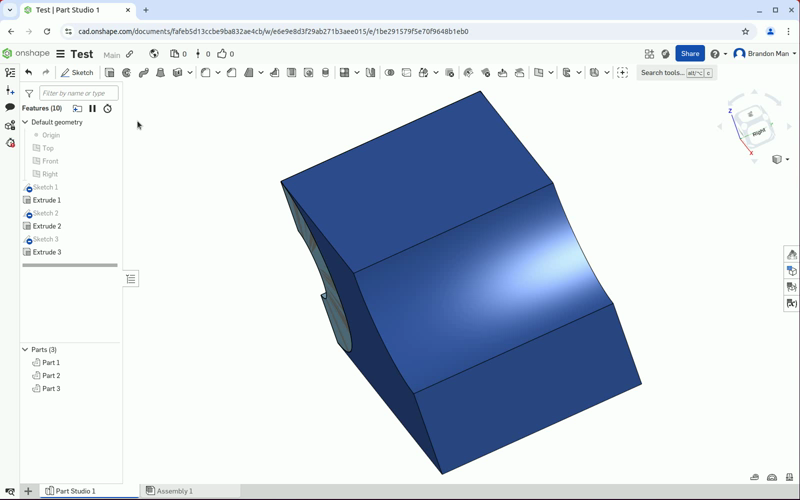
key(down, 2)
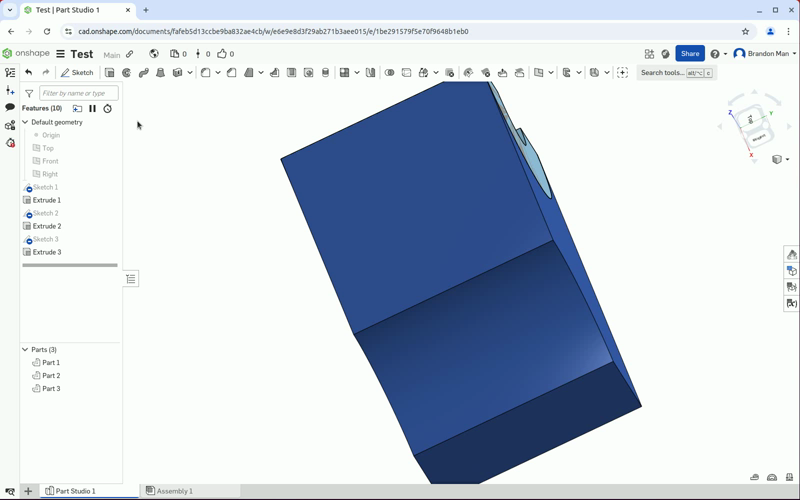
key(up, 2)
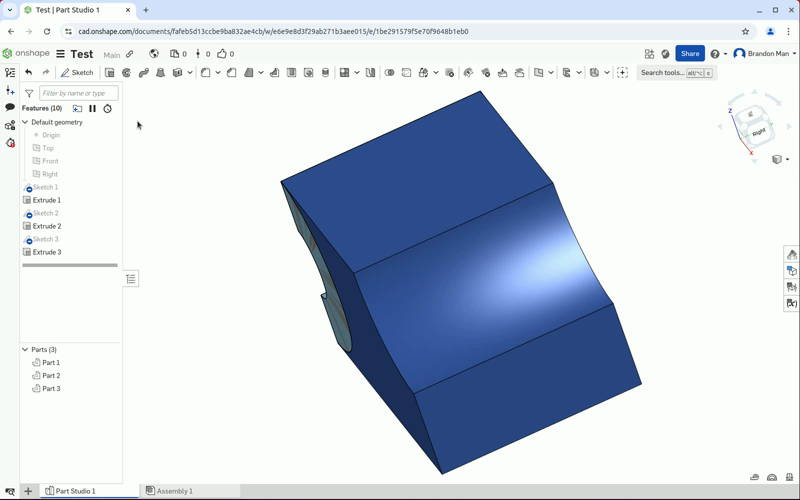
key(right, 2)
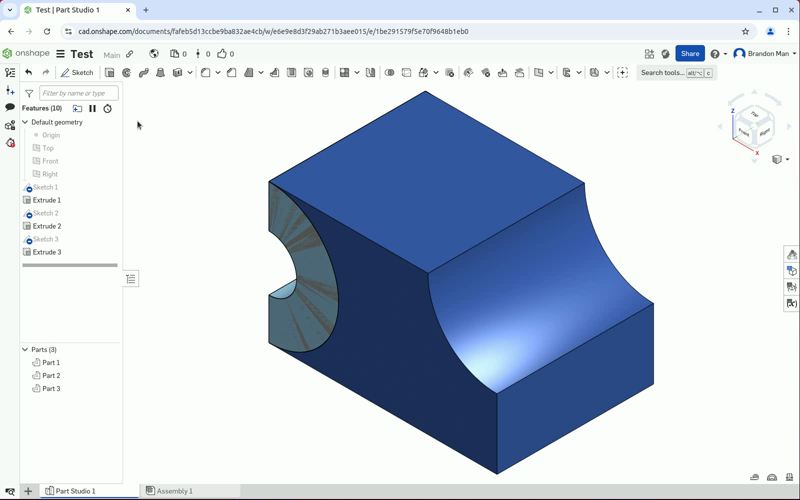
mouse_move(73, 189)
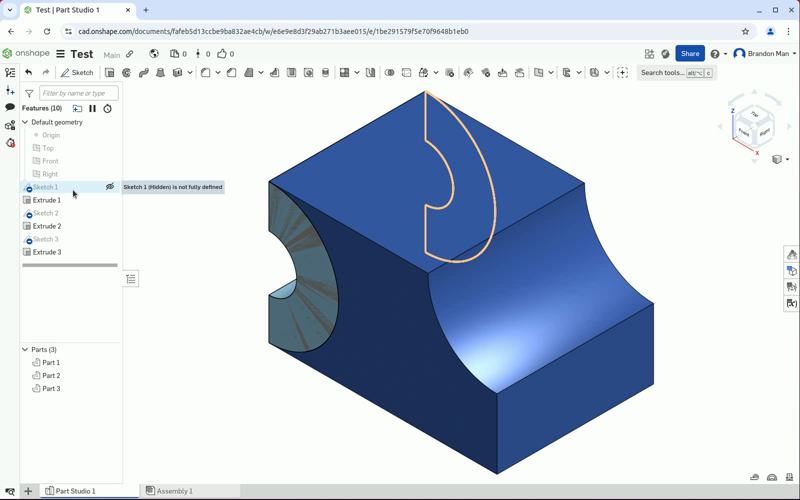
click(73, 189)